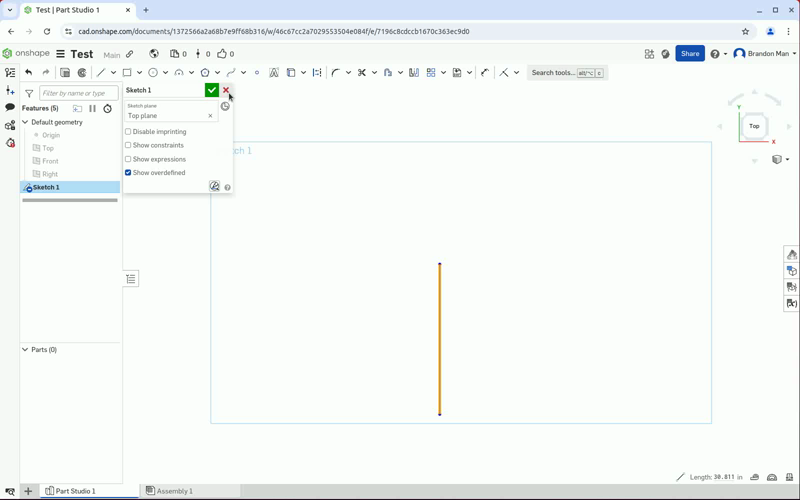
key(shift+h)
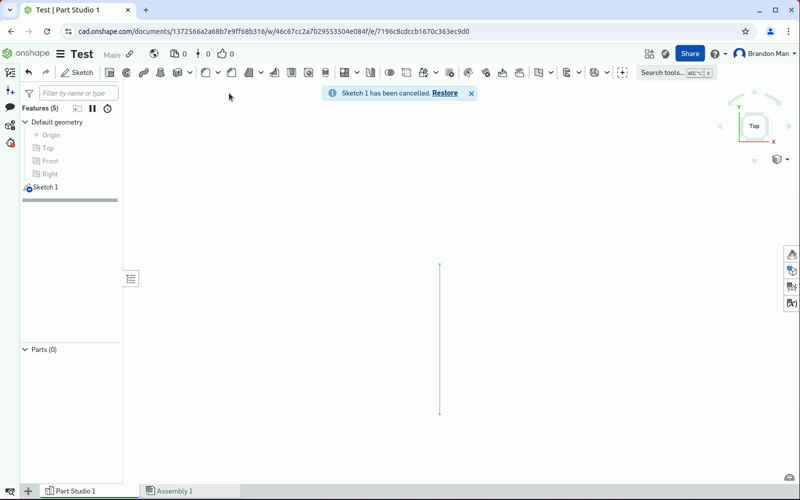
key(shift+s)
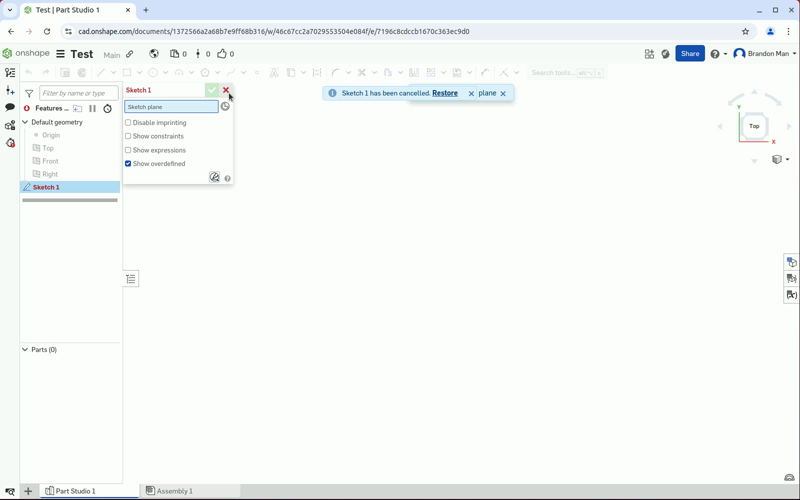
mouse_move(73, 150)
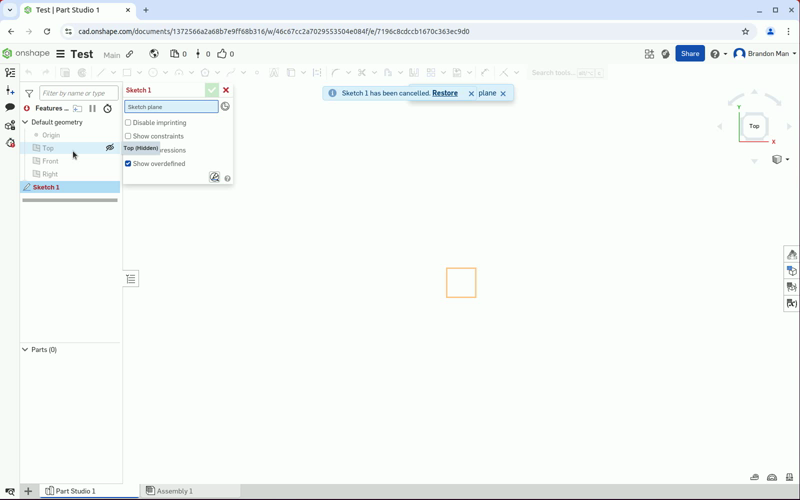
click(73, 150)
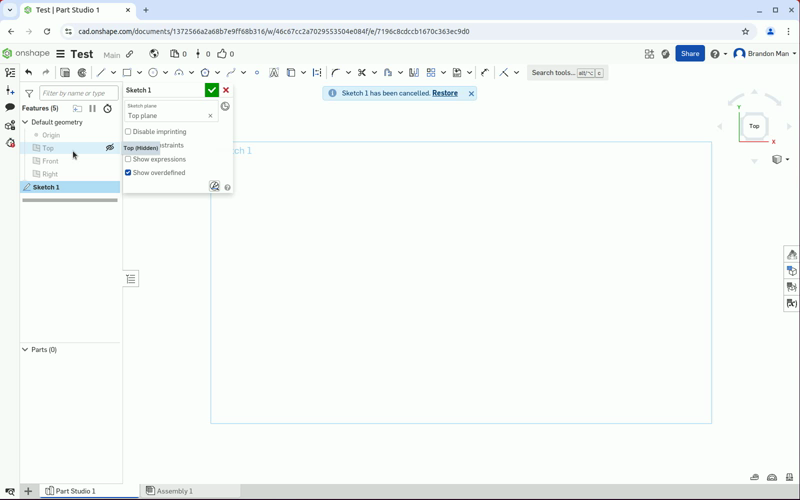
mouse_move(73, 352)
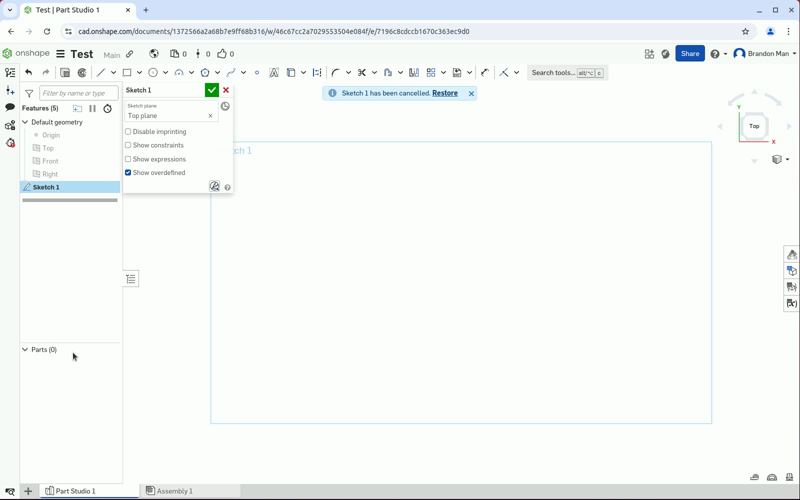
key(y)
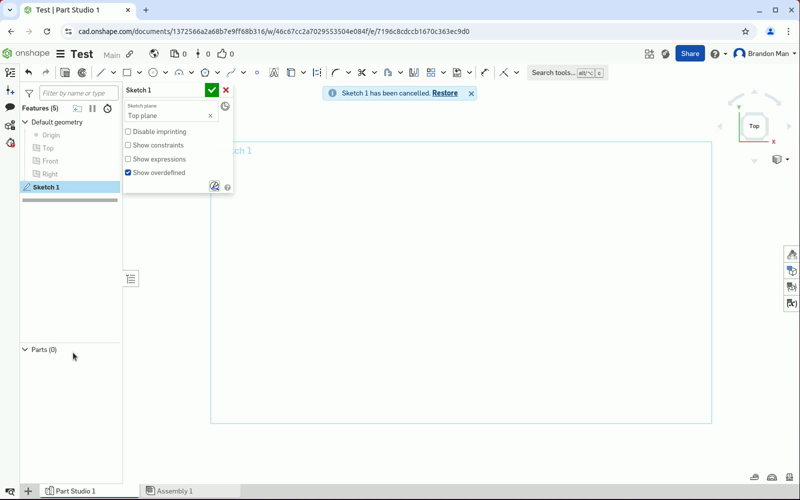
key(c)
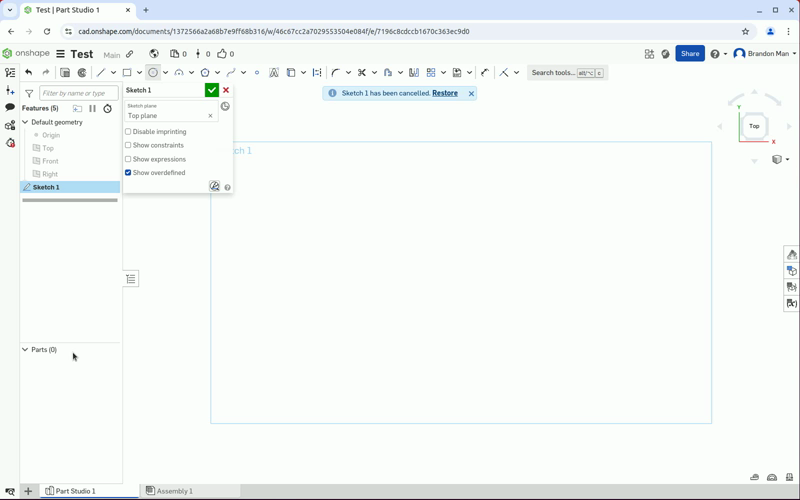
key_down(shift)
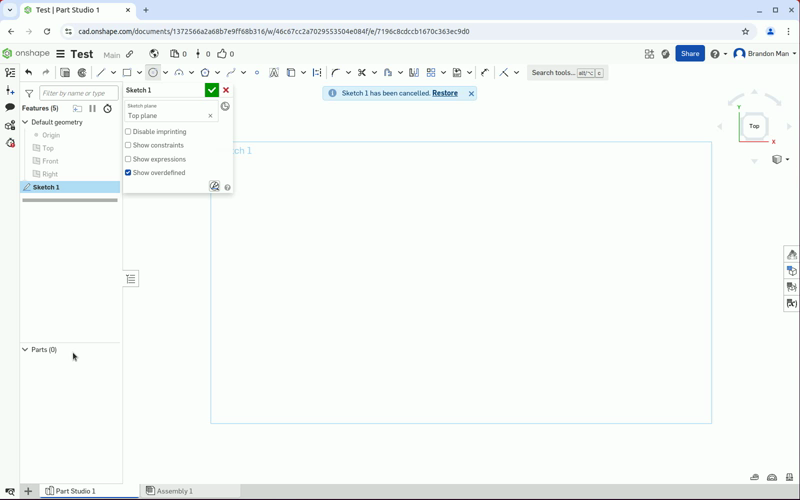
mouse_move(461, 282)
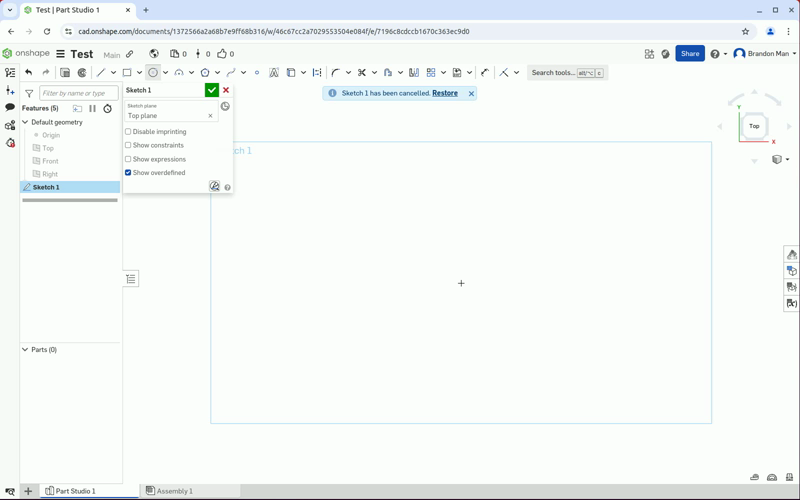
click(461, 282)
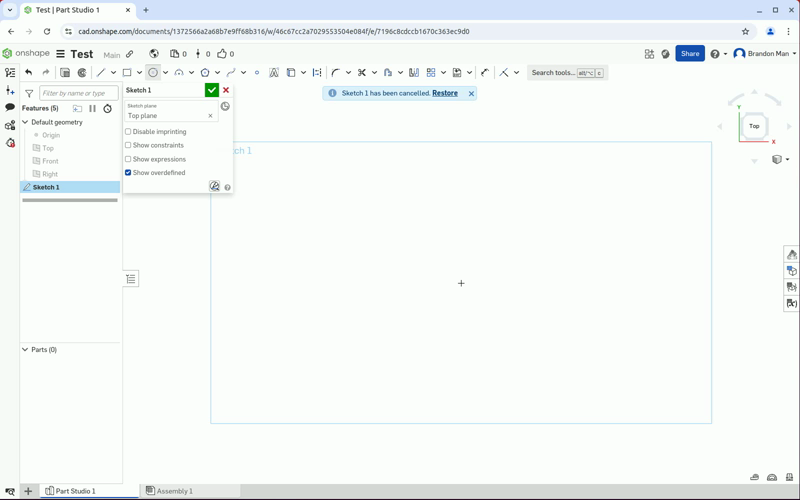
key_up(shift)
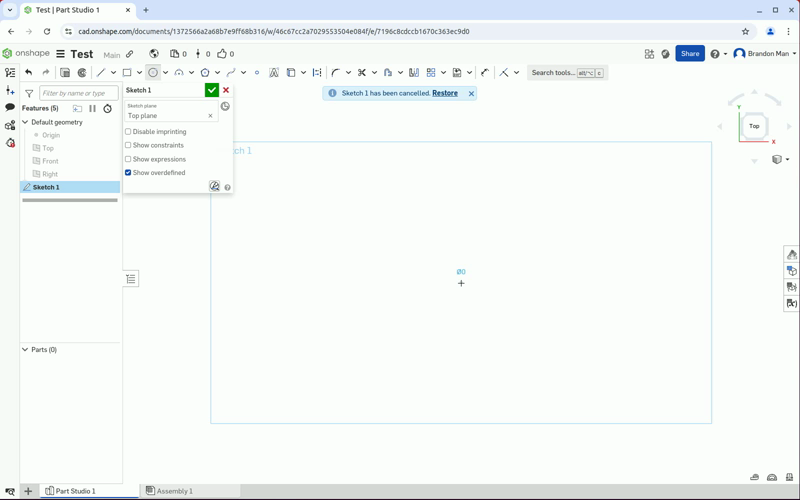
mouse_move(572, 282)
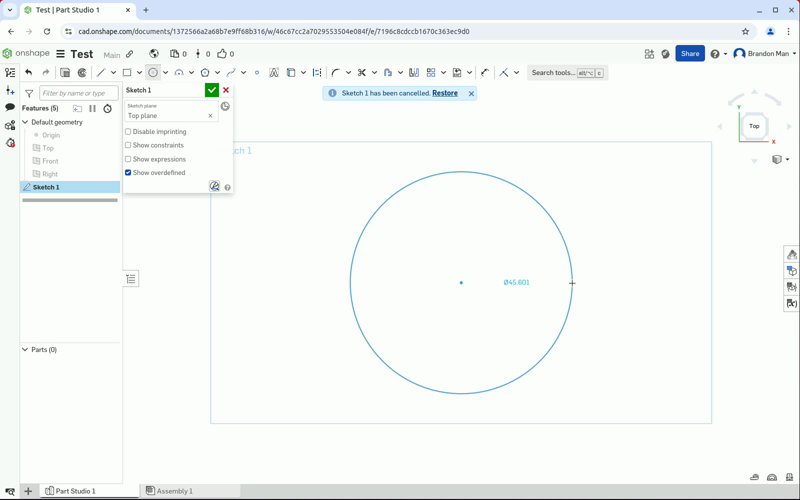
click(572, 282)
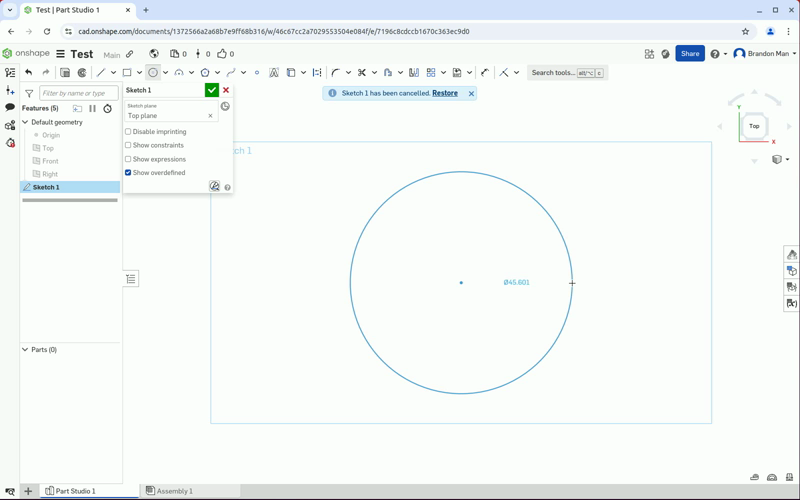
key(esc)
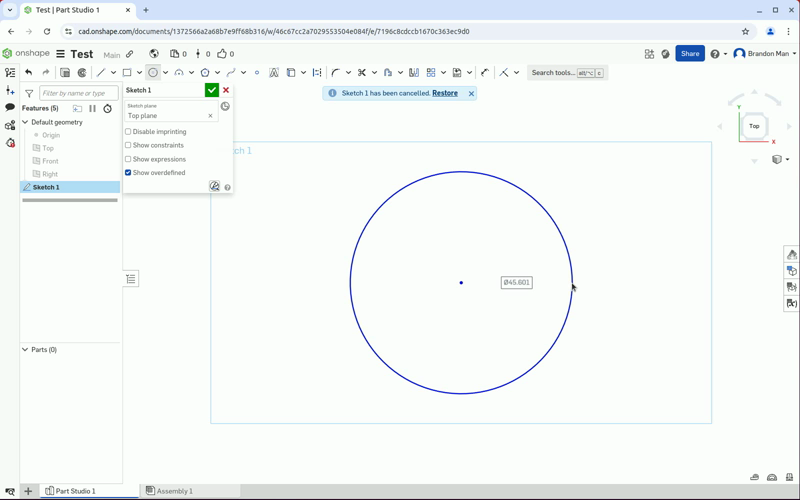
mouse_move(380, 291)
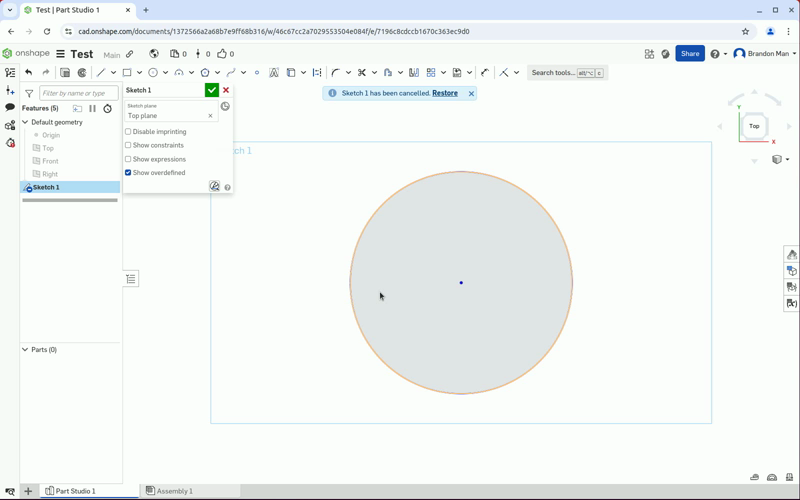
click(380, 291)
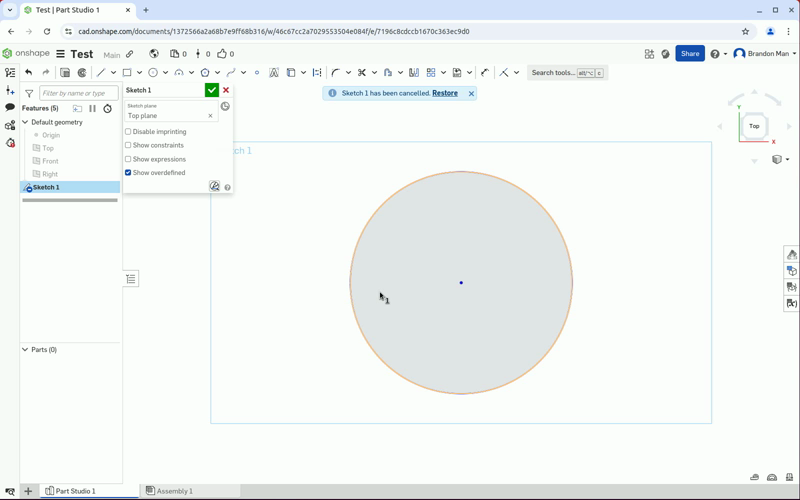
mouse_move(73, 352)
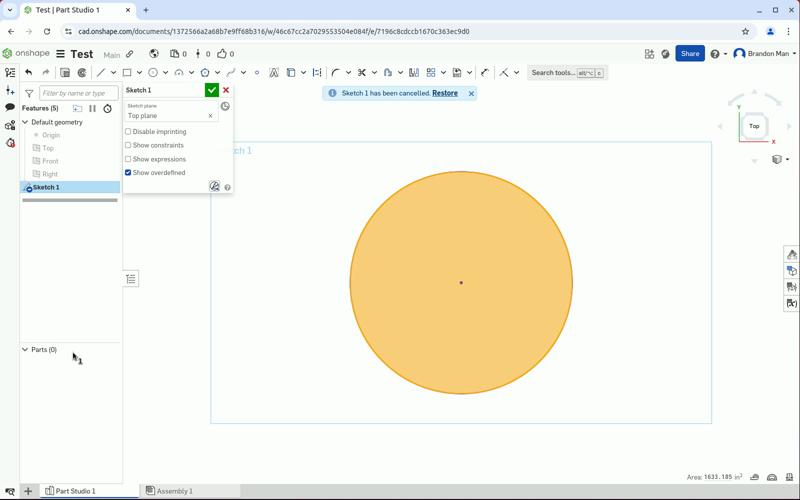
key(shift+y)
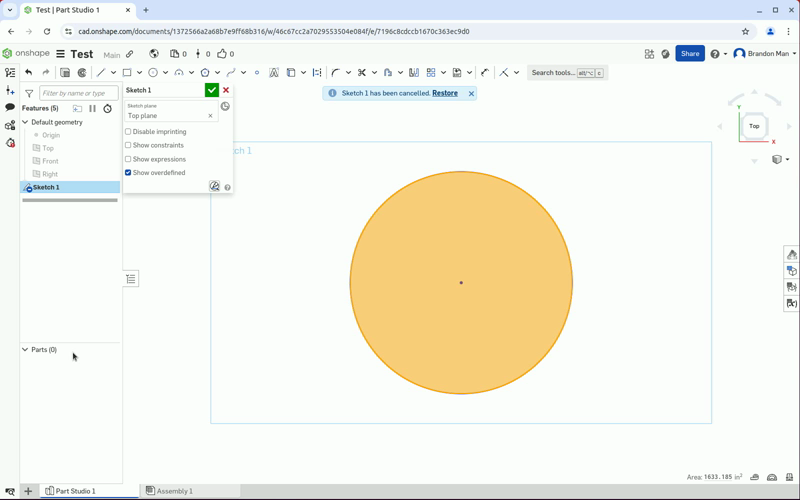
key(shift+e)
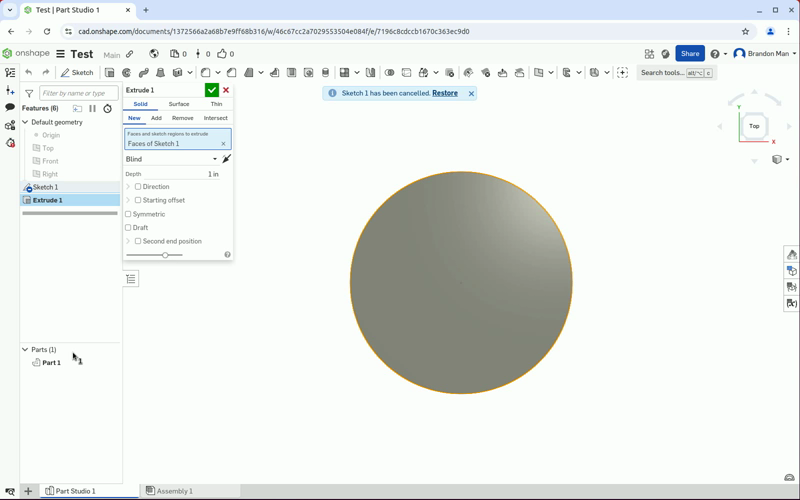
mouse_move(143, 106)
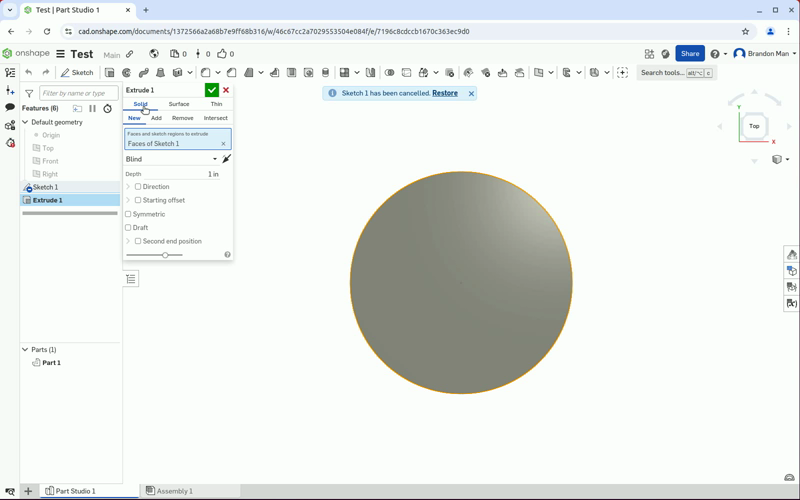
click(143, 106)
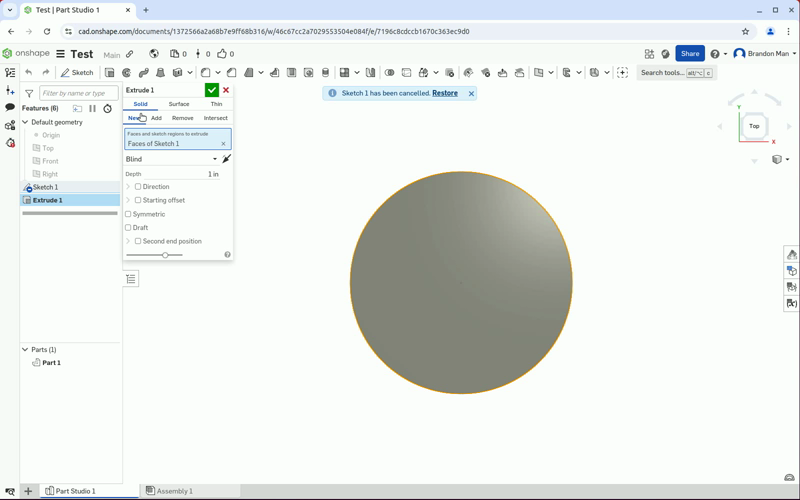
mouse_move(137, 120)
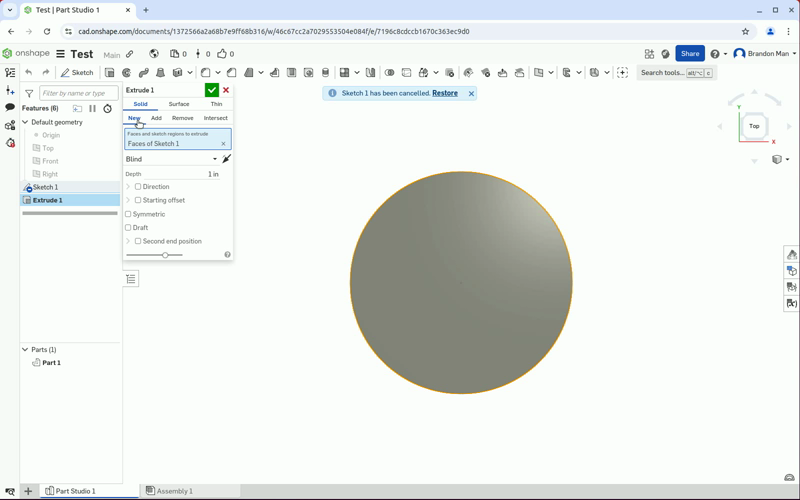
click(137, 120)
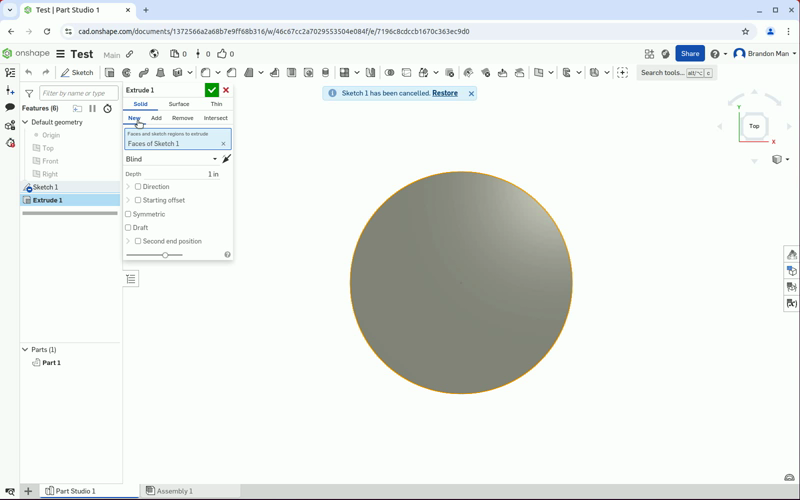
key(tab, 4)
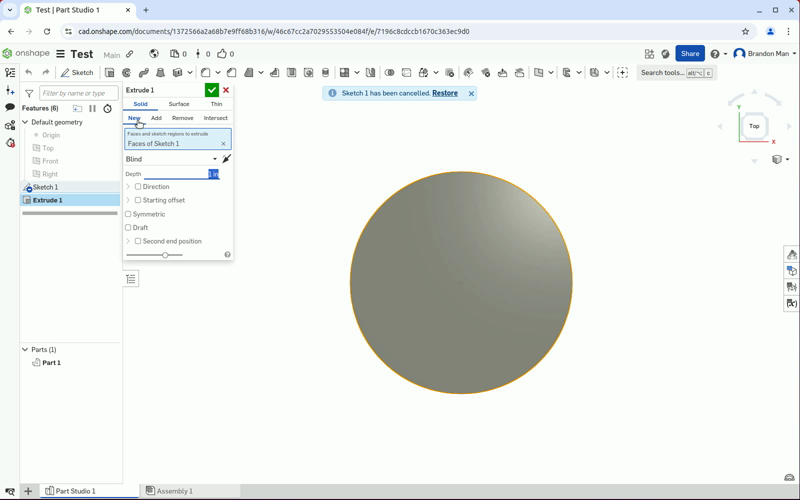
text(3.129)
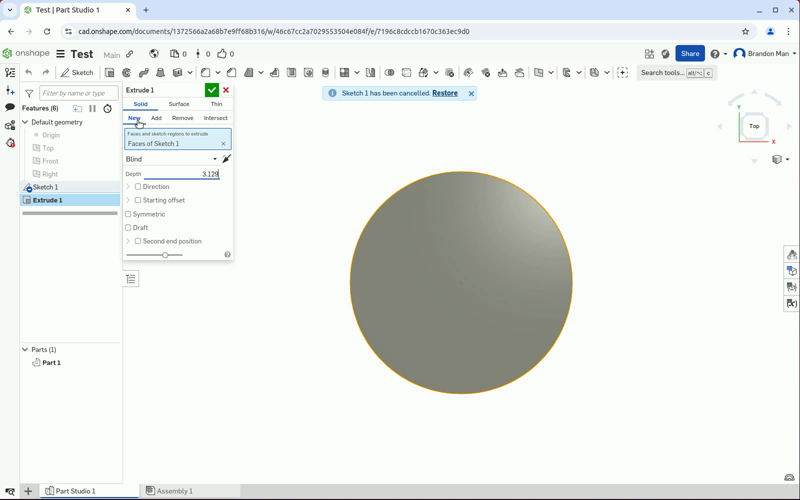
key(enter)
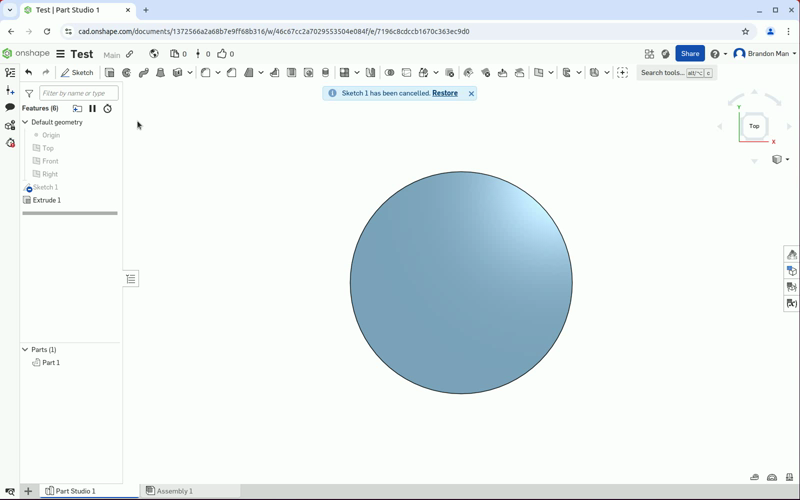
key(shift+h)
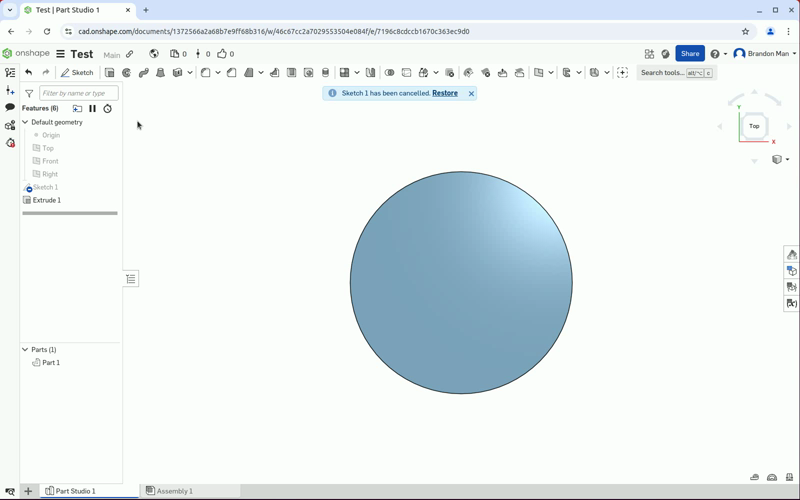
key(shift+h)
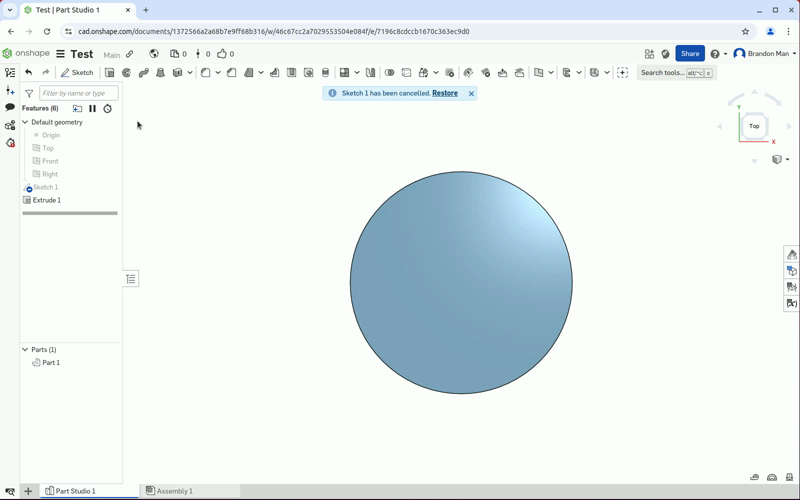
mouse_move(73, 189)
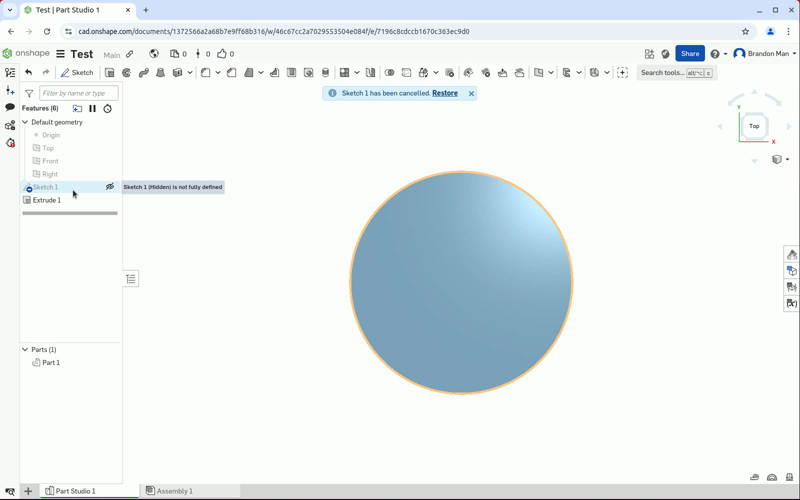
click(73, 189)
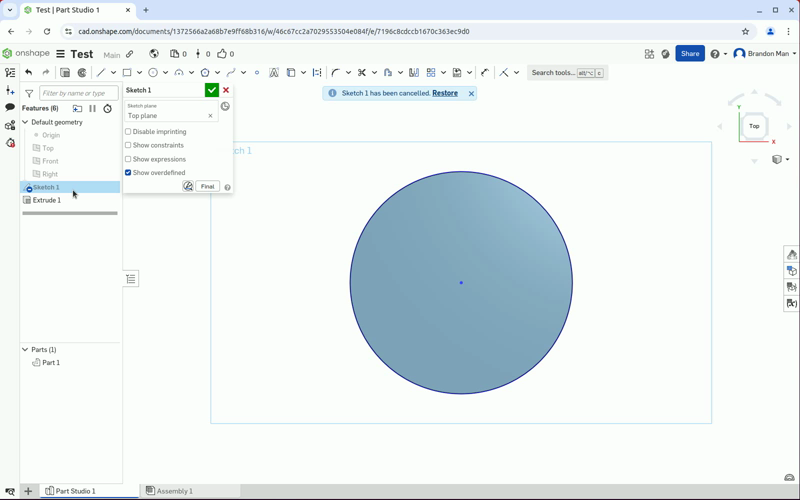
mouse_move(229, 92)
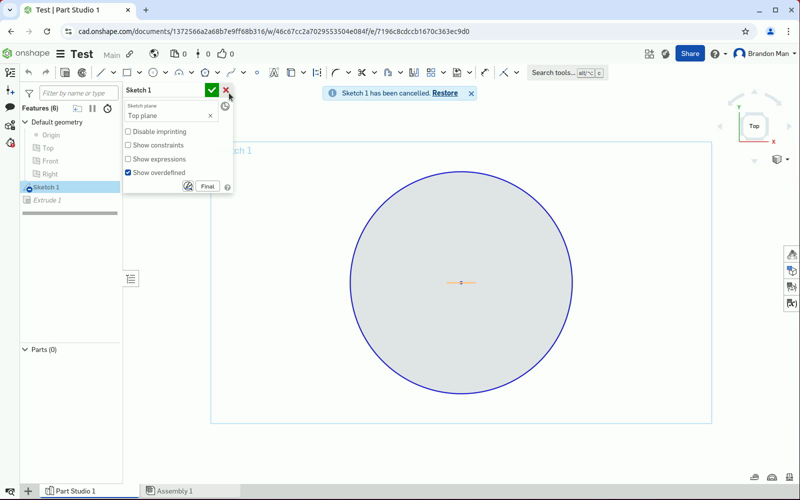
click(229, 92)
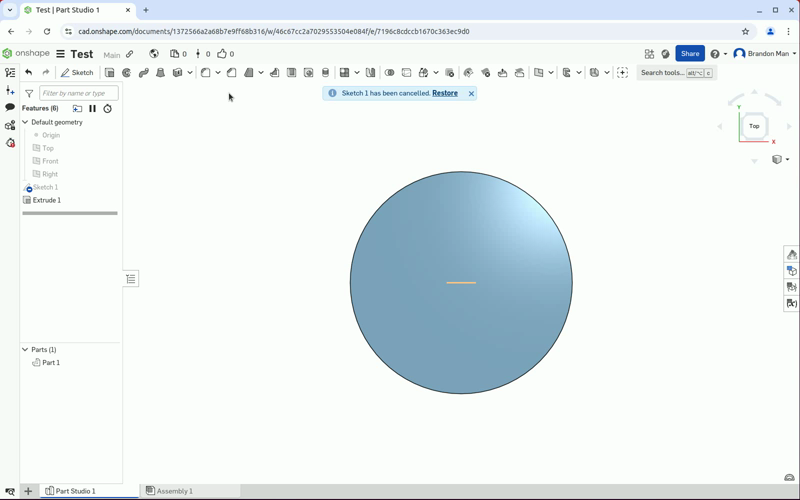
mouse_move(541, 75)
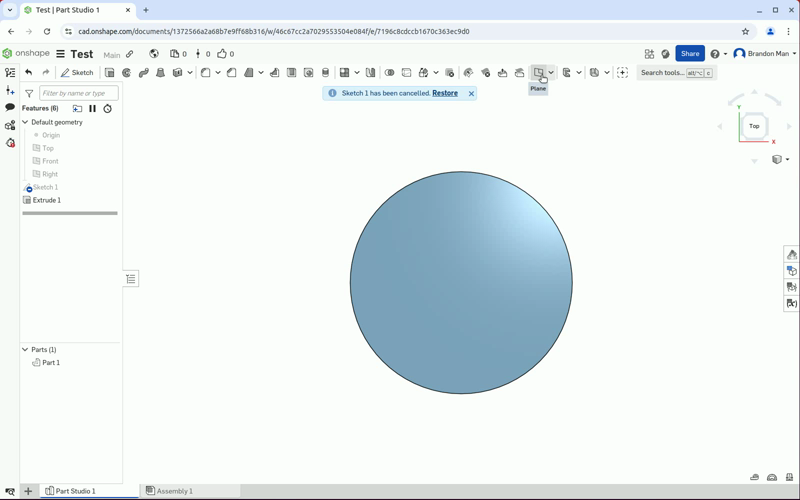
click(541, 75)
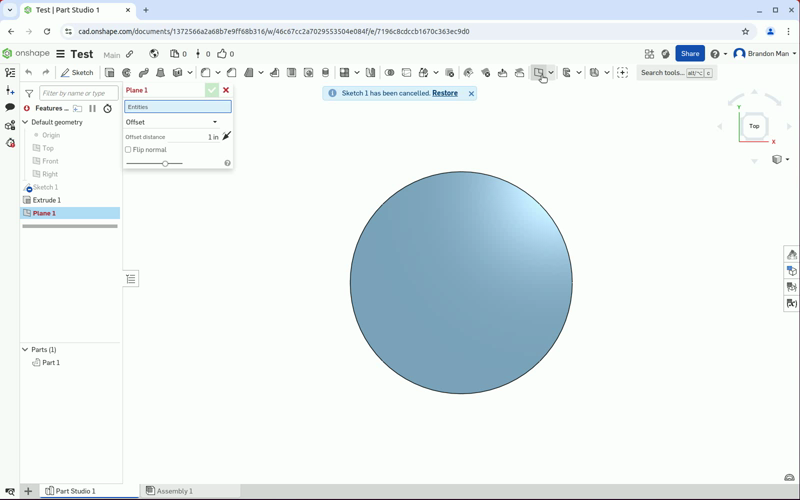
mouse_move(73, 150)
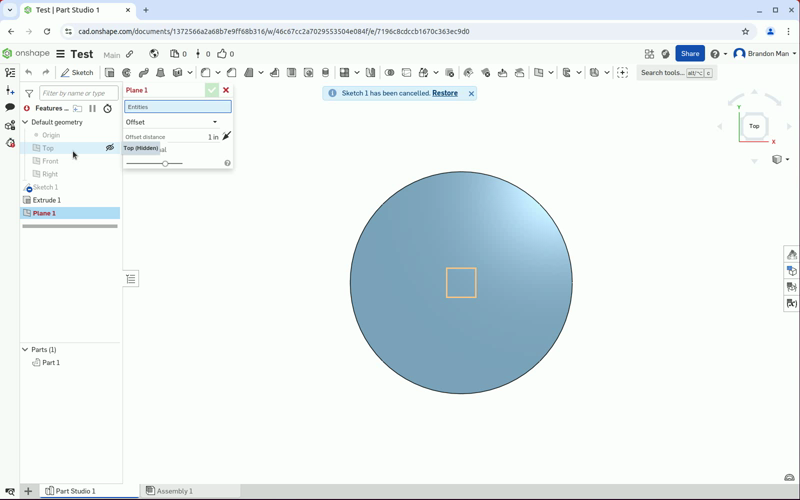
click(73, 150)
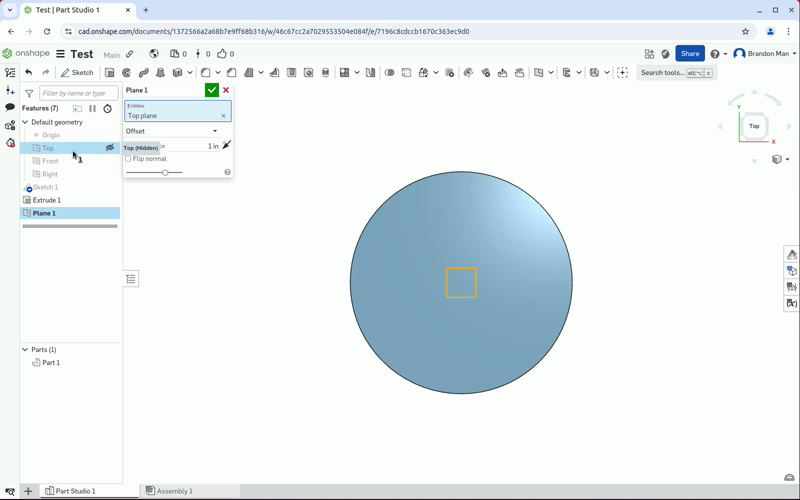
key(tab, 2)
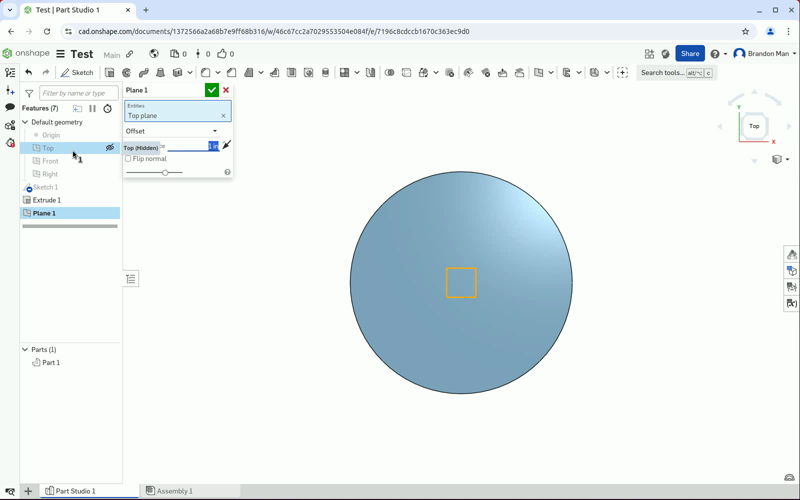
text(3.143)
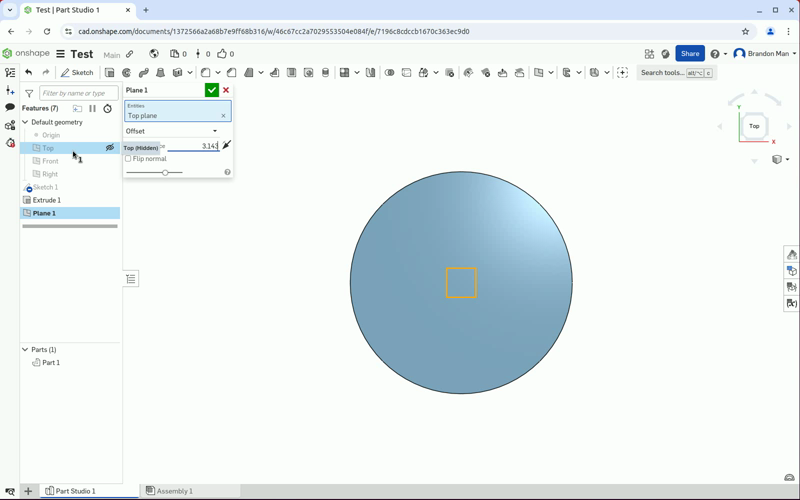
key(enter, 2)
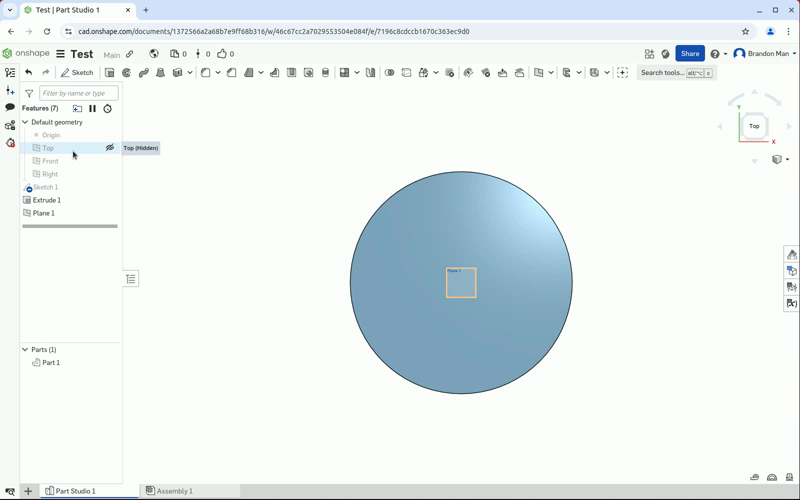
key(shift+s)
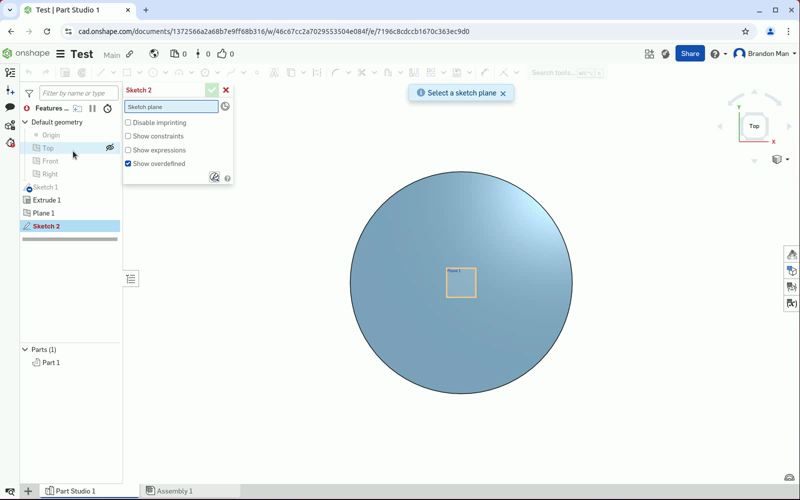
mouse_move(73, 215)
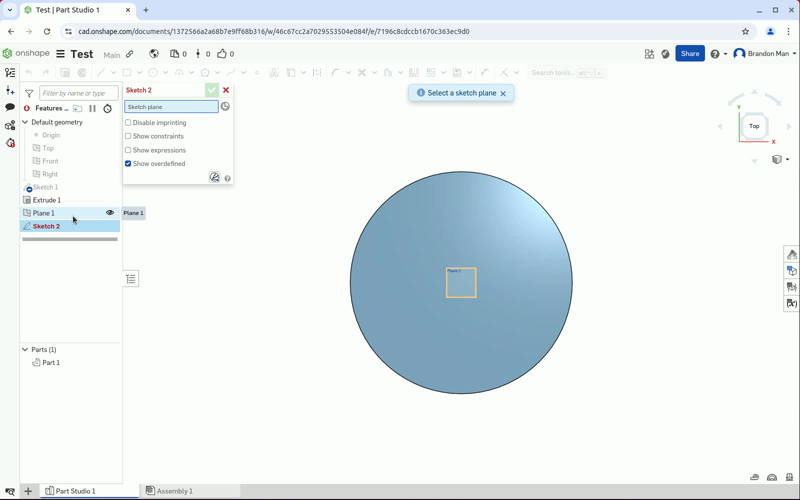
click(73, 215)
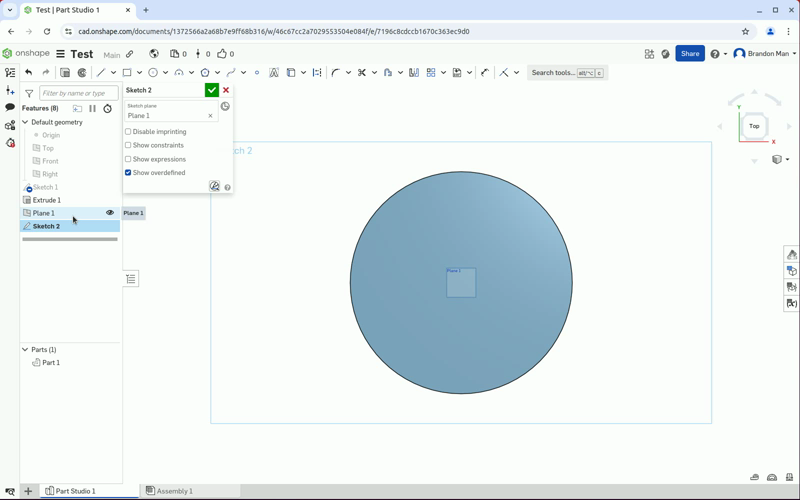
mouse_move(73, 352)
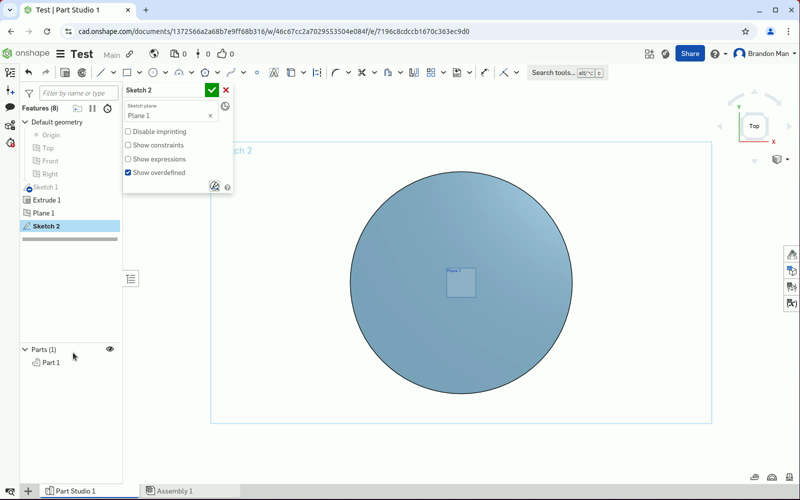
key(y)
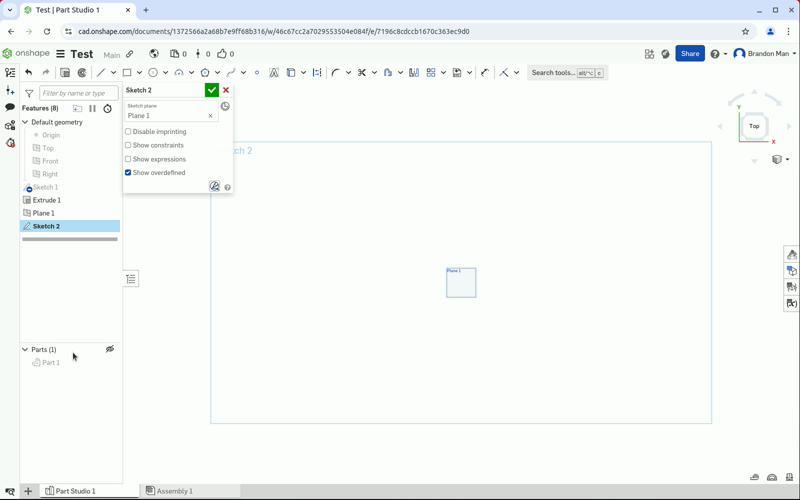
key(c)
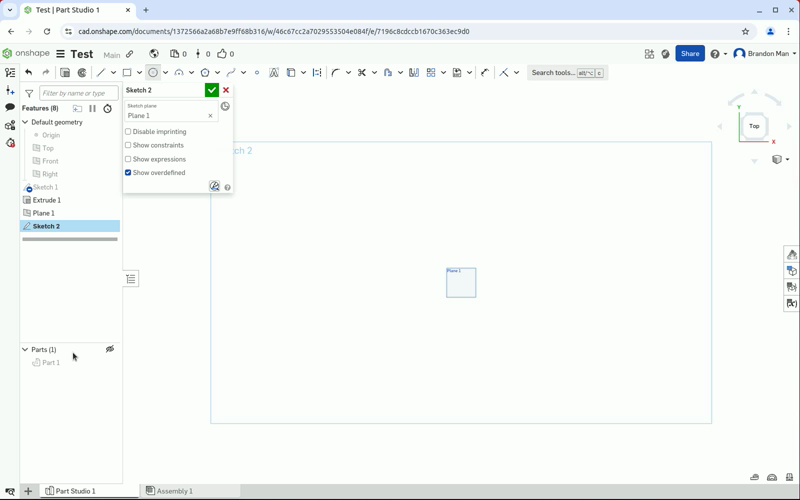
key_down(shift)
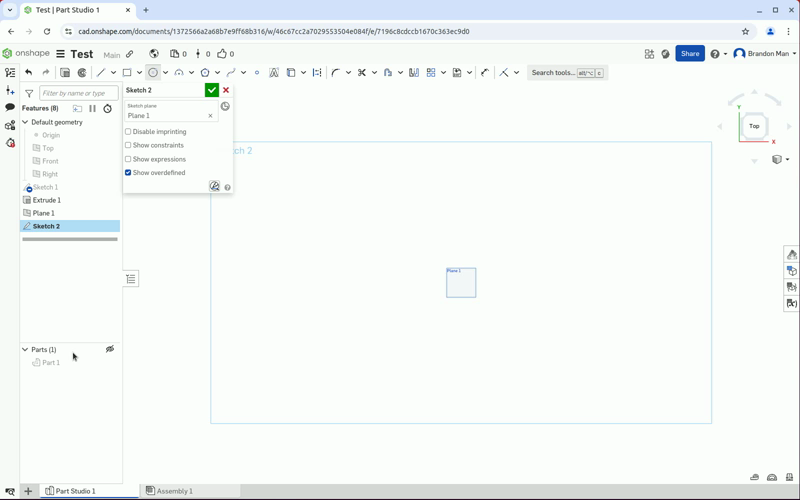
mouse_move(460, 282)
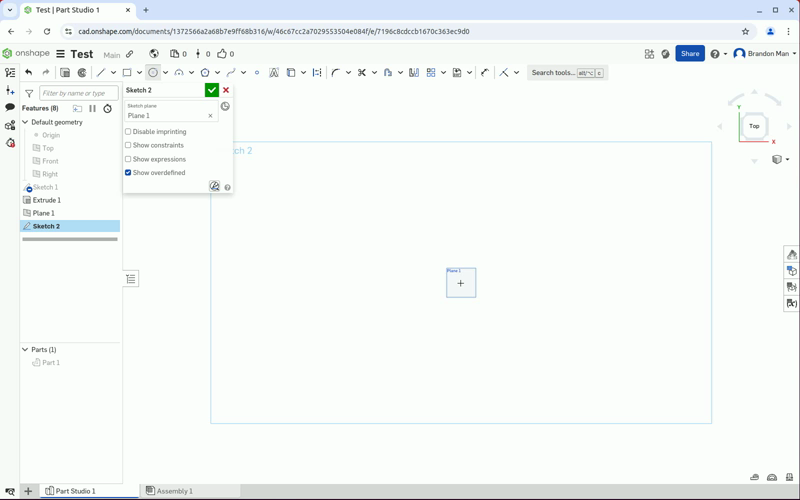
click(460, 282)
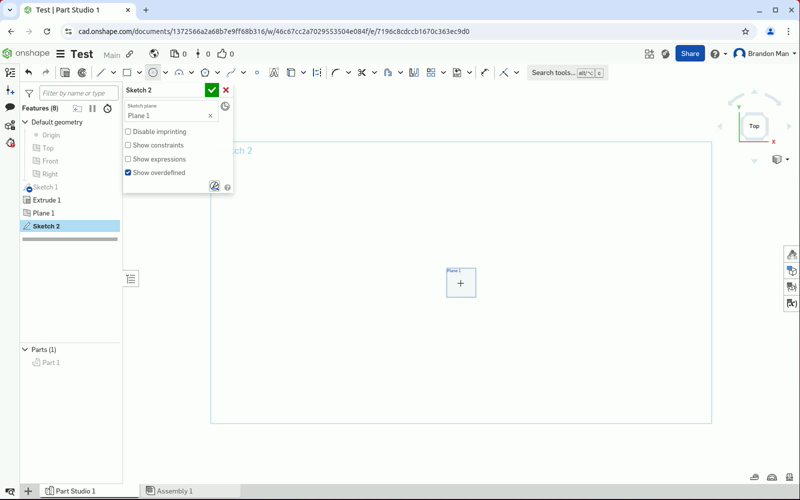
key_up(shift)
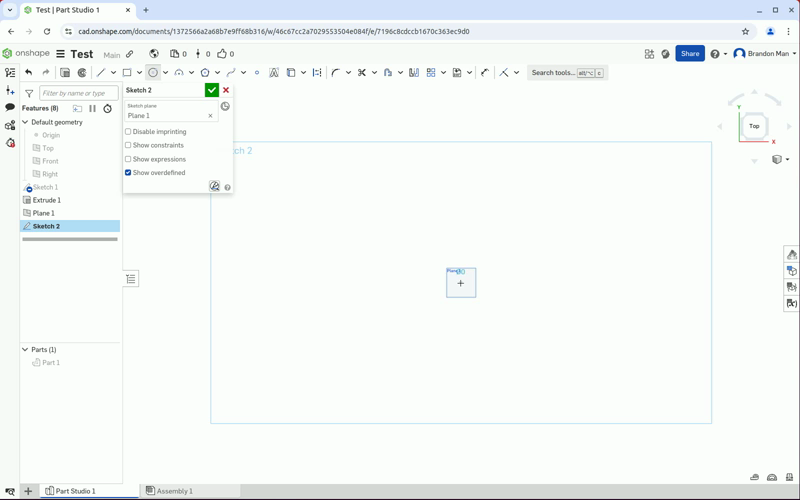
mouse_move(553, 282)
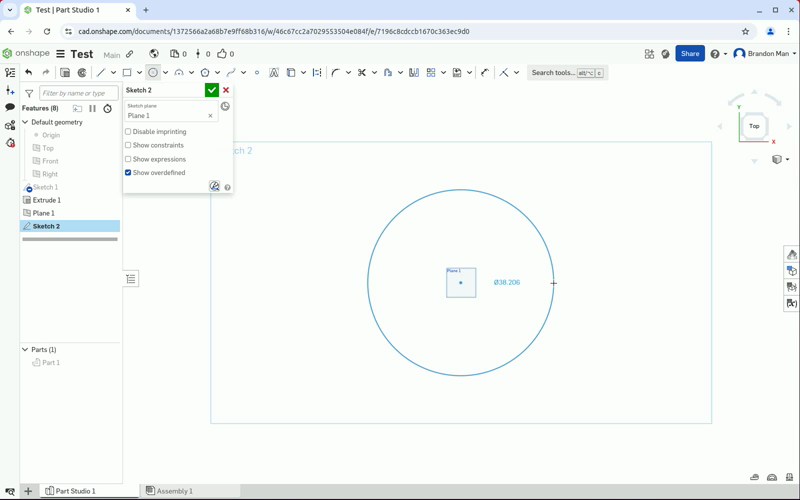
click(553, 282)
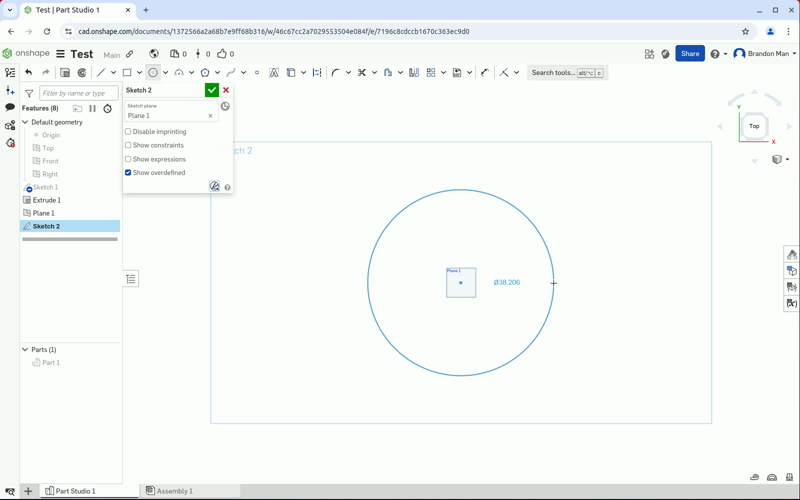
key(esc)
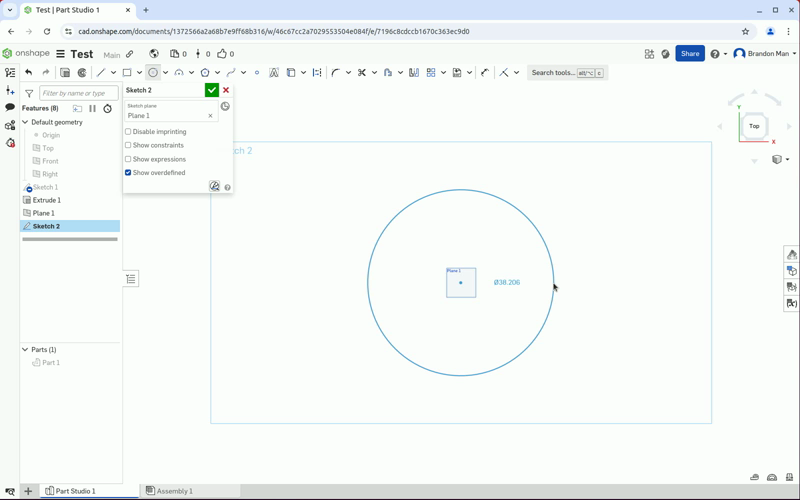
key(a)
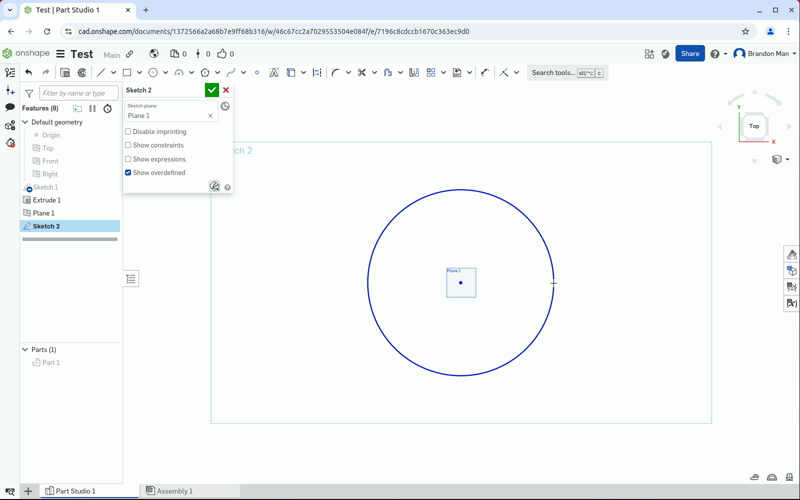
key_down(shift)
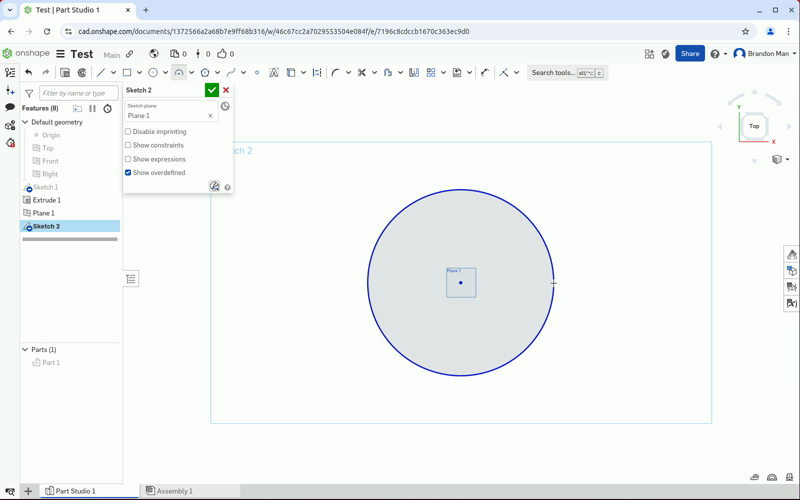
mouse_move(416, 300)
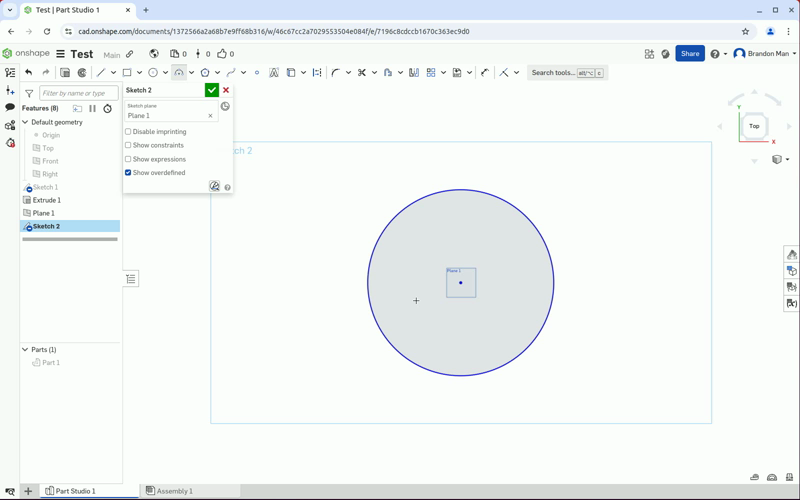
click(416, 300)
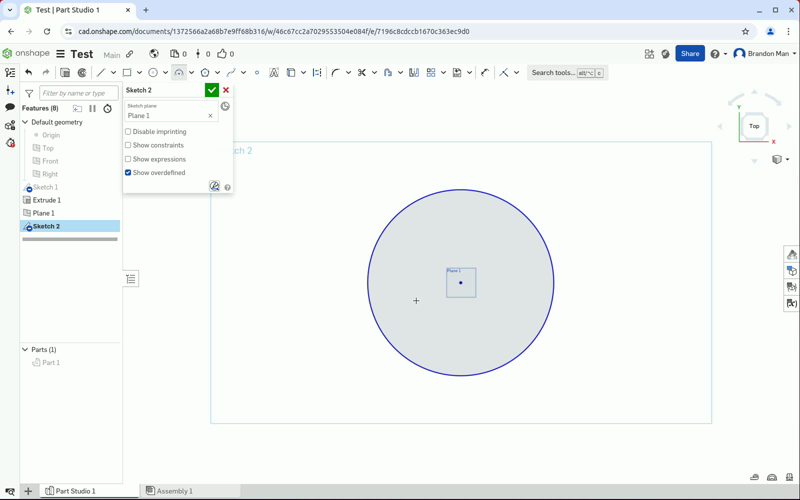
key_up(shift)
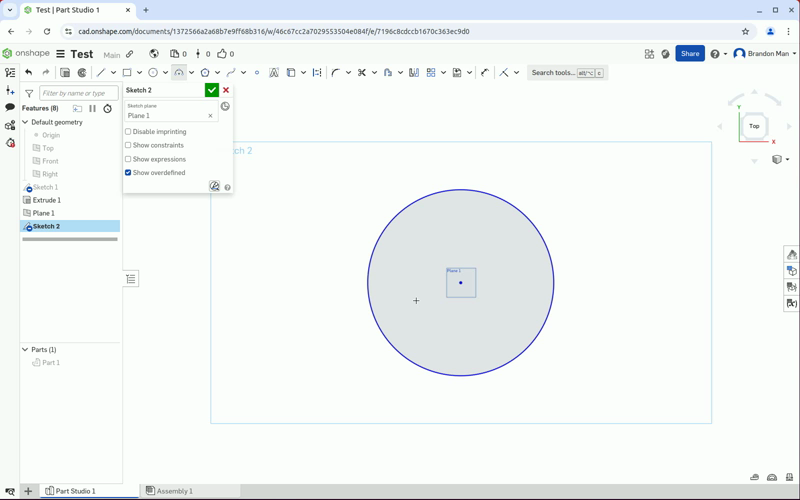
key_down(shift)
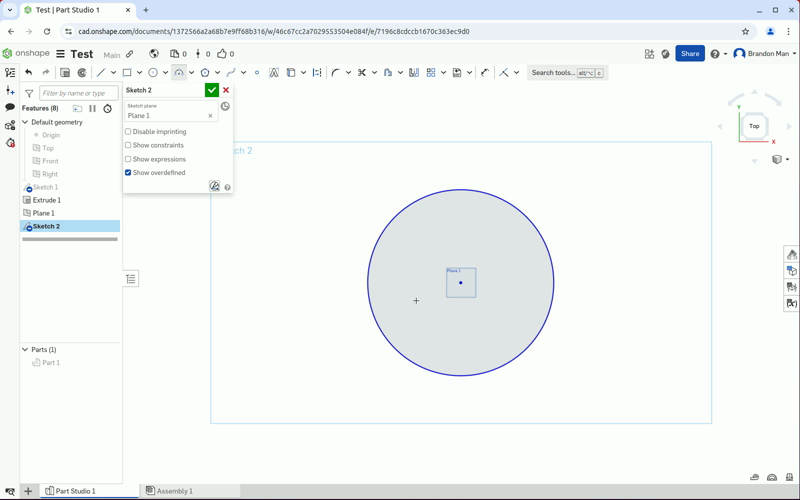
mouse_move(460, 358)
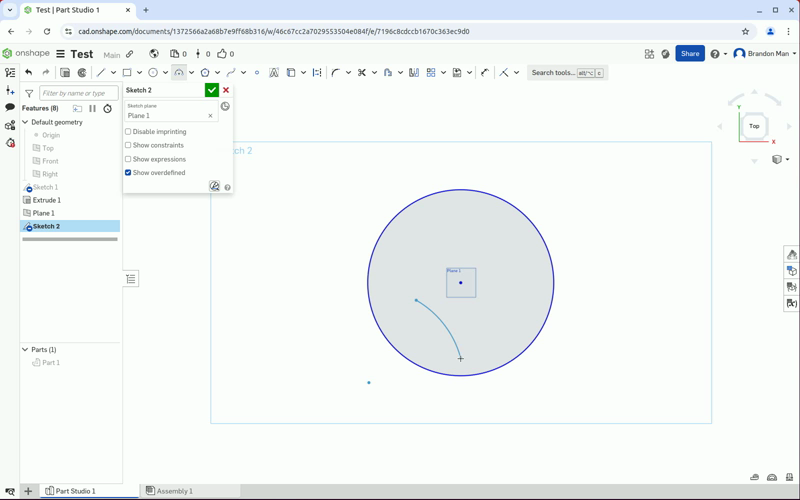
click(460, 358)
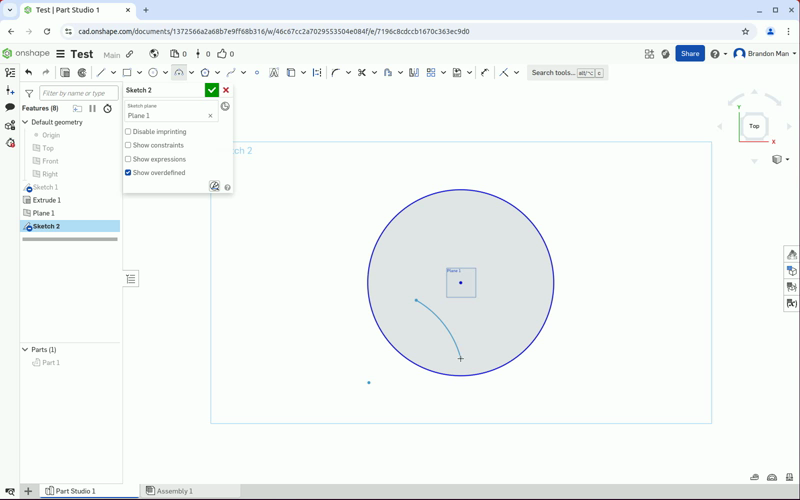
mouse_move(426, 338)
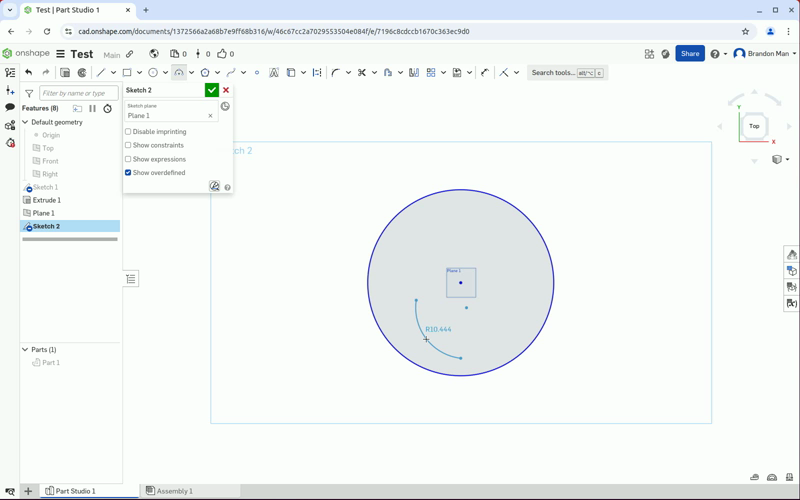
click(426, 338)
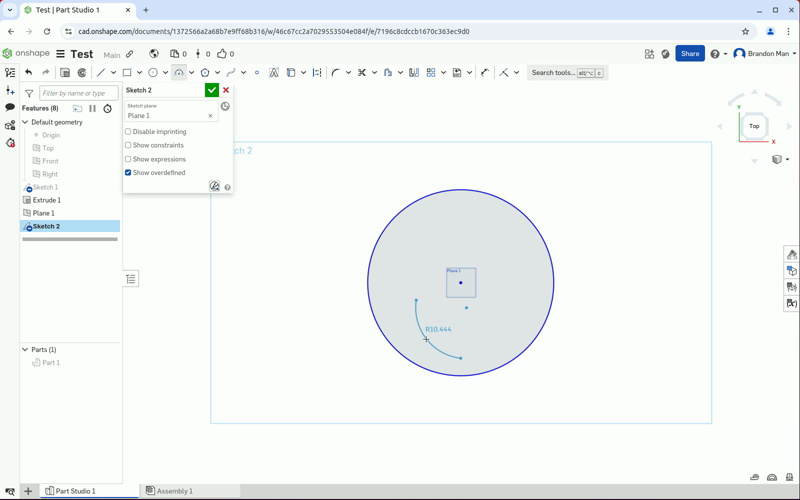
key_up(shift)
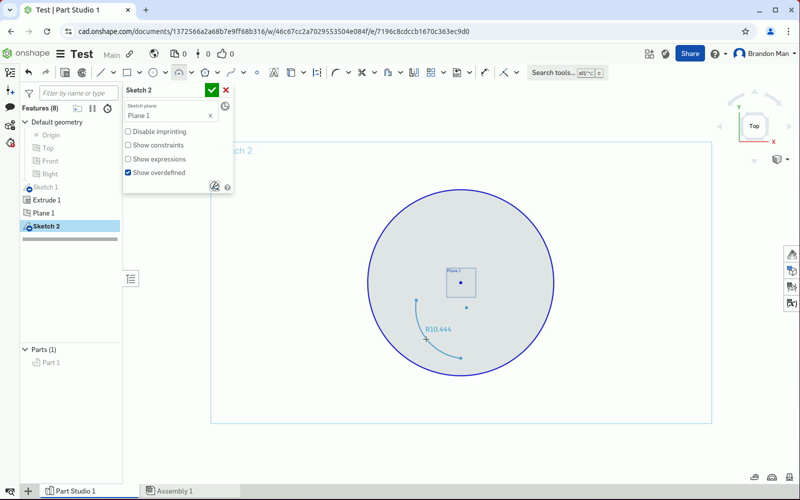
mouse_move(460, 358)
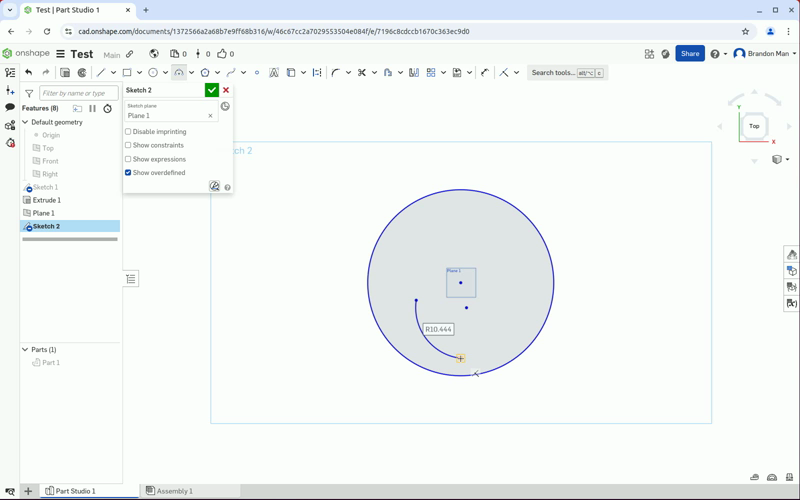
click(460, 358)
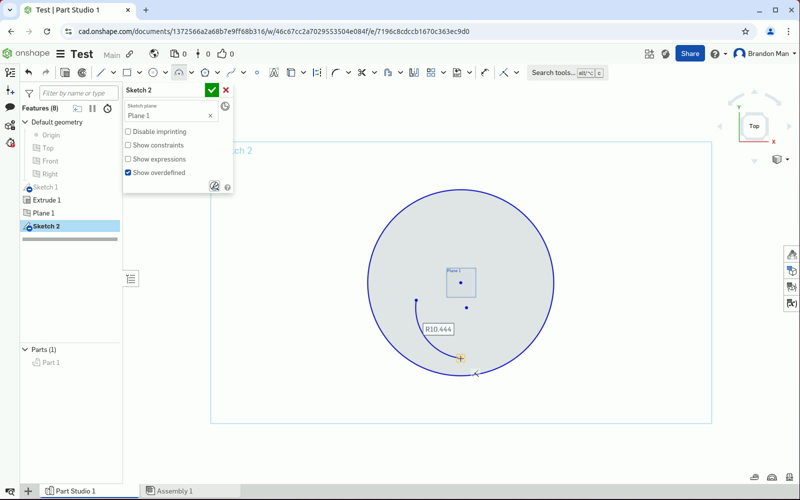
key_down(shift)
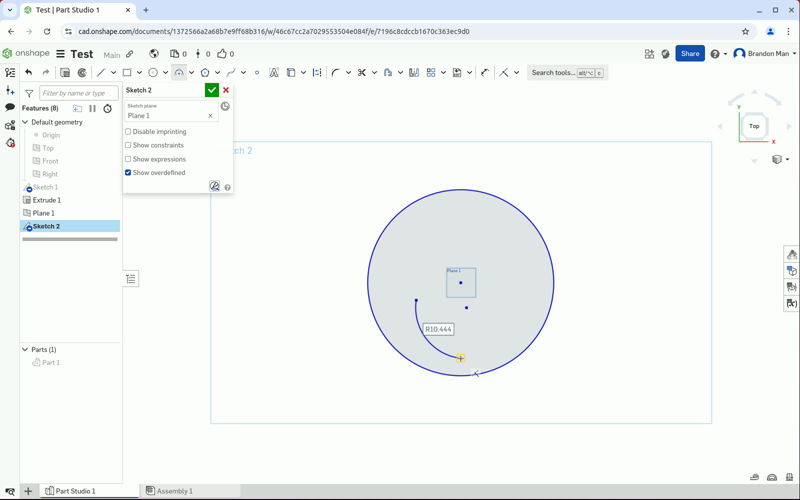
mouse_move(497, 300)
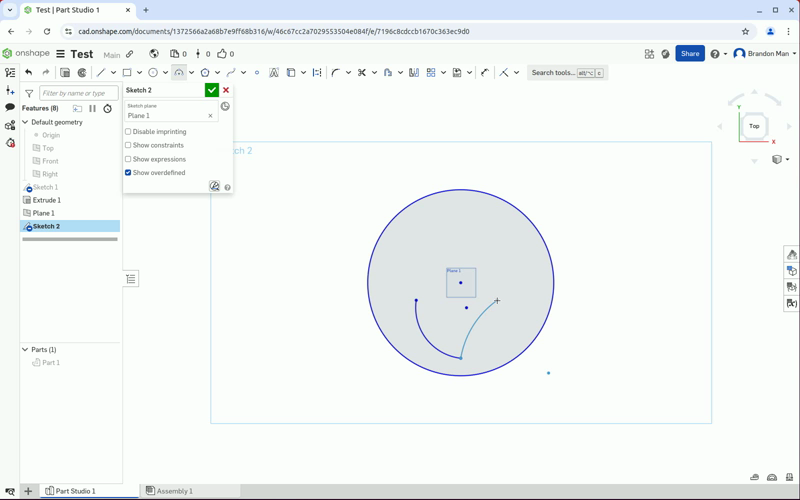
click(497, 300)
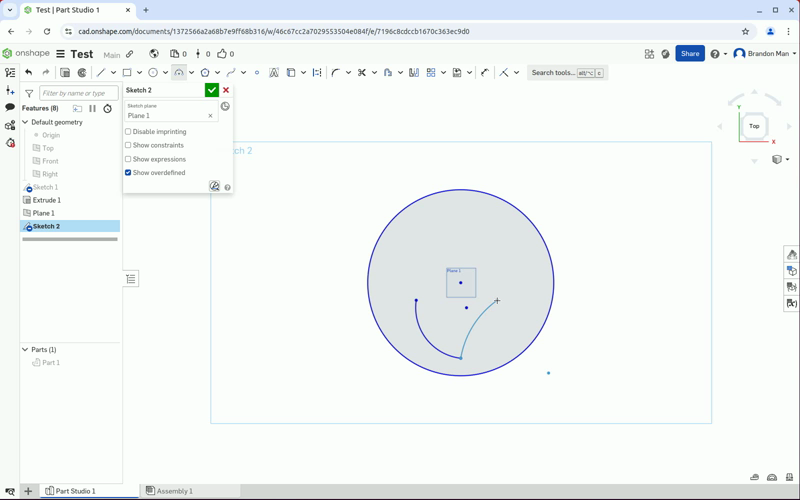
mouse_move(488, 335)
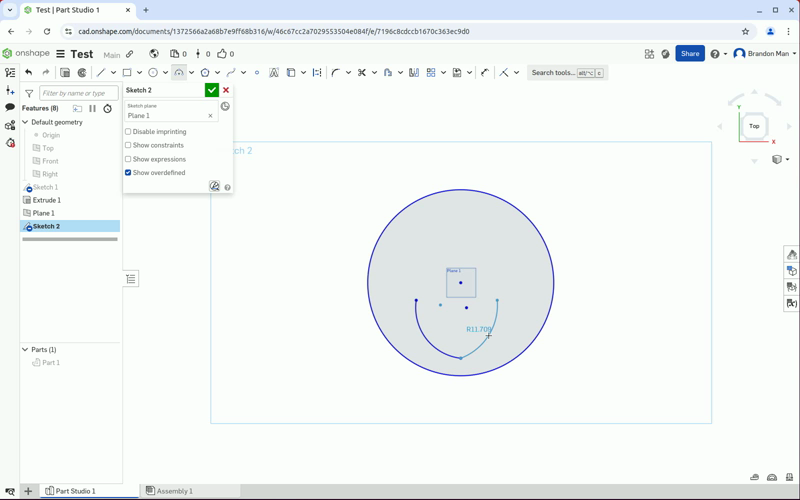
click(488, 335)
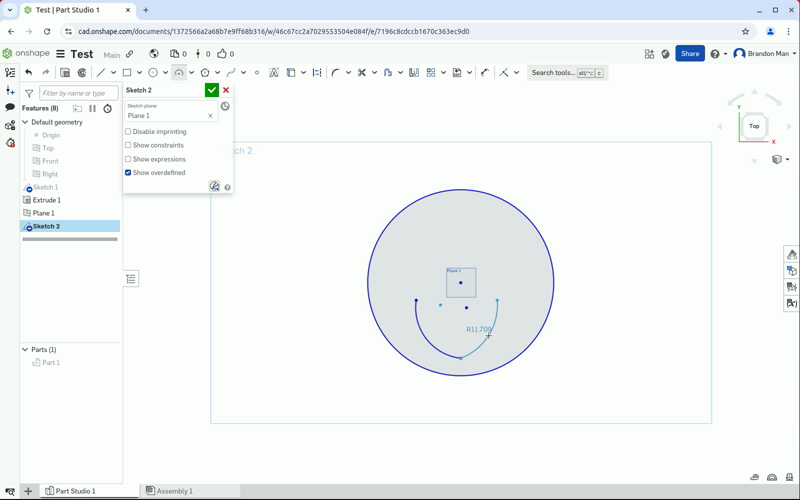
key_up(shift)
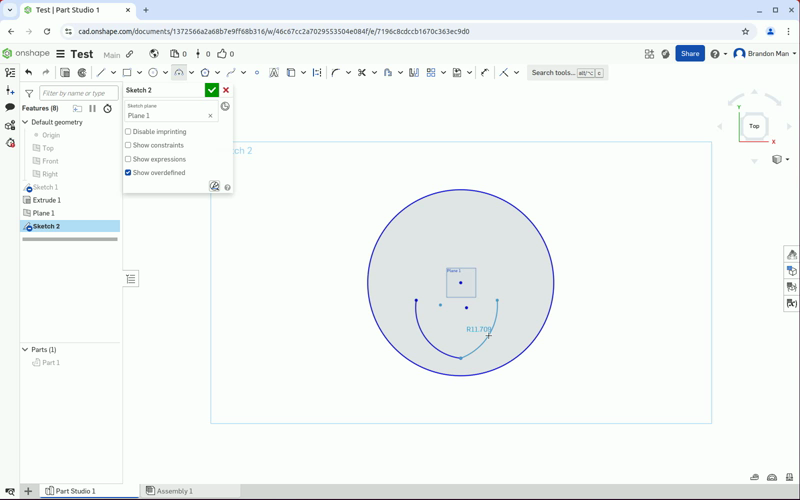
mouse_move(497, 300)
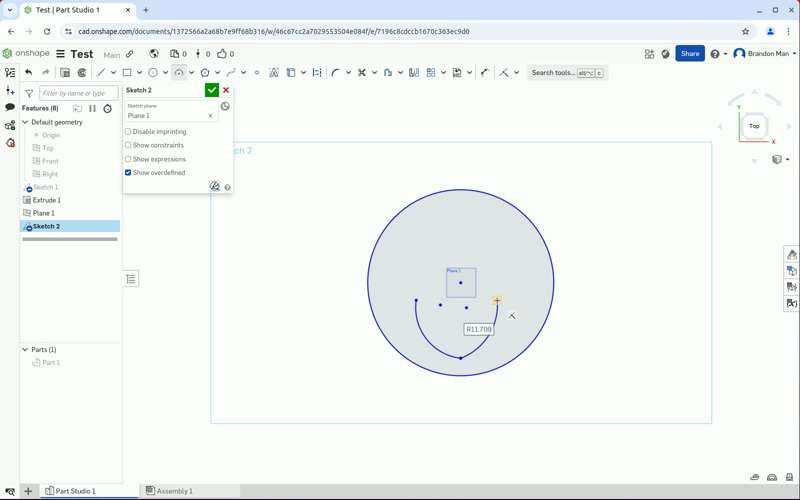
click(497, 300)
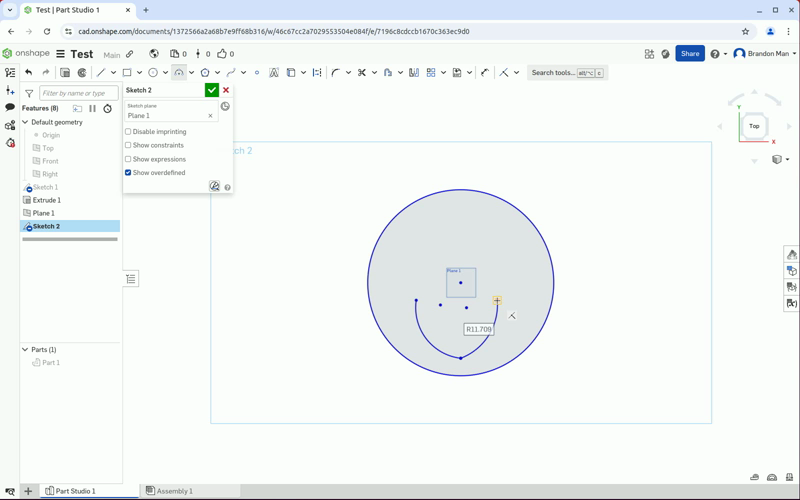
key_down(shift)
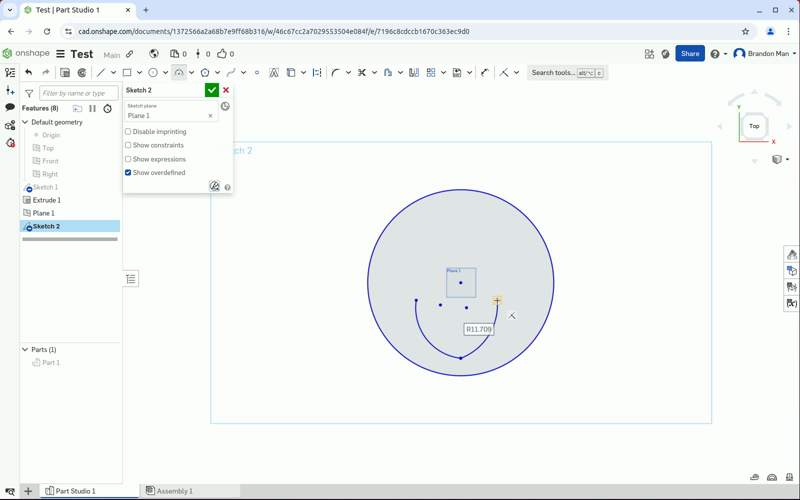
mouse_move(460, 290)
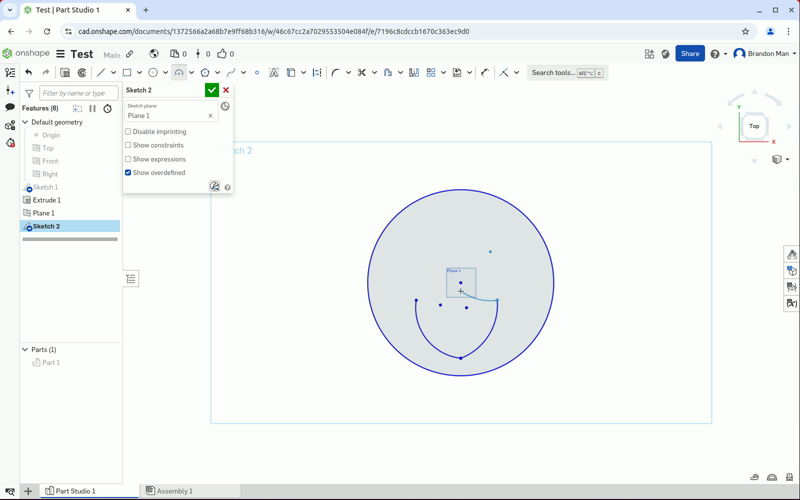
click(460, 290)
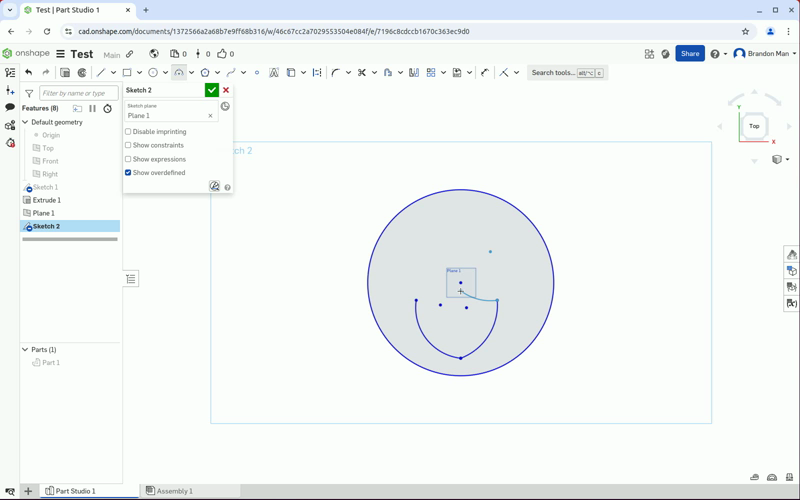
mouse_move(480, 291)
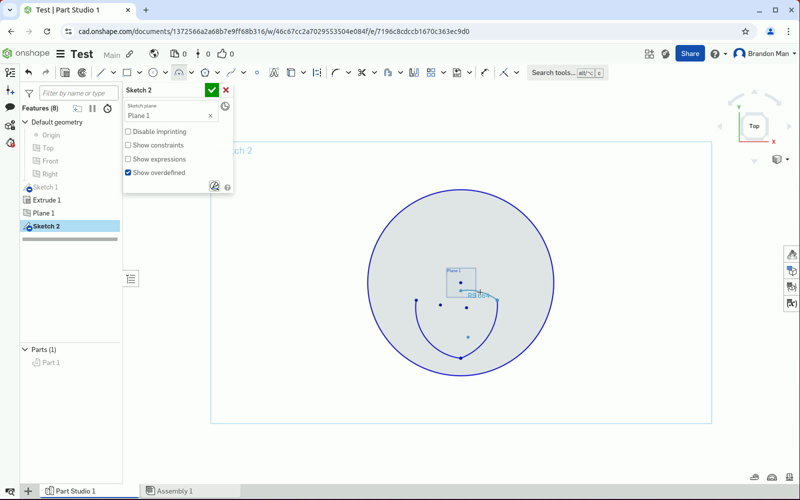
click(480, 291)
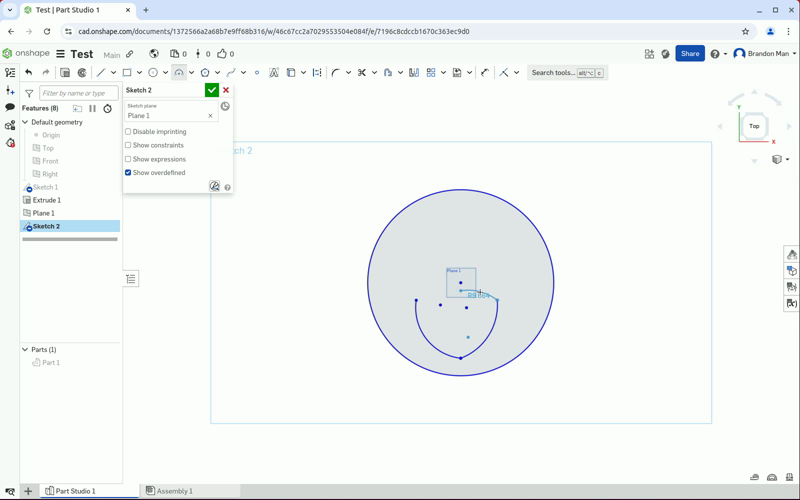
key_up(shift)
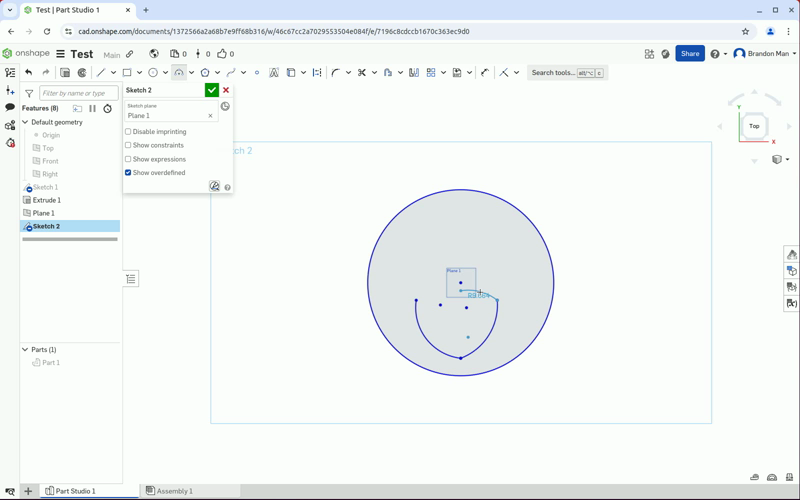
mouse_move(460, 290)
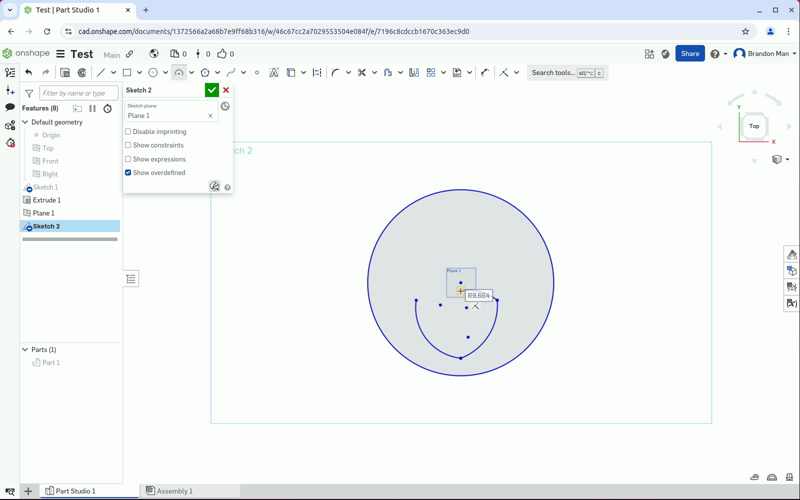
click(460, 290)
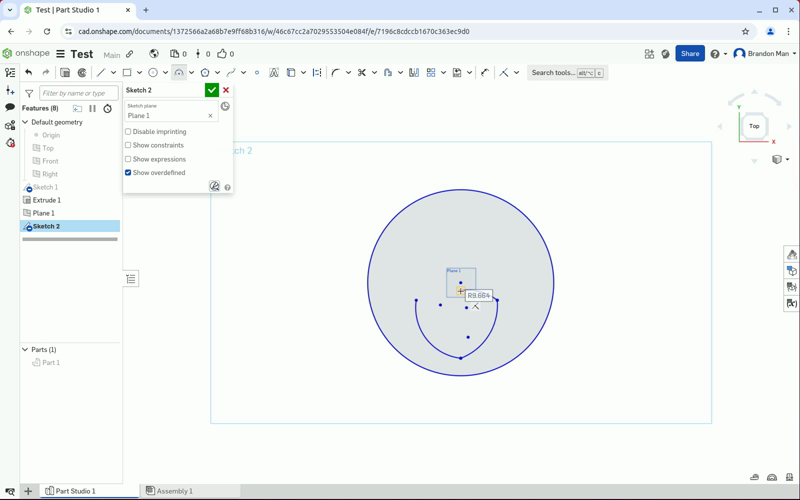
key_down(shift)
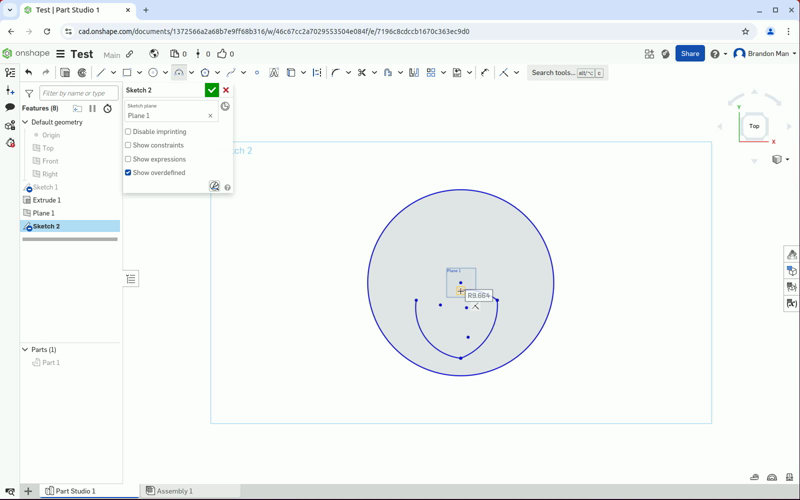
mouse_move(416, 294)
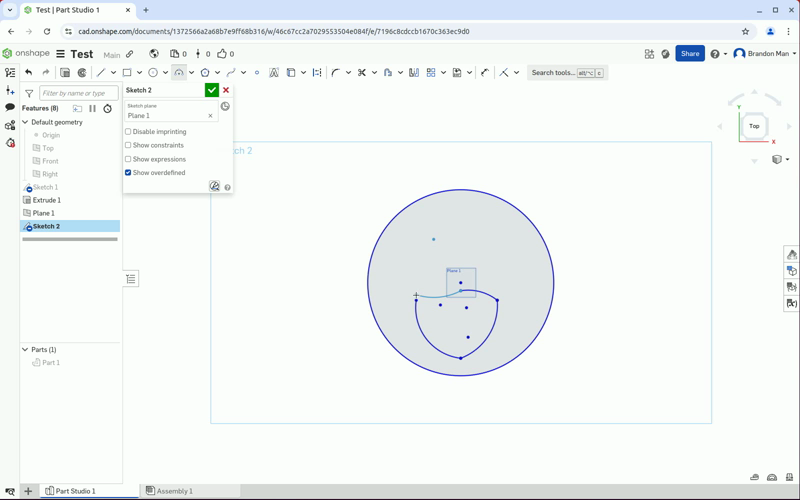
click(416, 294)
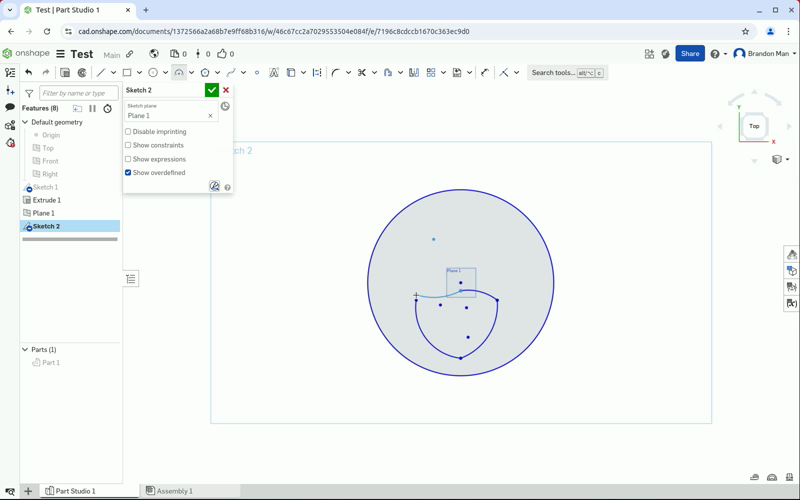
mouse_move(438, 289)
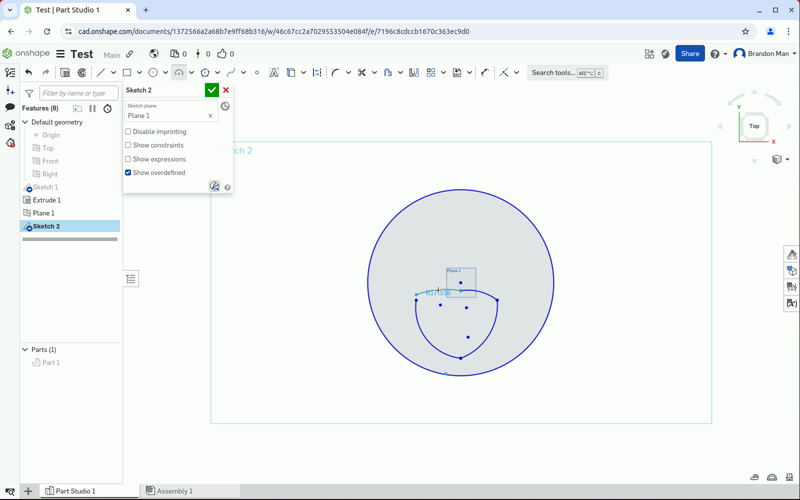
click(438, 289)
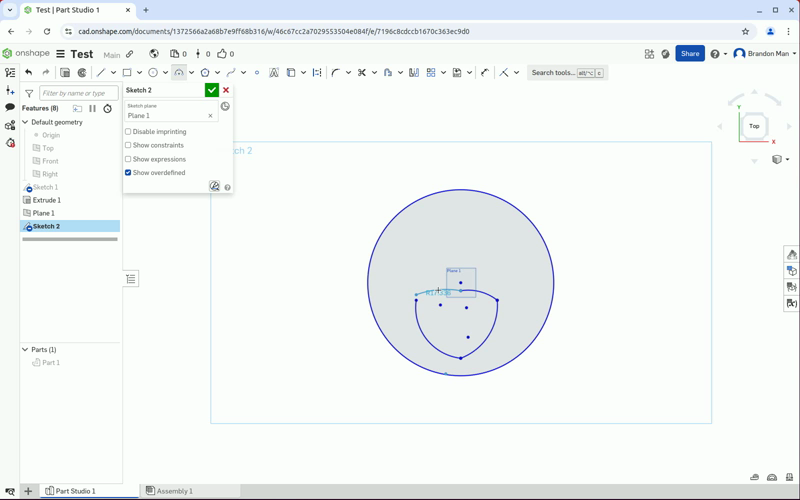
key_up(shift)
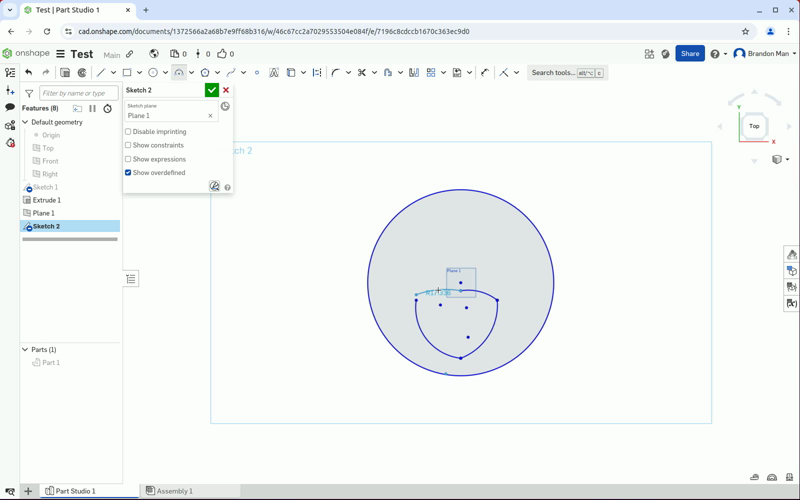
mouse_move(416, 294)
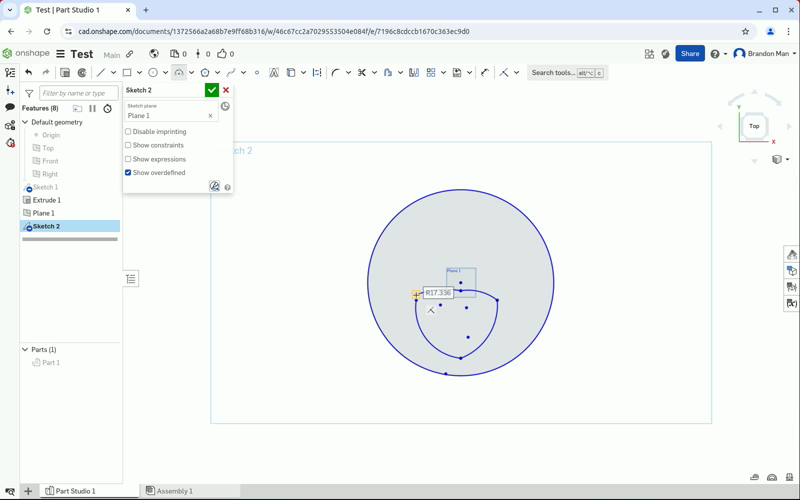
click(416, 294)
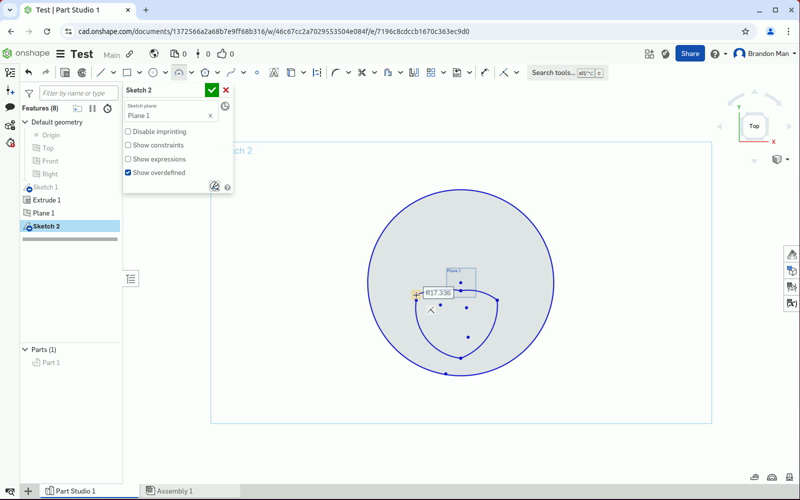
mouse_move(416, 300)
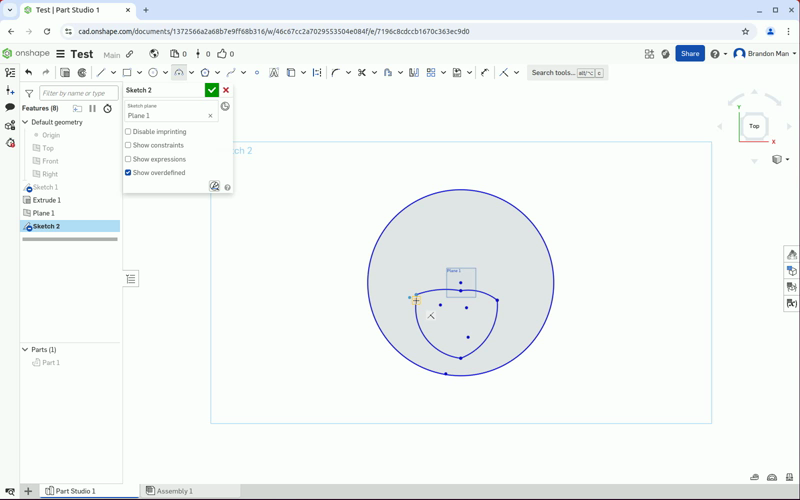
scroll(6)
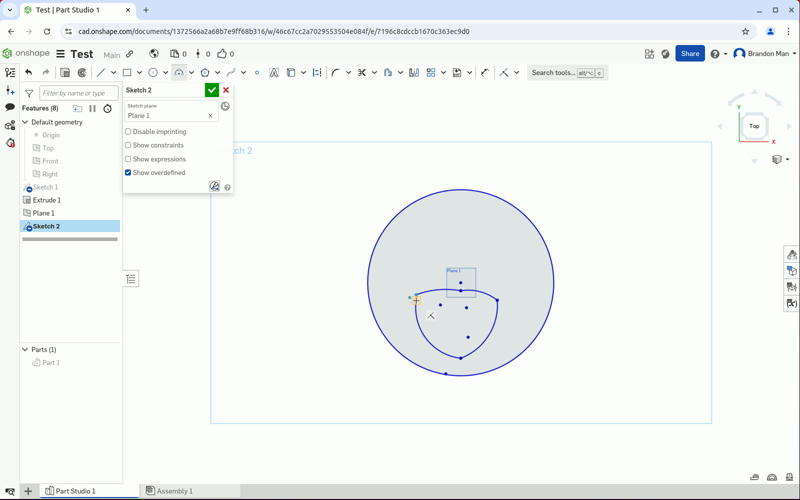
scroll(6)
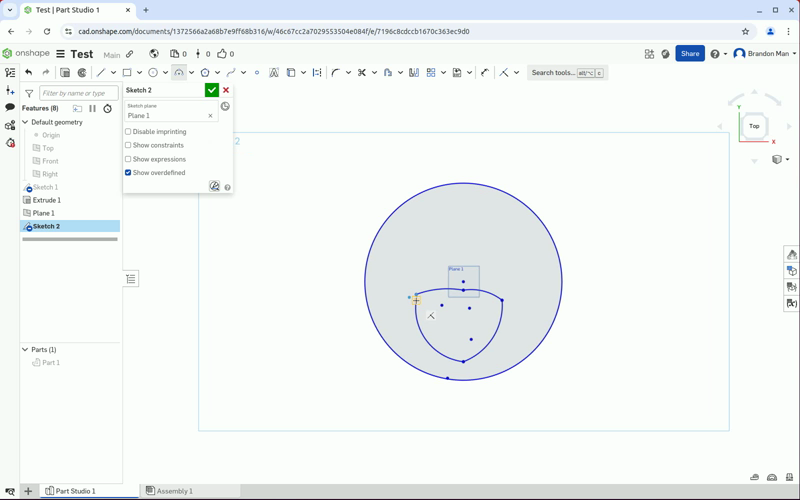
scroll(6)
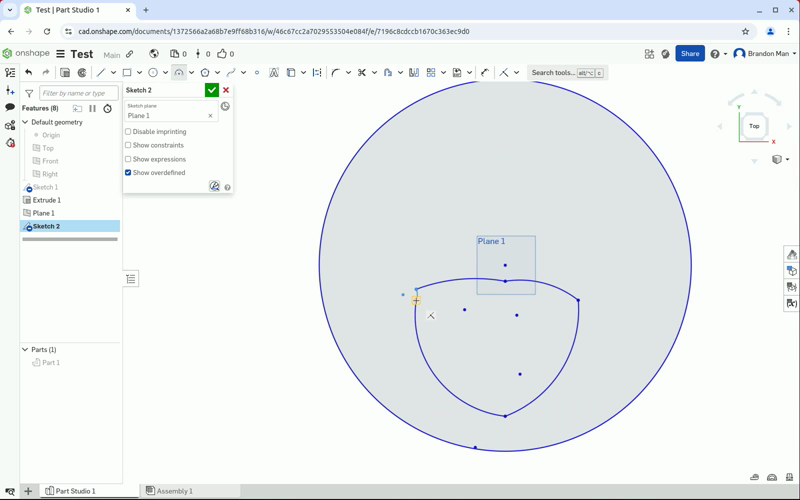
scroll(6)
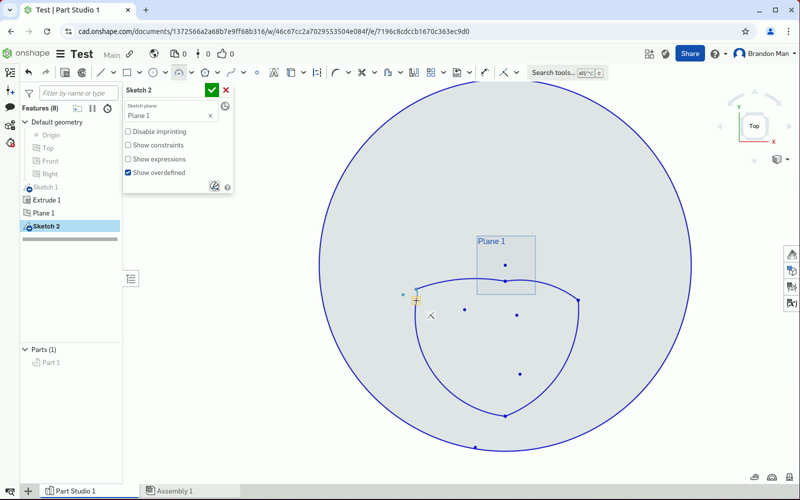
scroll(6)
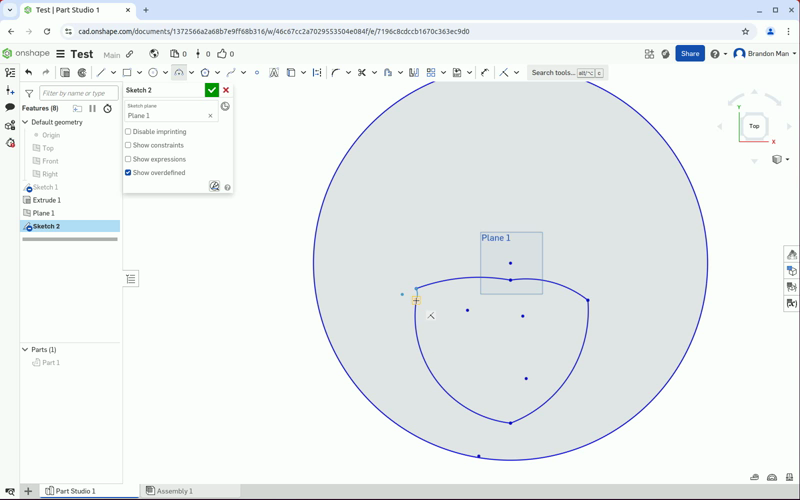
scroll(6)
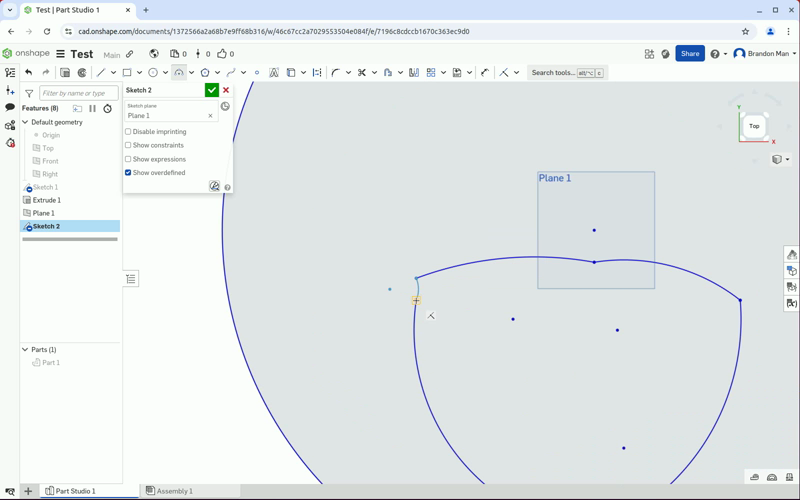
scroll(6)
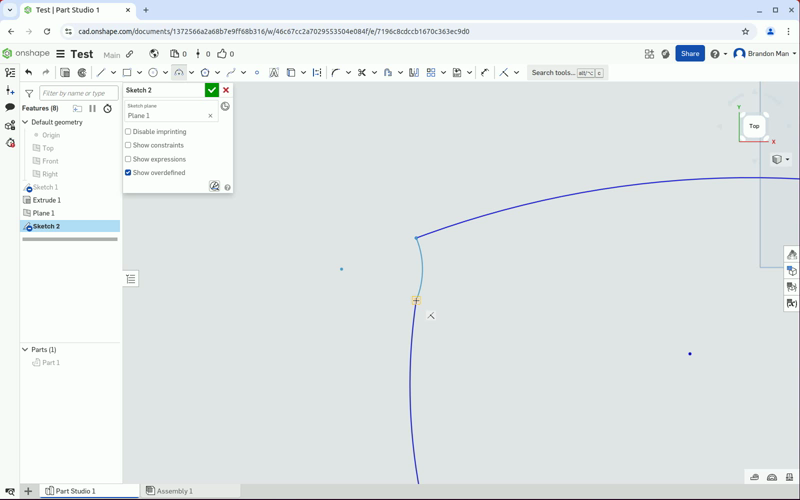
click(416, 300)
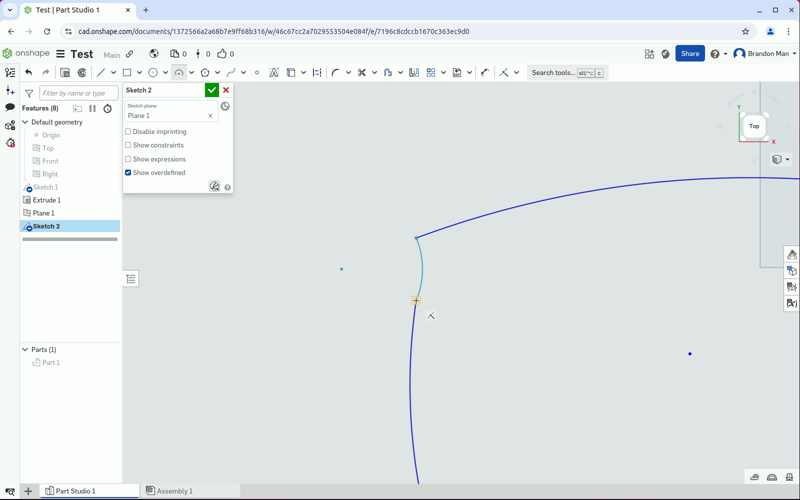
scroll(-6)
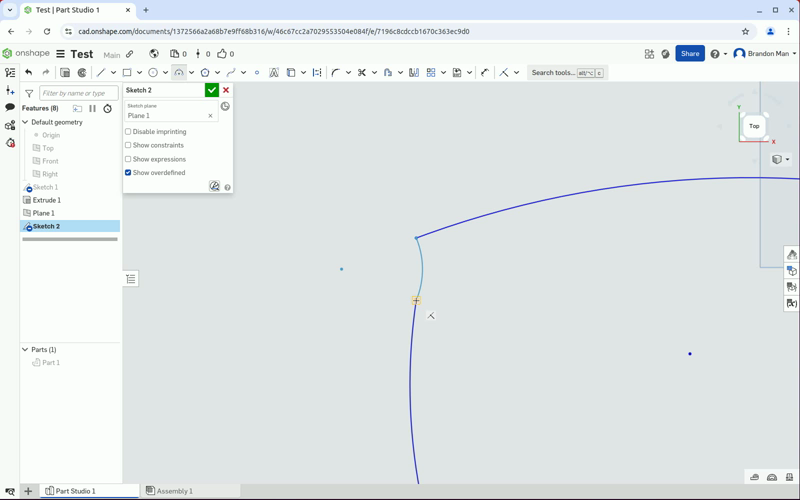
scroll(-6)
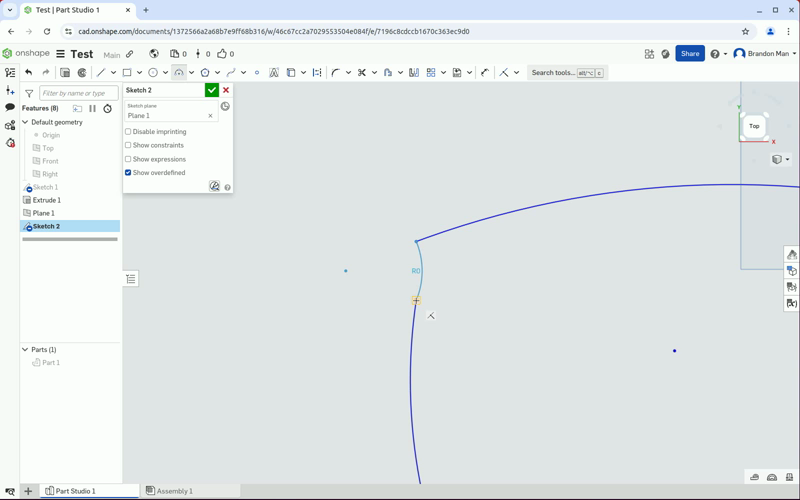
scroll(-6)
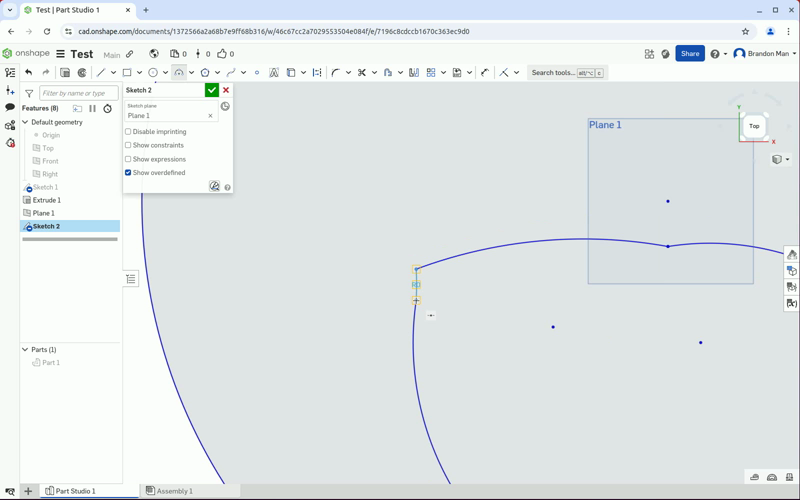
scroll(-6)
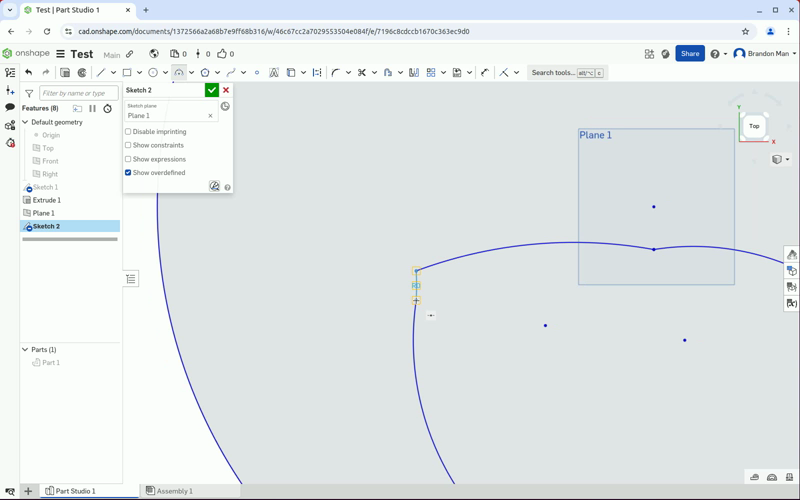
scroll(-6)
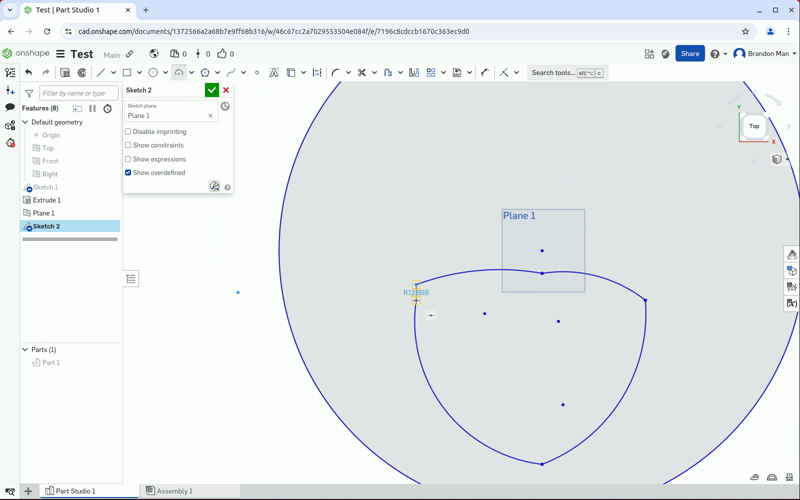
scroll(-6)
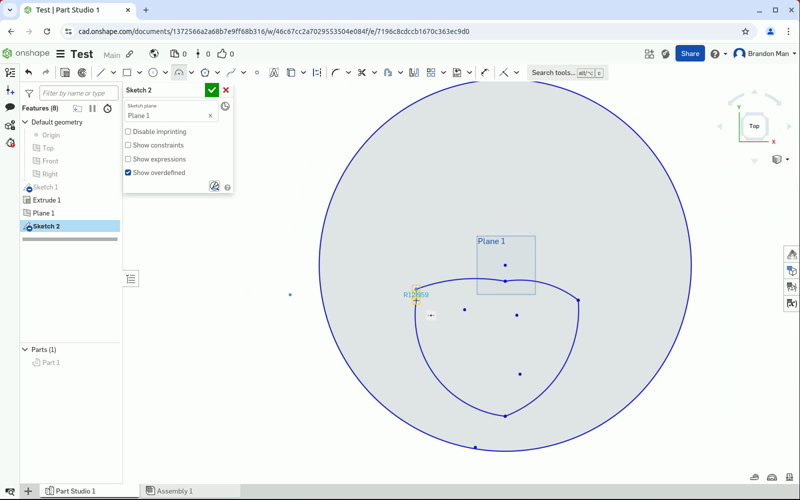
scroll(-6)
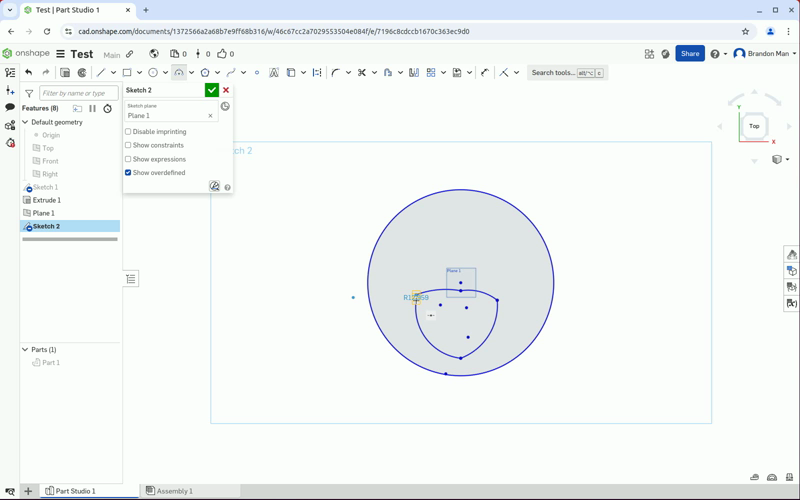
key_down(shift)
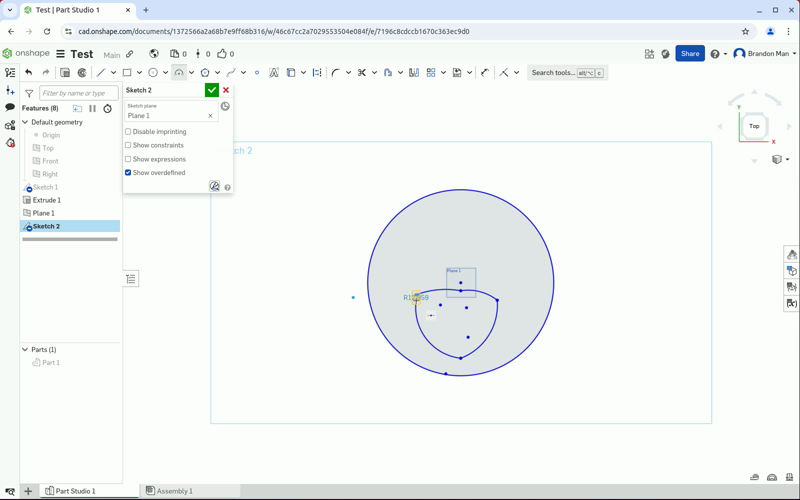
mouse_move(417, 297)
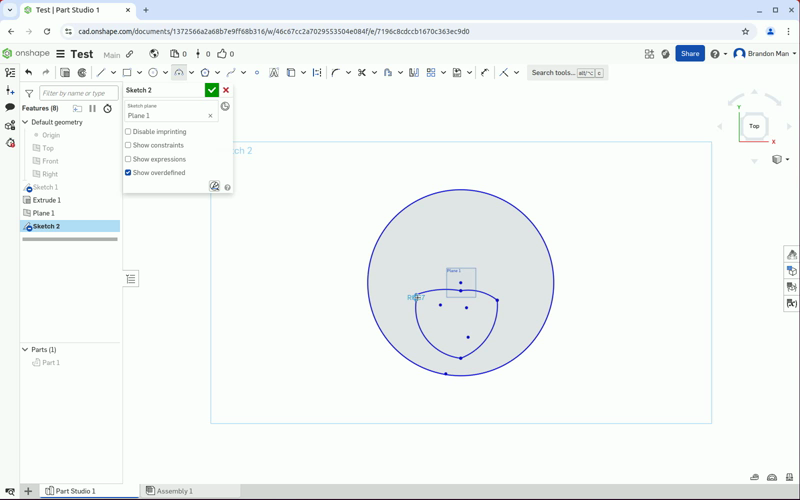
scroll(6)
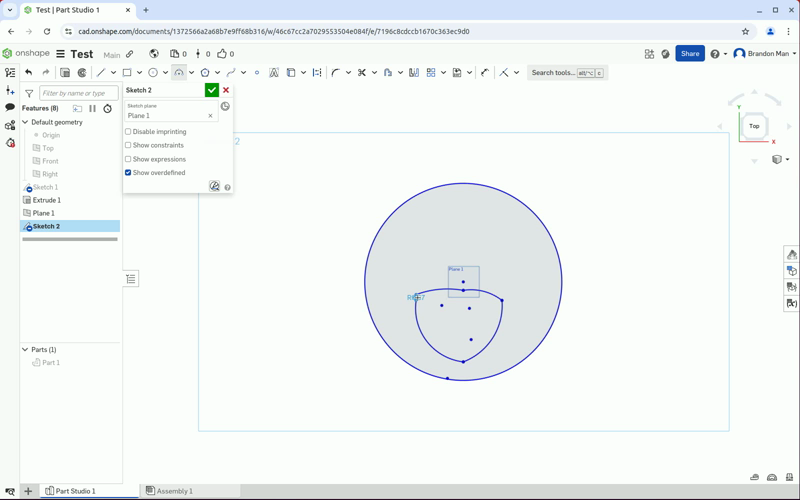
scroll(6)
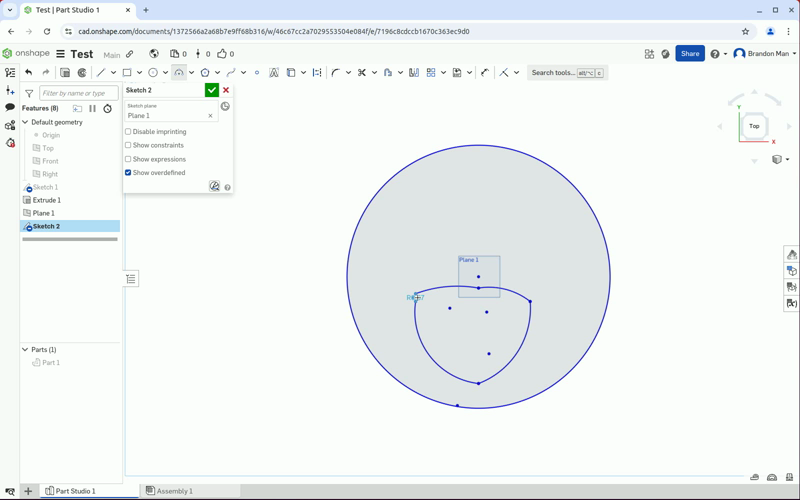
scroll(6)
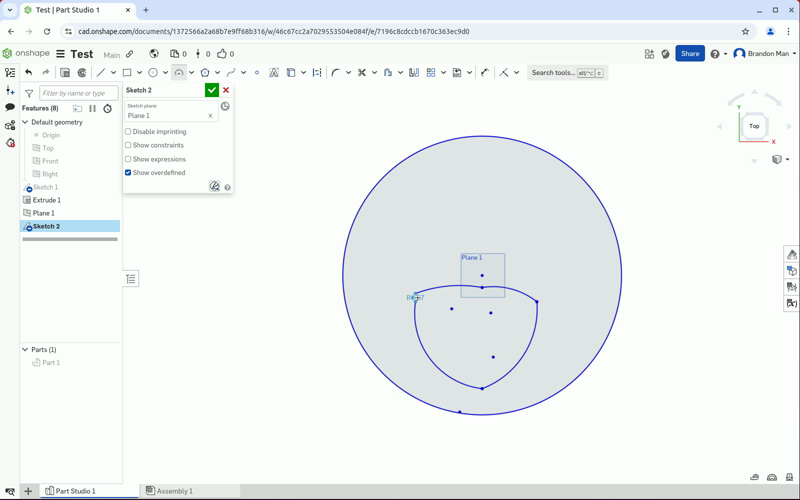
scroll(6)
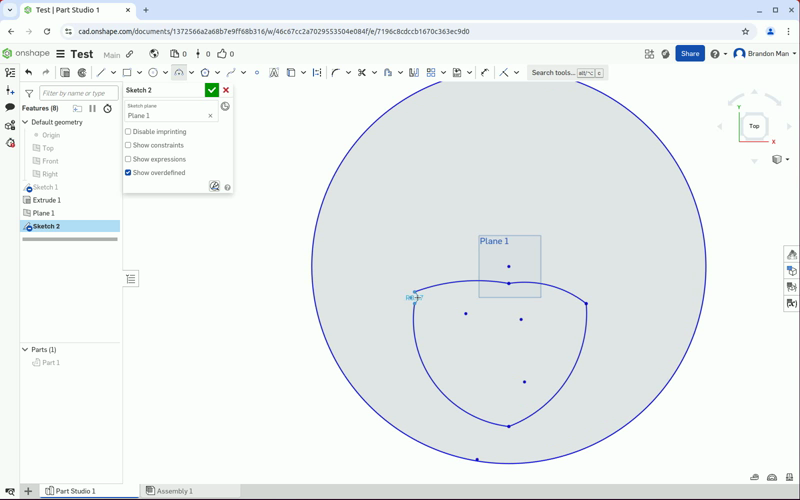
scroll(6)
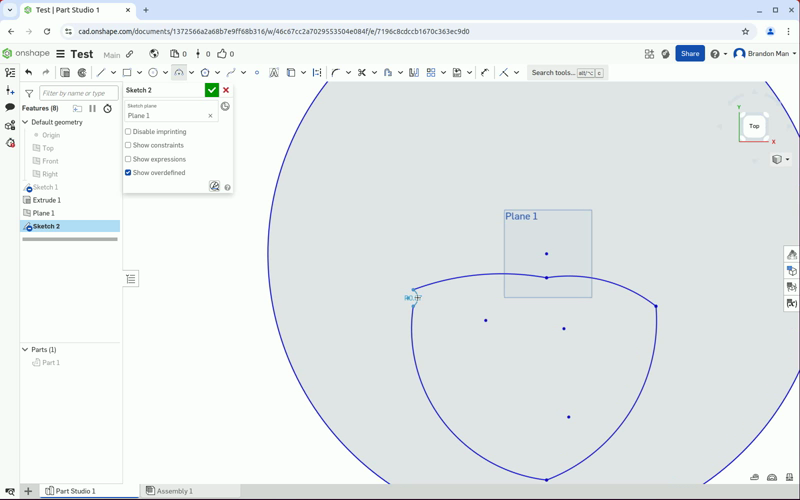
scroll(6)
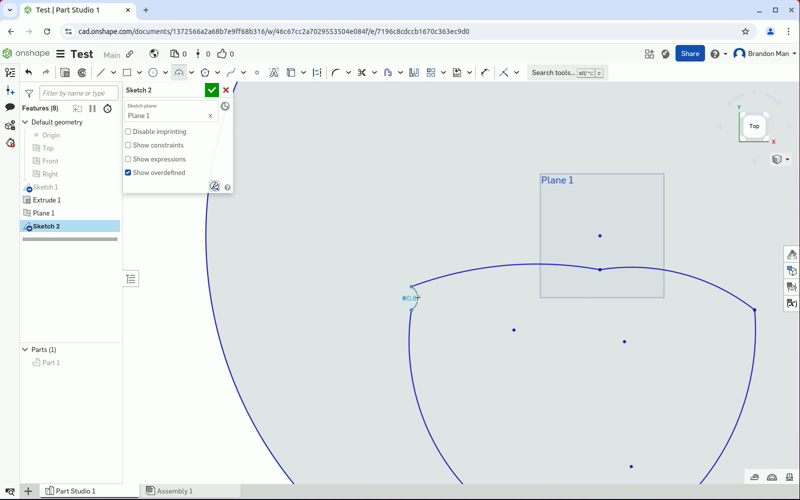
scroll(6)
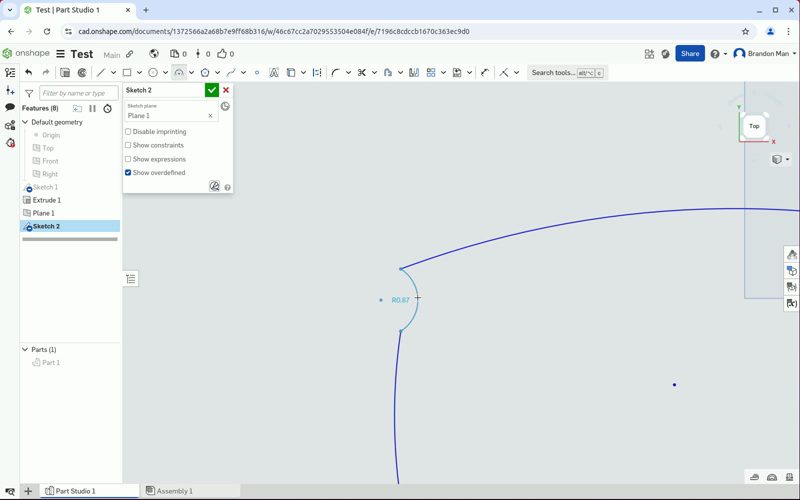
click(417, 297)
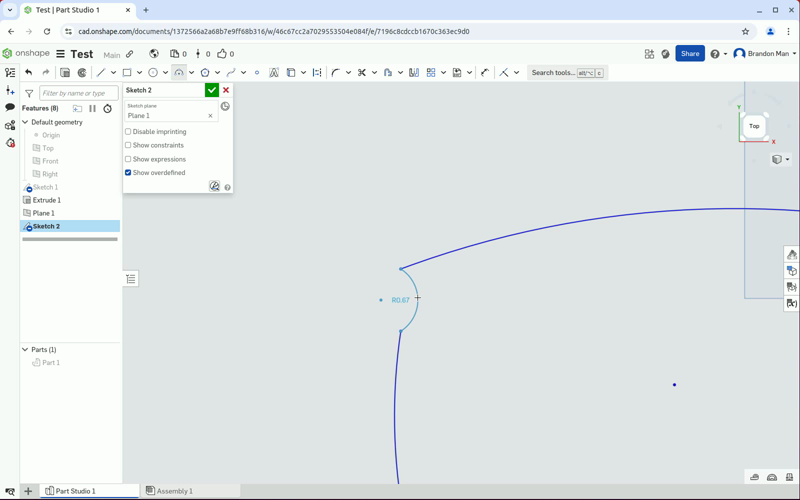
scroll(-6)
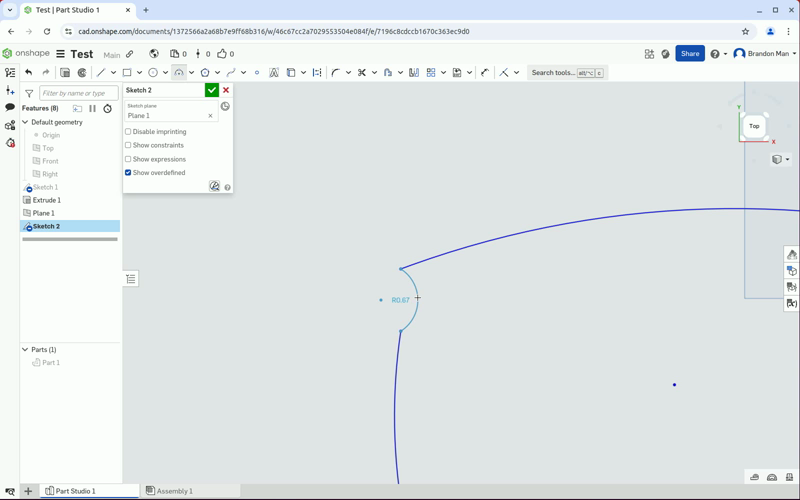
scroll(-6)
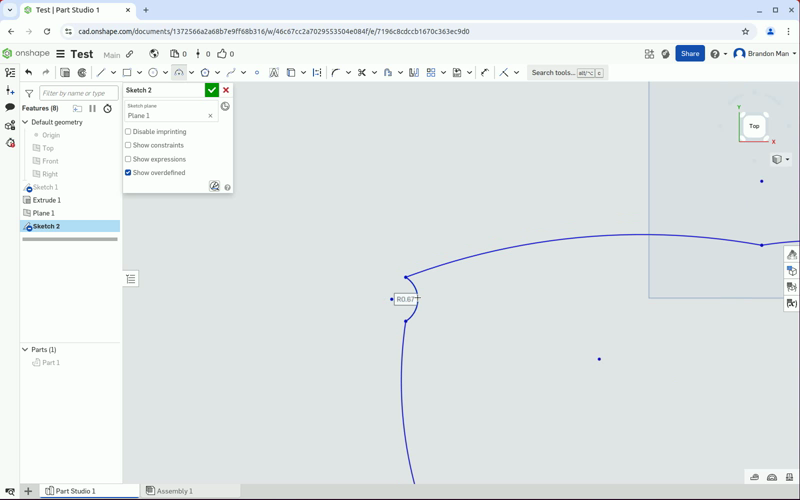
scroll(-6)
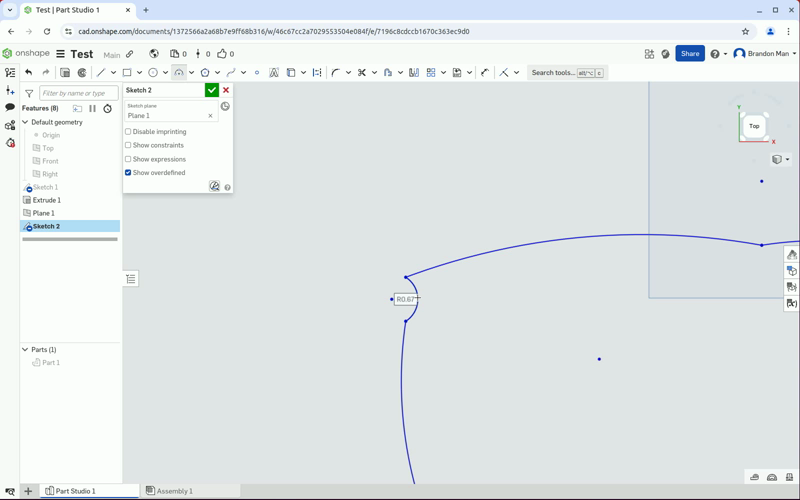
scroll(-6)
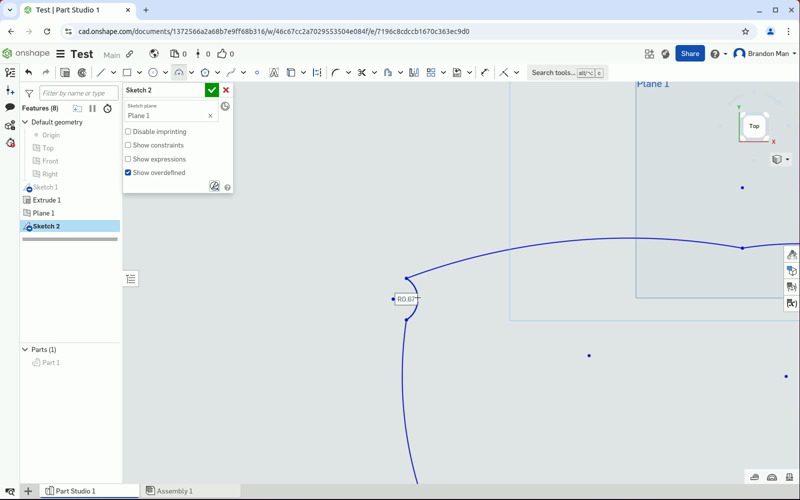
scroll(-6)
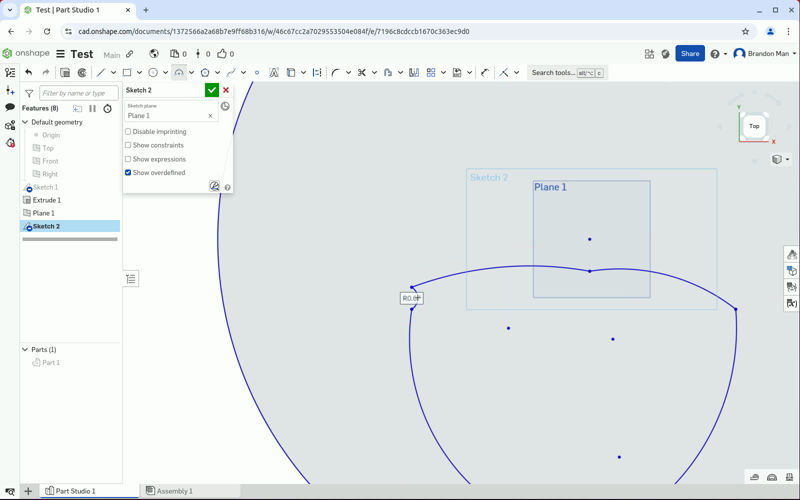
scroll(-6)
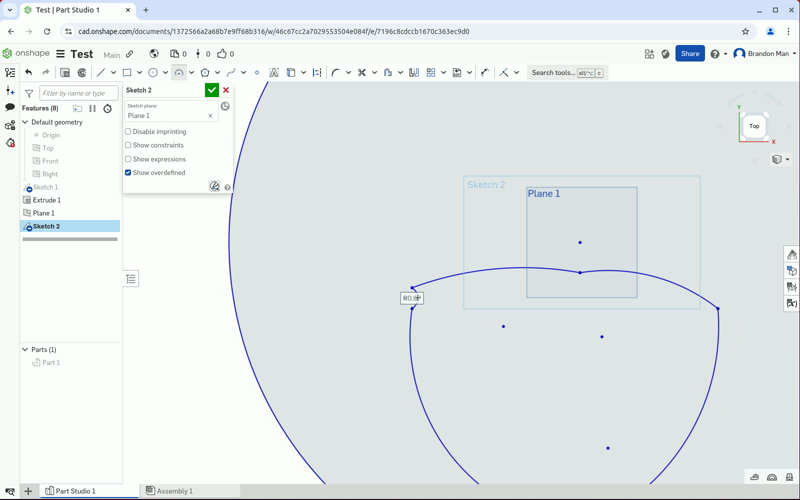
scroll(-6)
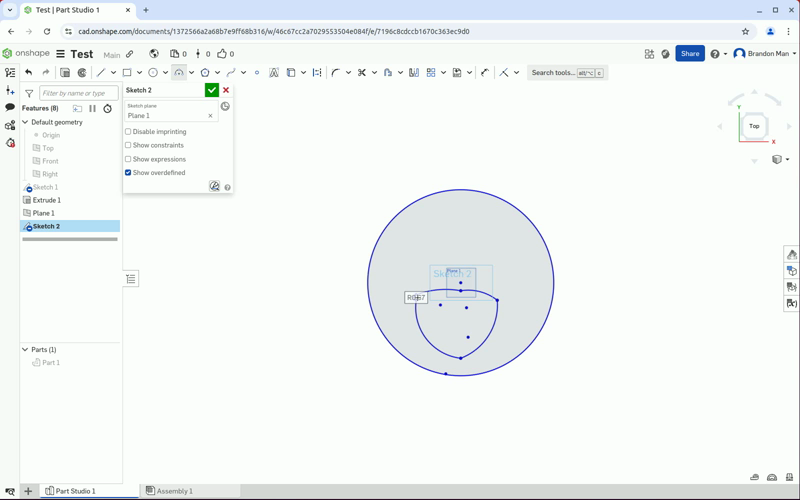
key_up(shift)
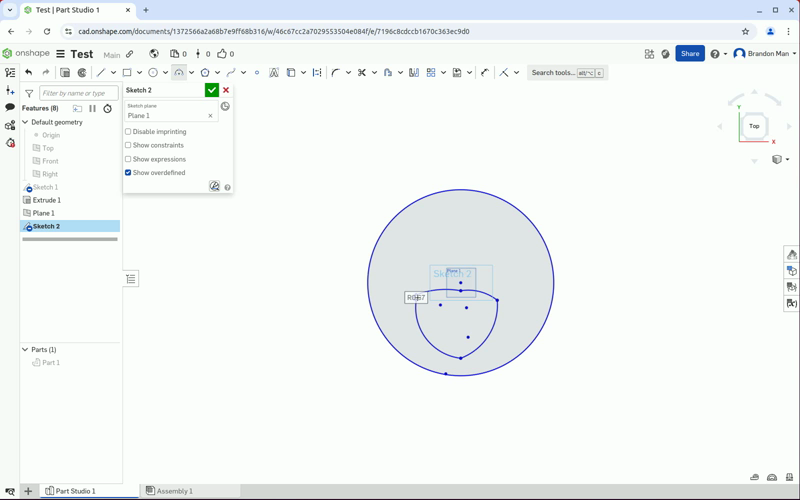
key(esc)
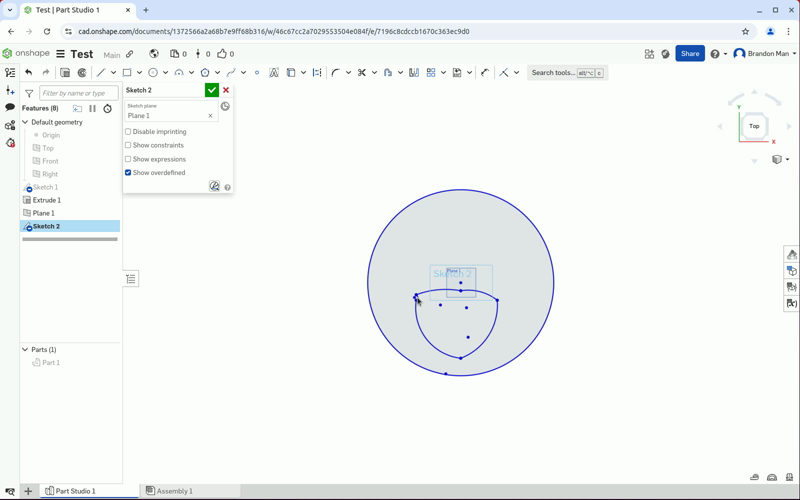
mouse_move(432, 233)
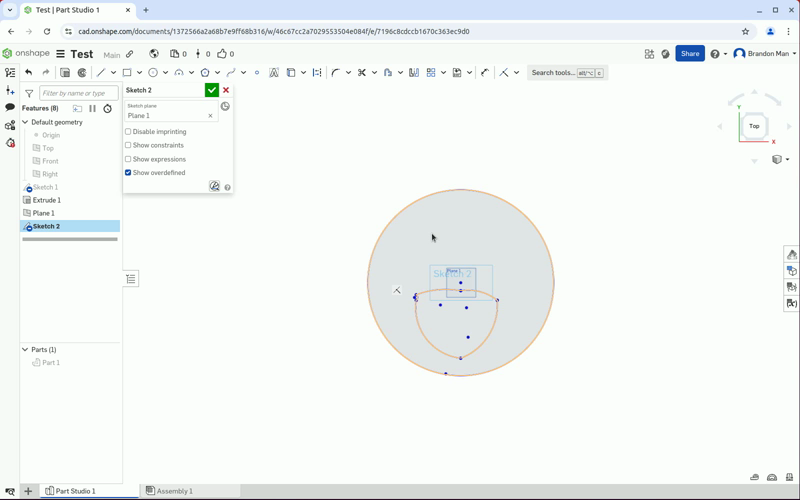
click(432, 233)
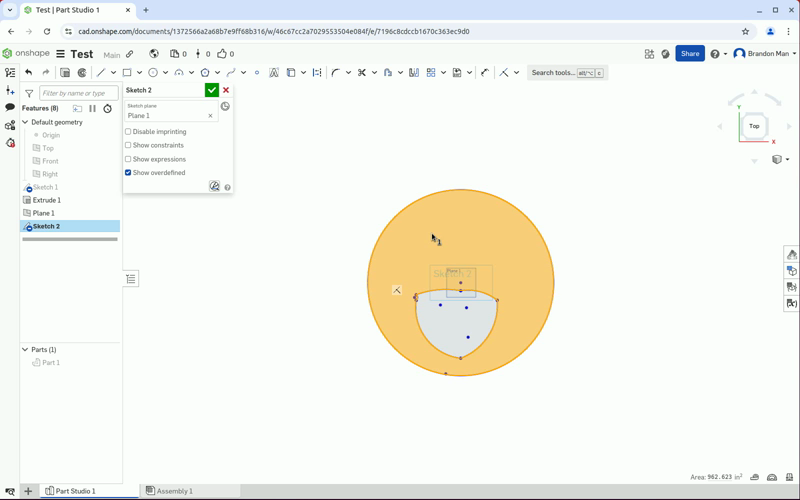
mouse_move(73, 352)
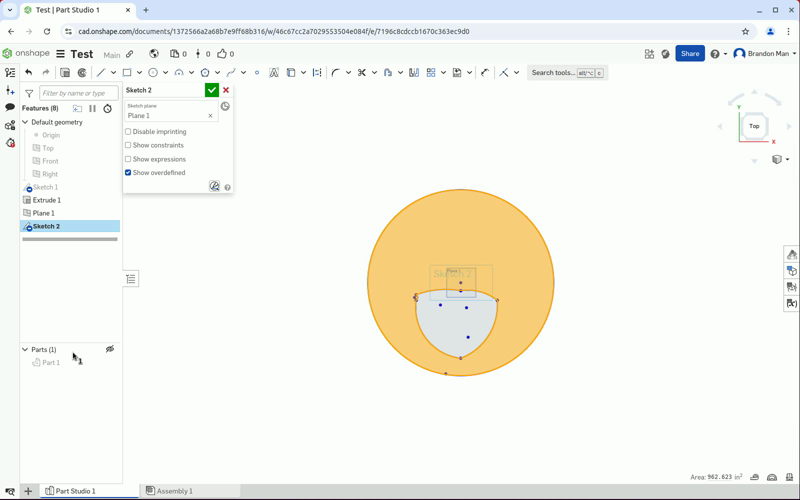
key(shift+y)
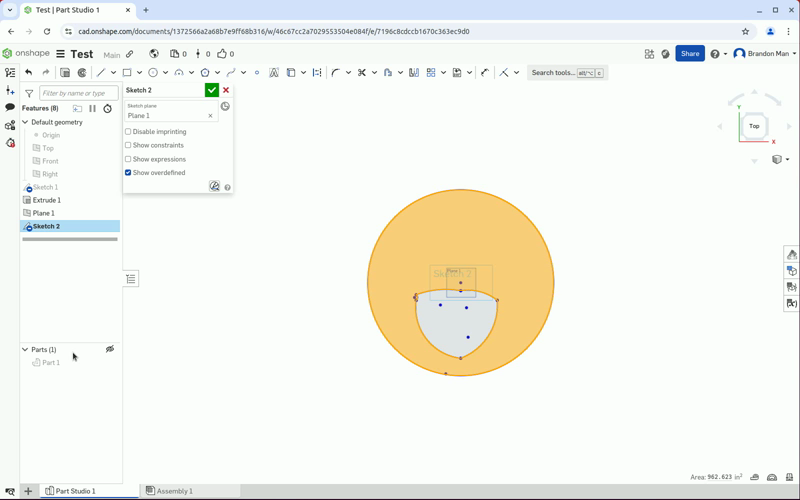
key(shift+e)
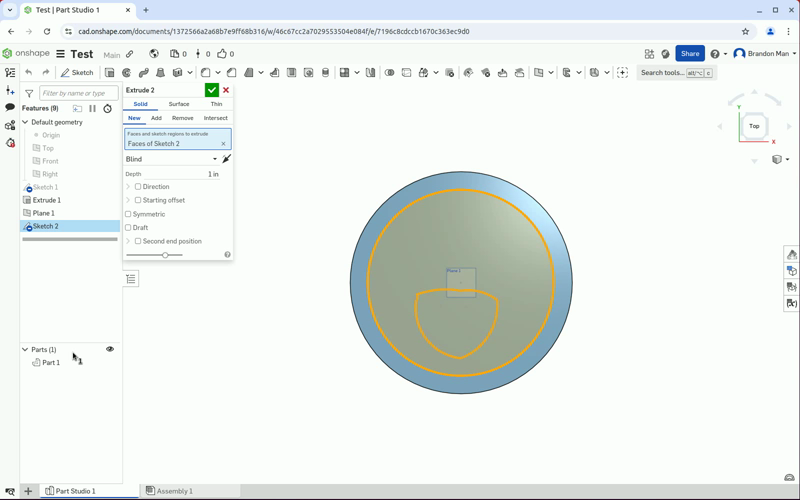
mouse_move(143, 106)
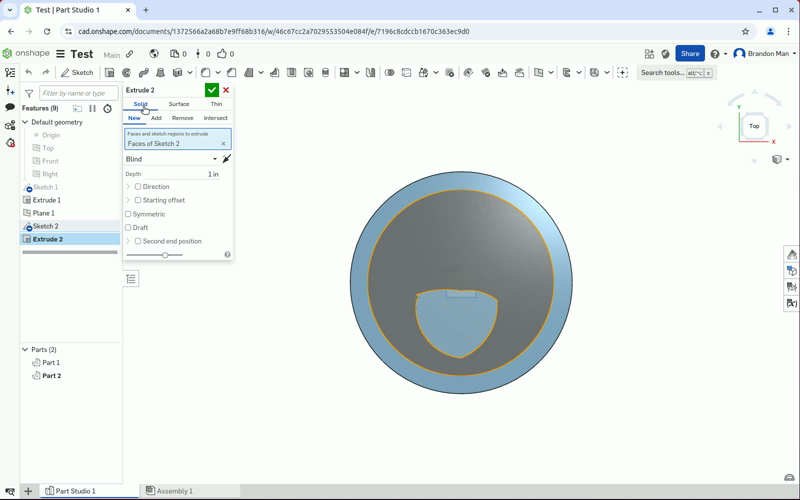
click(143, 106)
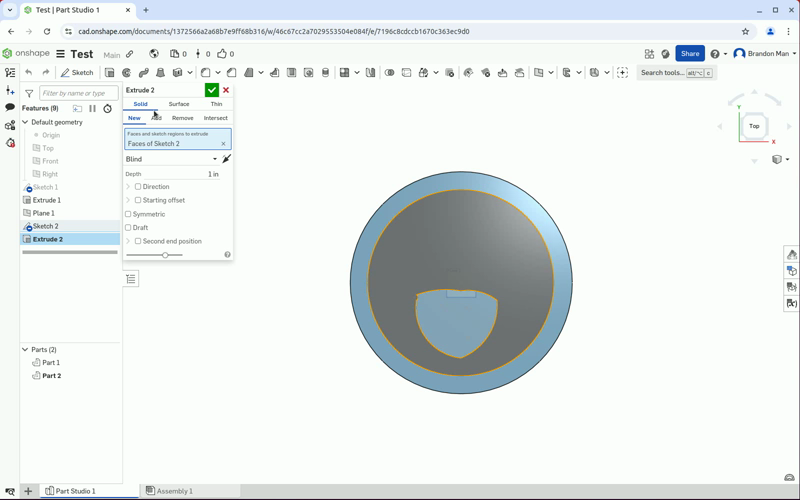
mouse_move(186, 120)
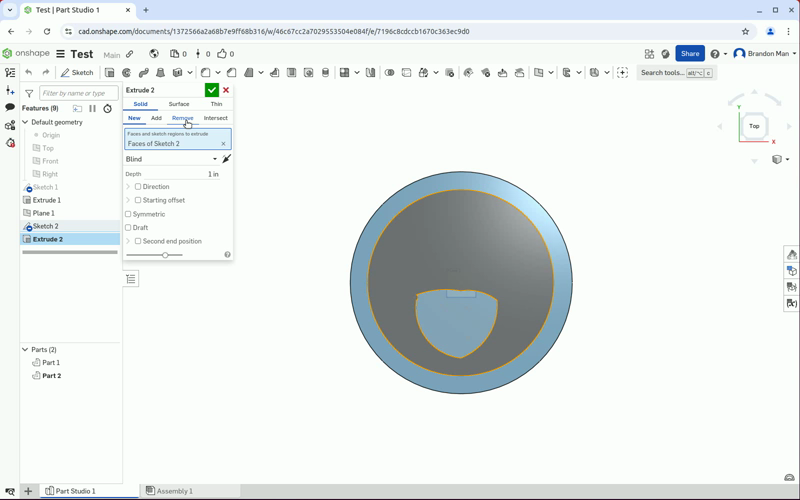
click(186, 120)
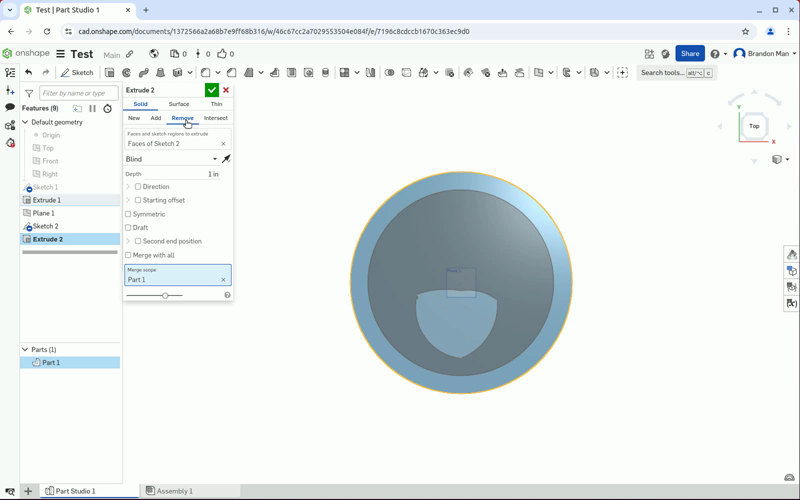
key(tab, 4)
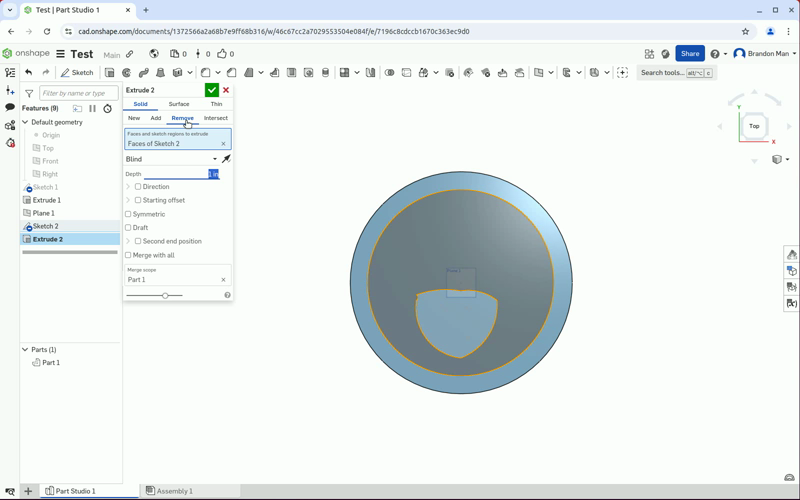
text(0.722)
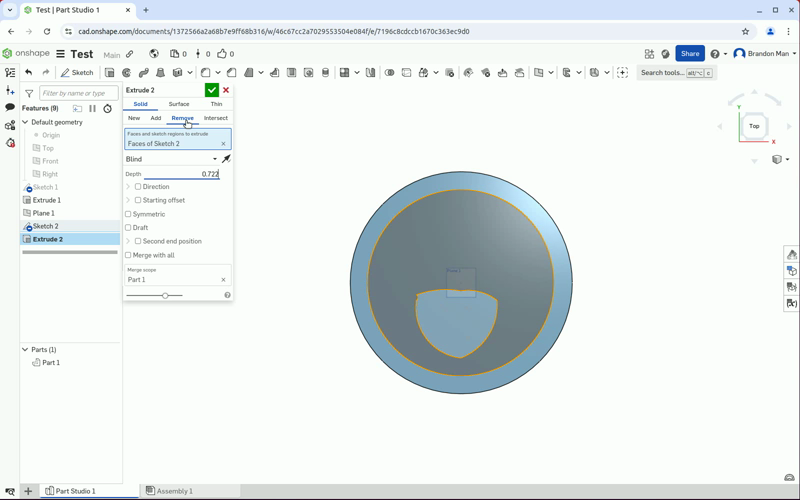
key(tab, 6)
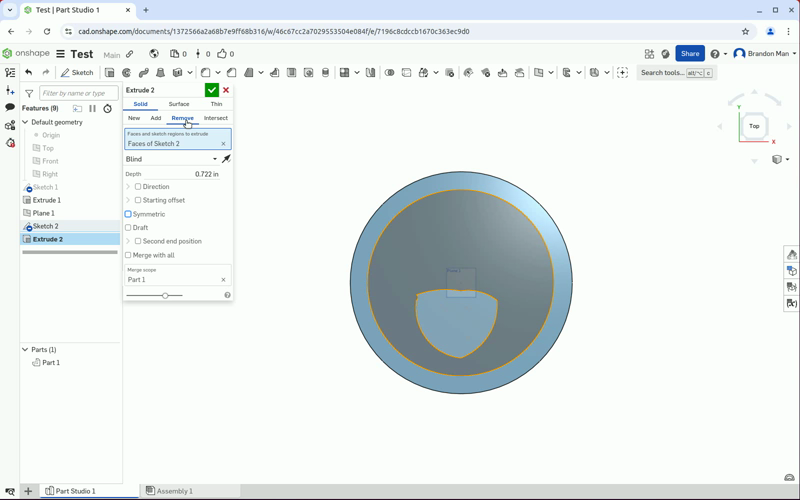
key(space)
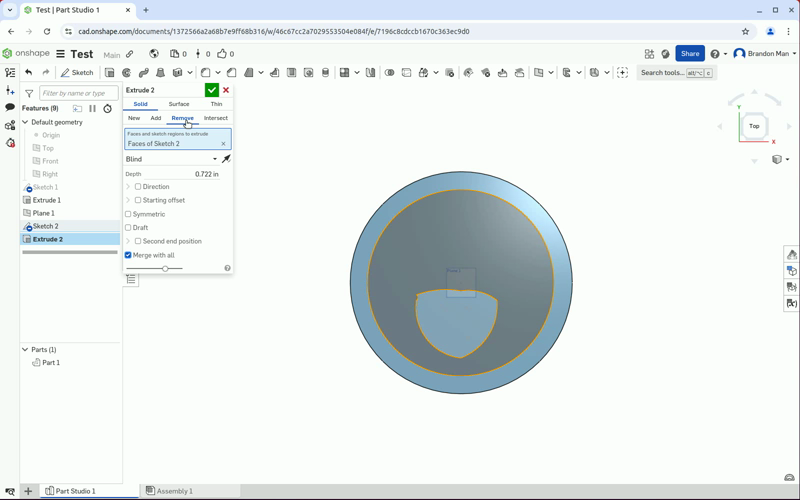
key(enter)
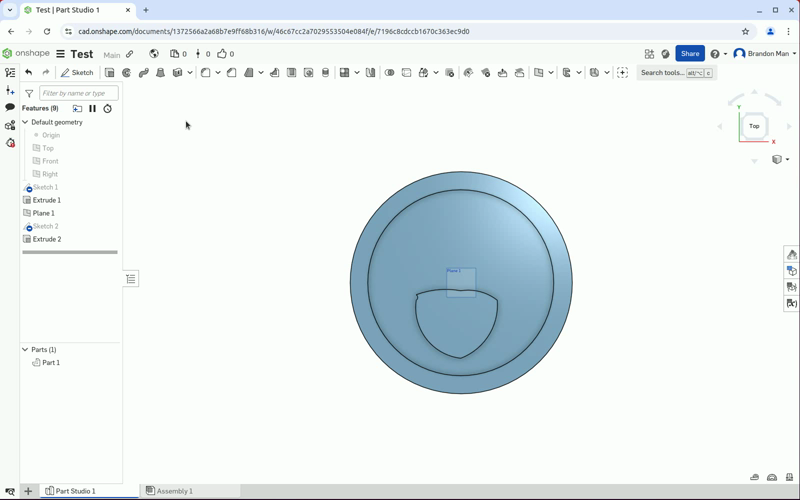
key(shift+h)
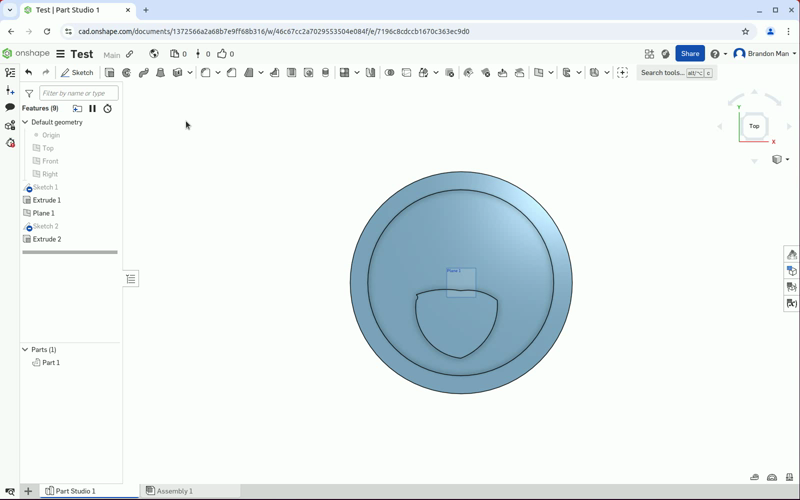
key(shift+h)
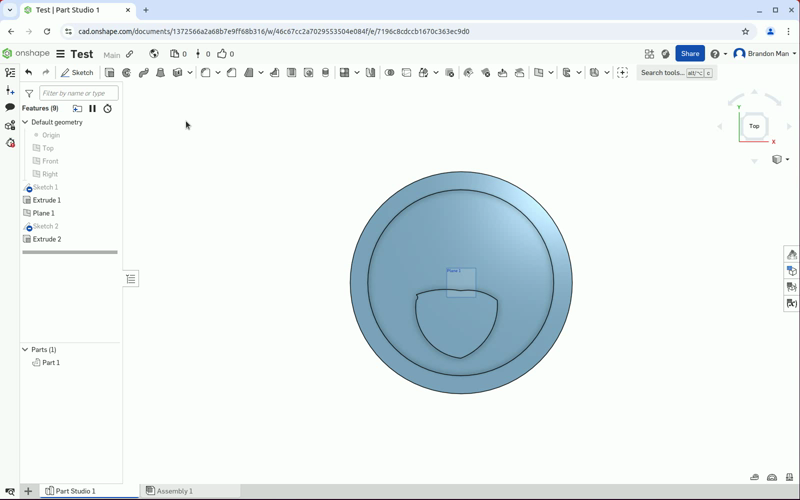
mouse_move(73, 189)
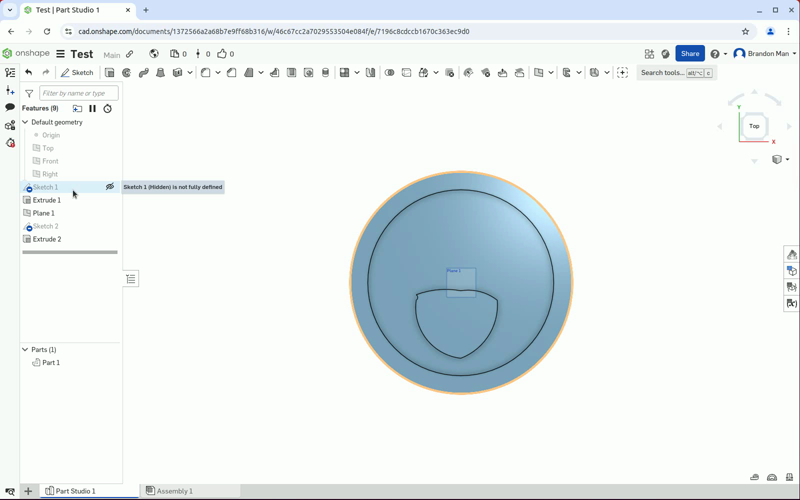
click(73, 189)
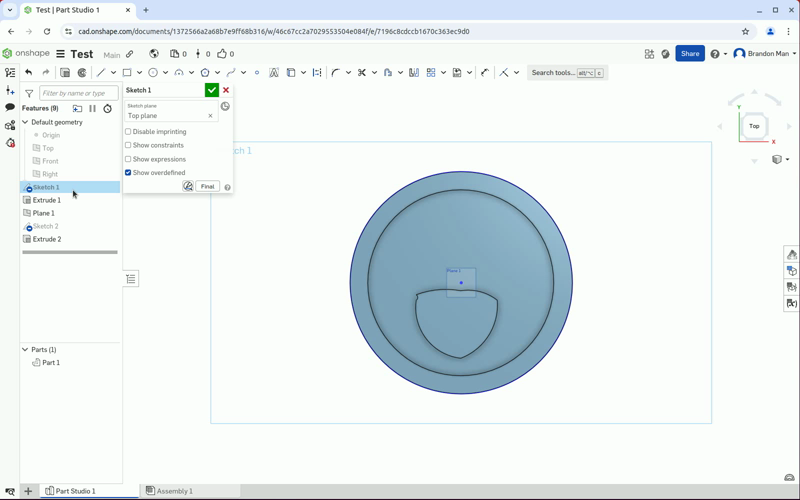
mouse_move(229, 92)
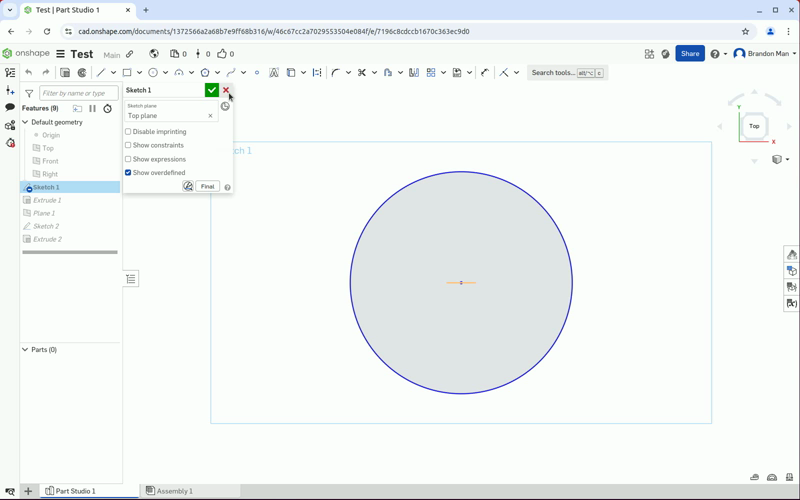
click(229, 92)
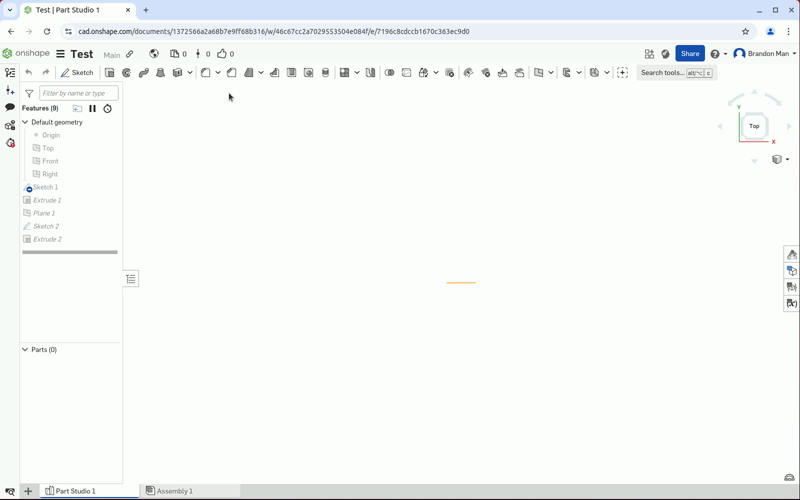
key(shift+s)
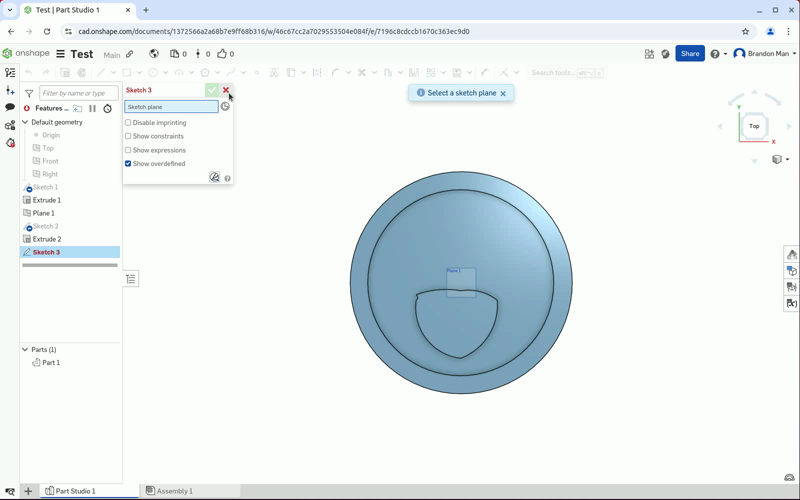
mouse_move(73, 215)
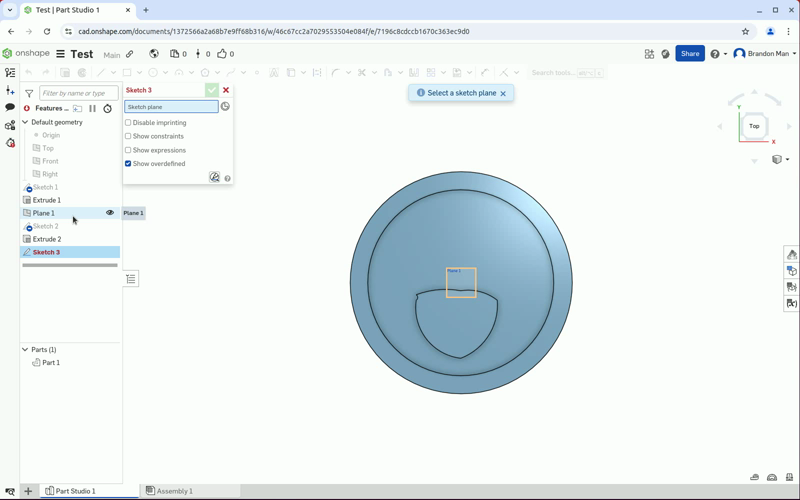
click(73, 215)
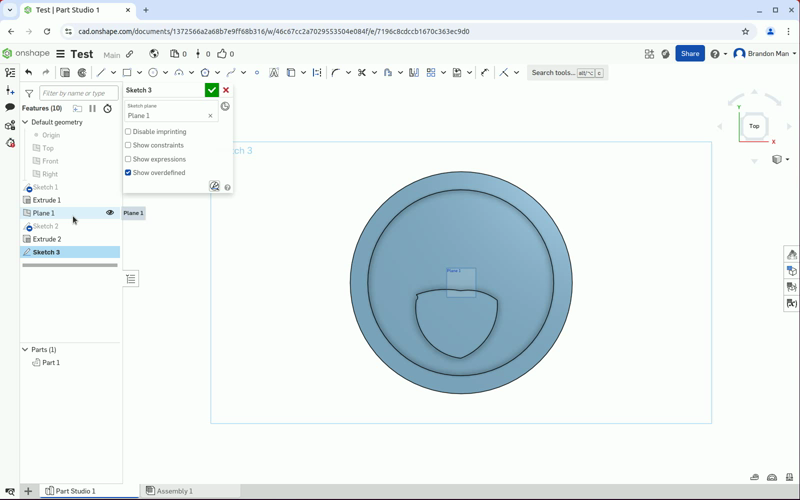
mouse_move(73, 352)
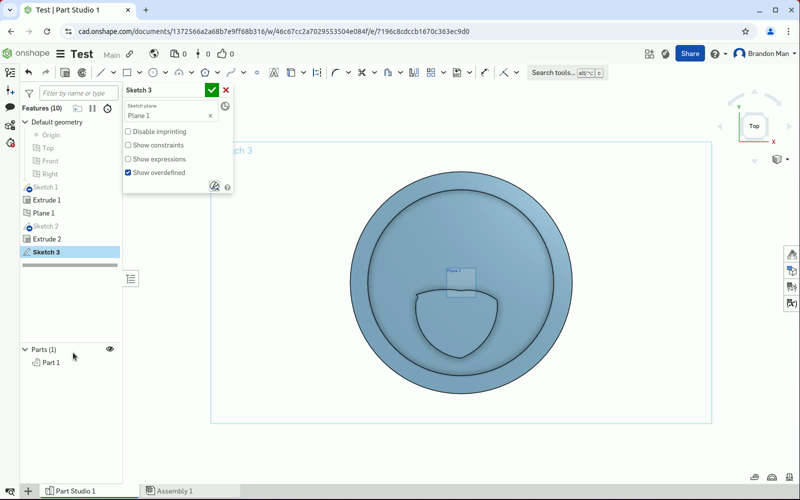
key(y)
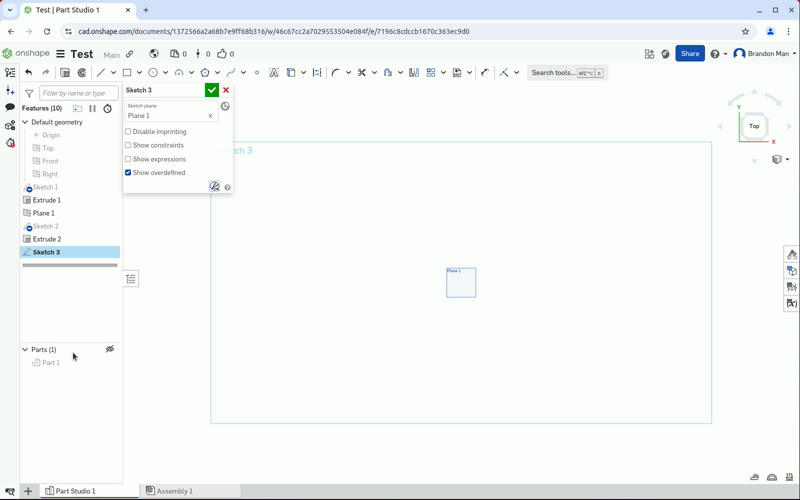
key(a)
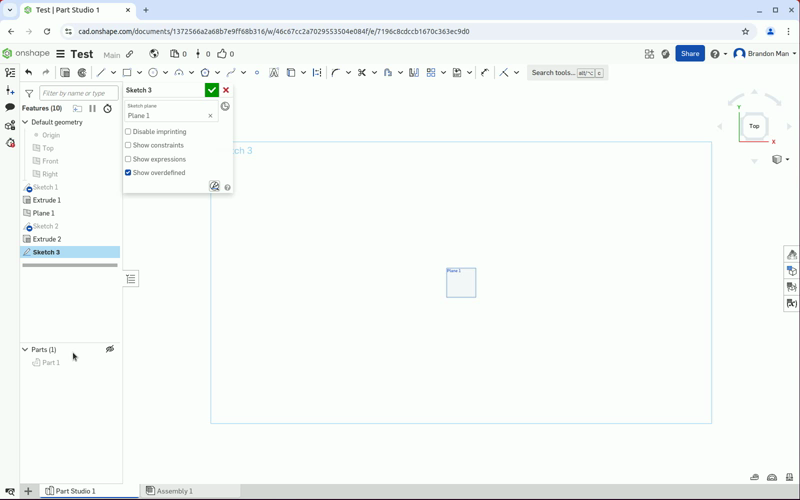
key_down(shift)
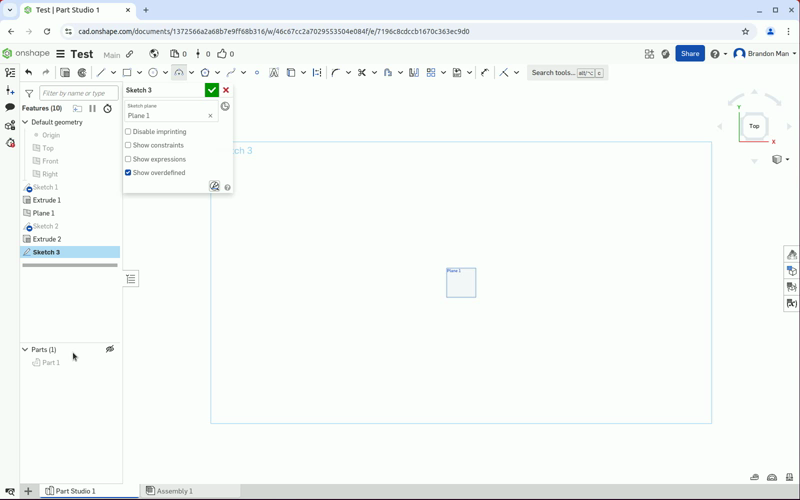
mouse_move(418, 301)
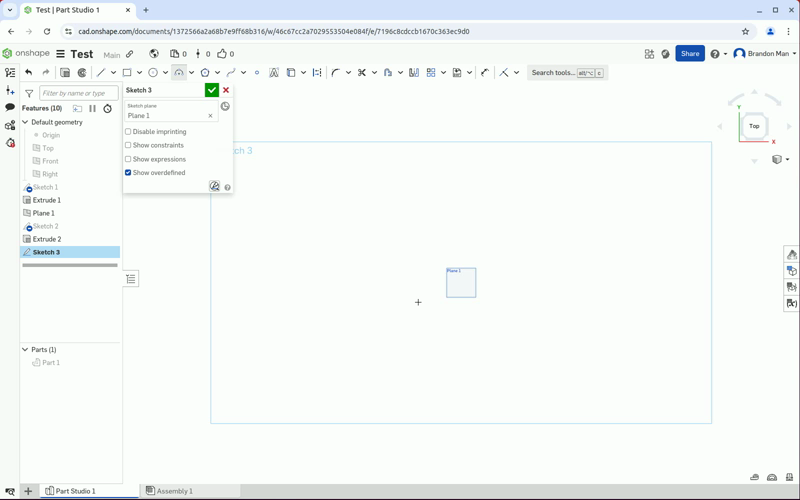
click(418, 301)
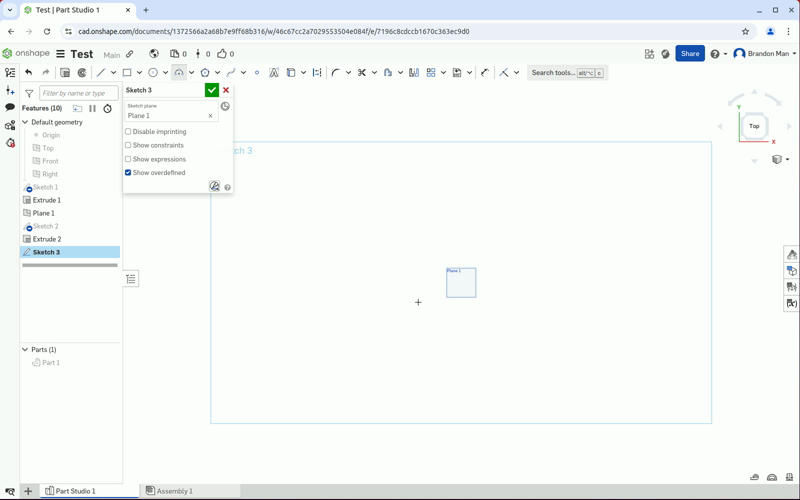
key_up(shift)
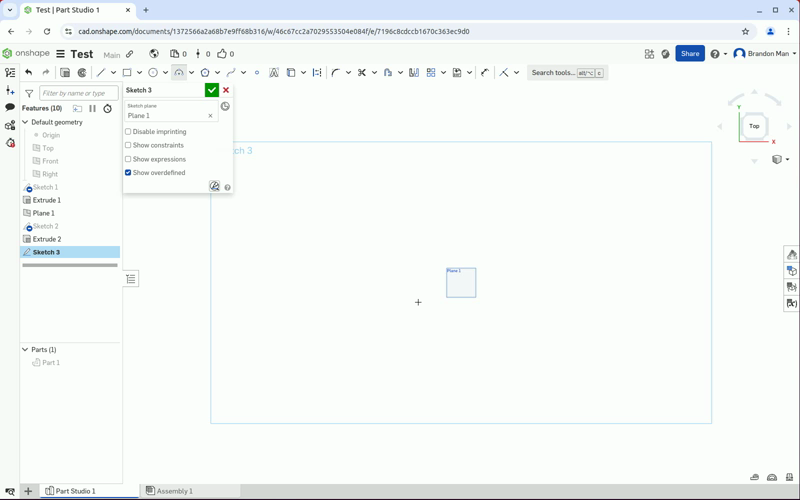
key_down(shift)
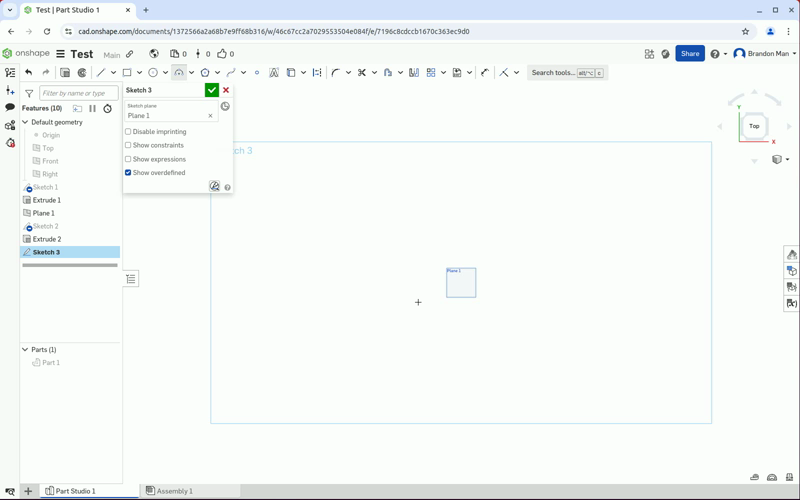
mouse_move(456, 305)
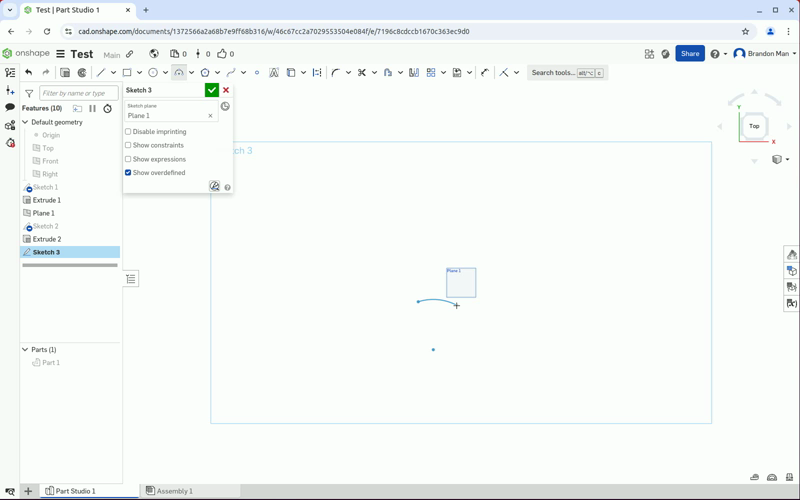
click(456, 305)
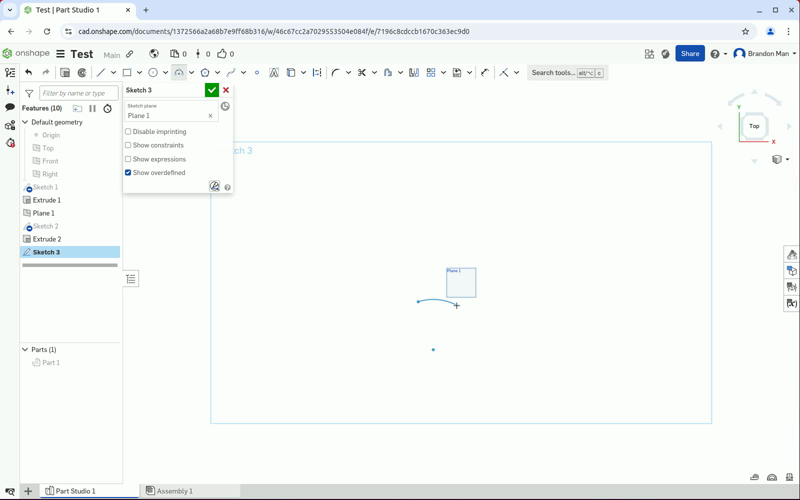
mouse_move(437, 307)
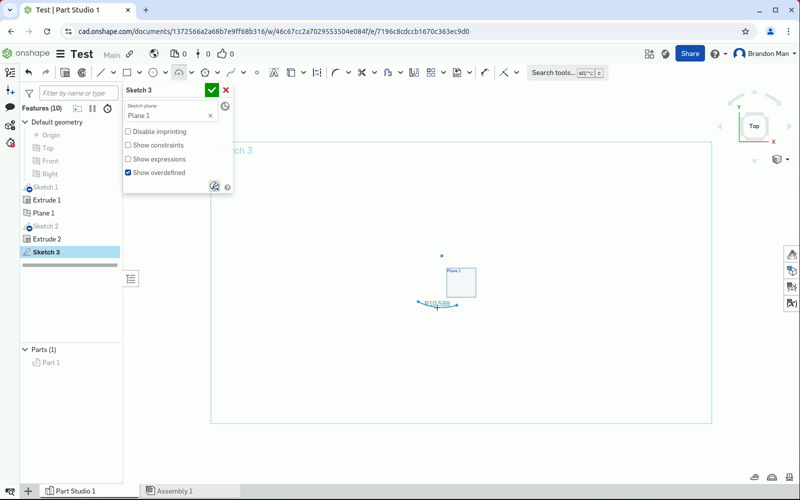
click(437, 307)
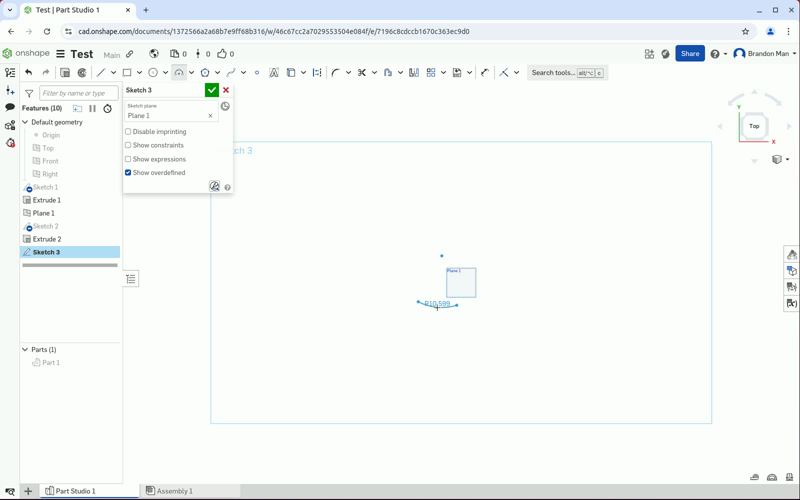
key_up(shift)
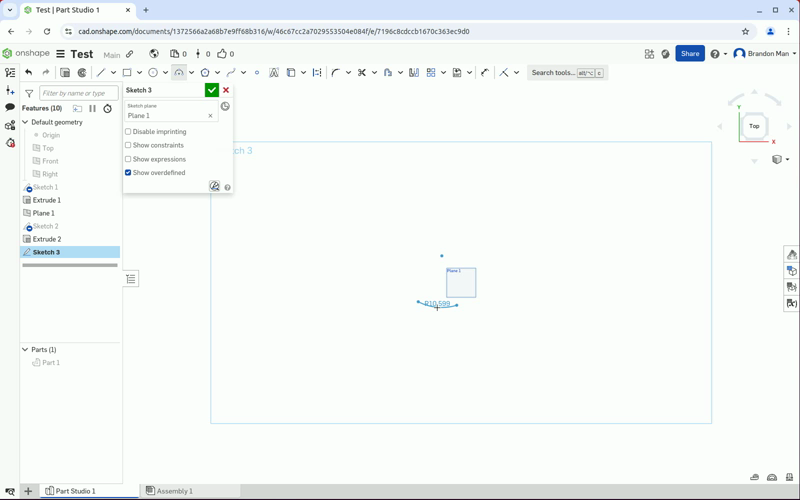
mouse_move(456, 305)
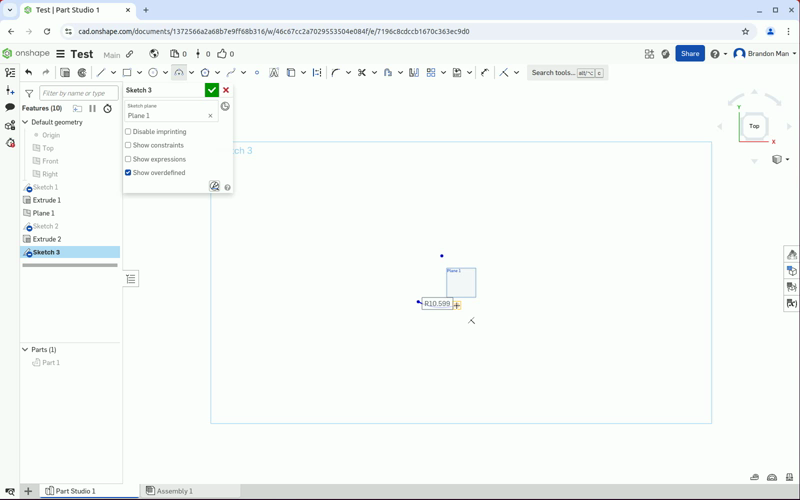
click(456, 305)
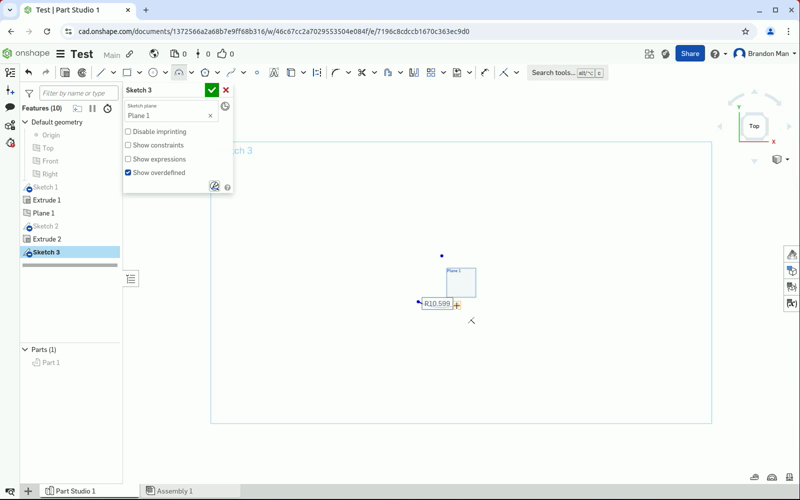
key_down(shift)
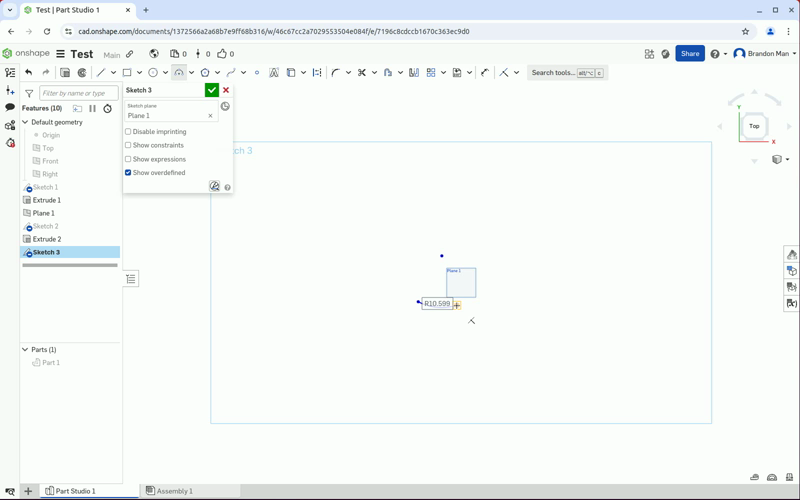
mouse_move(498, 300)
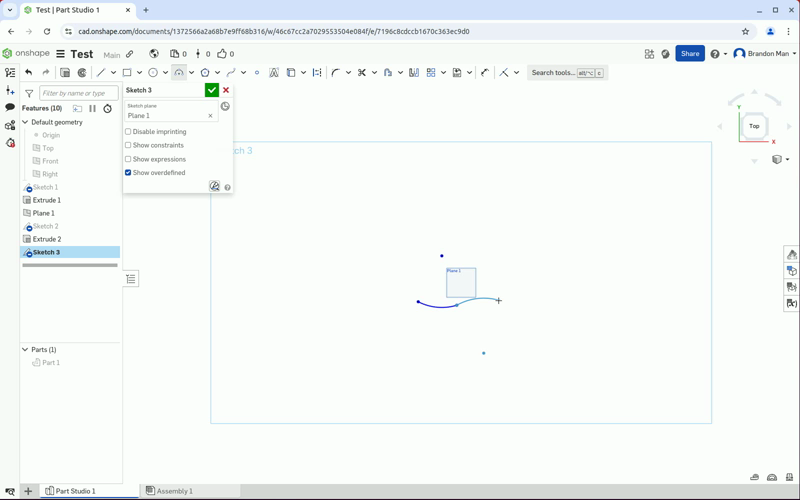
click(498, 300)
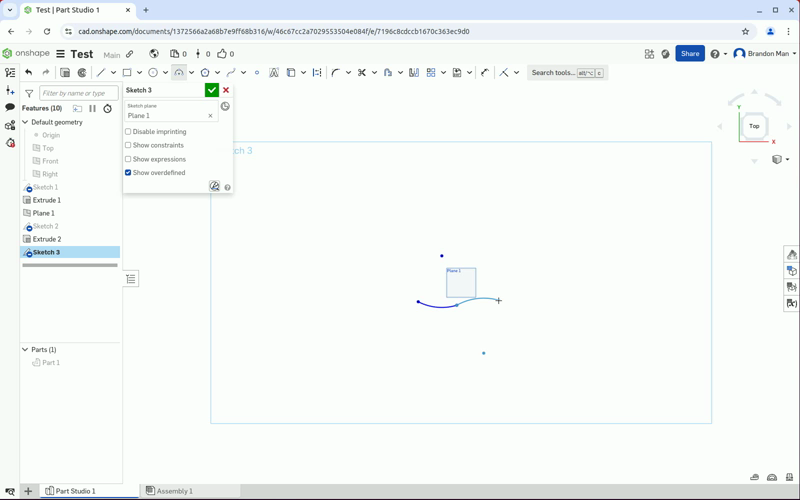
mouse_move(477, 306)
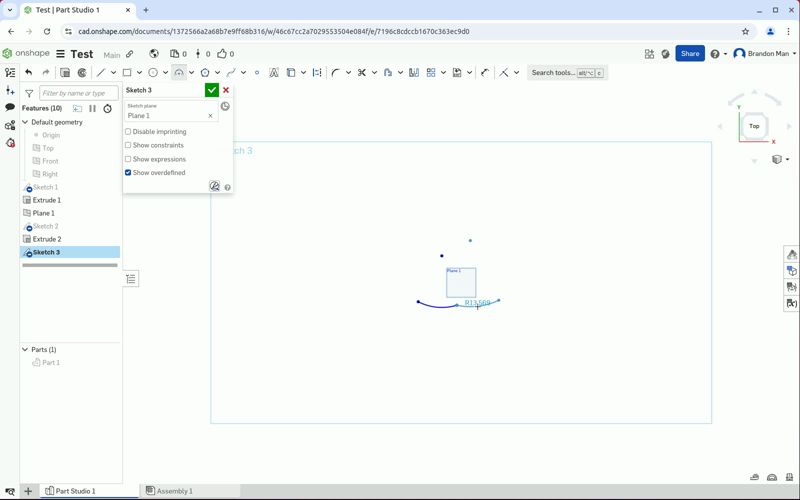
click(477, 306)
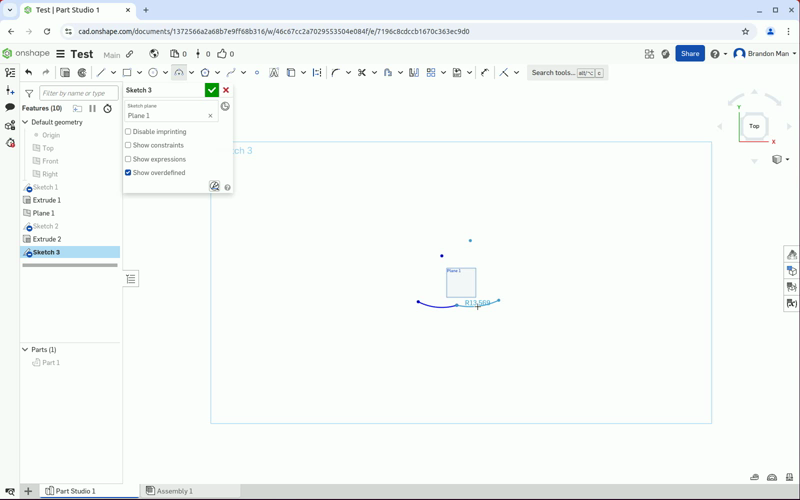
key_up(shift)
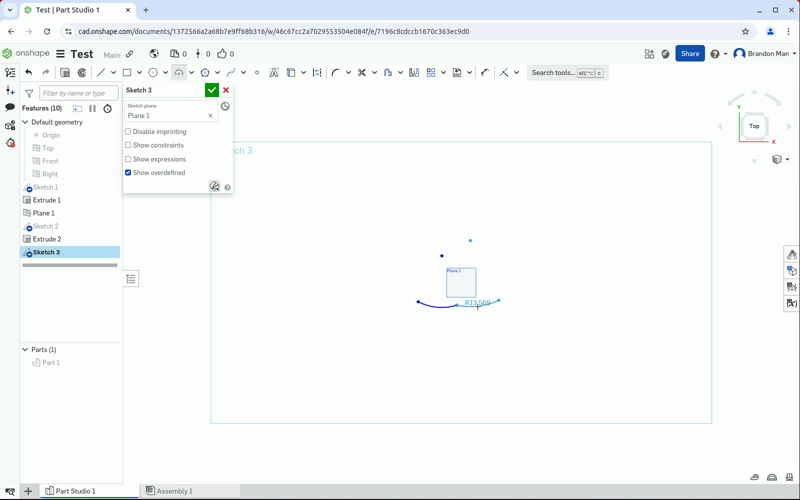
mouse_move(498, 300)
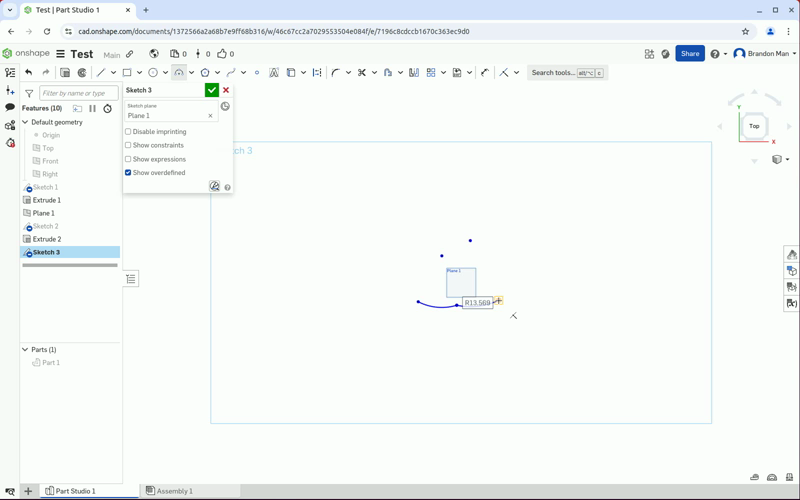
click(498, 300)
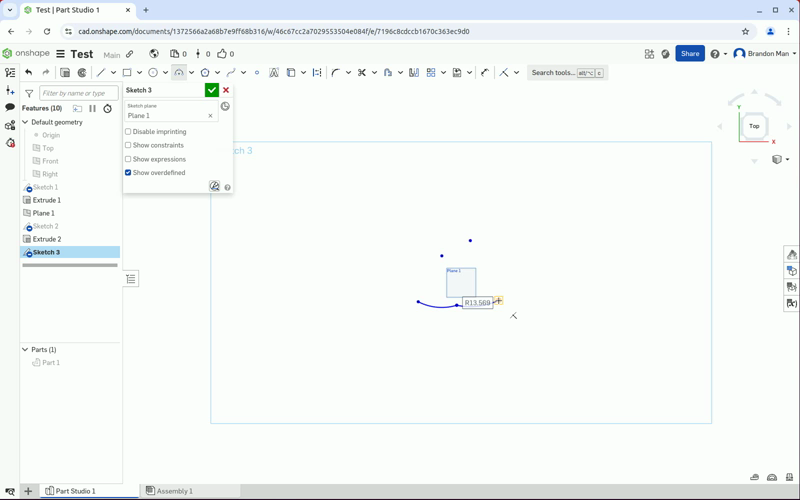
key_down(shift)
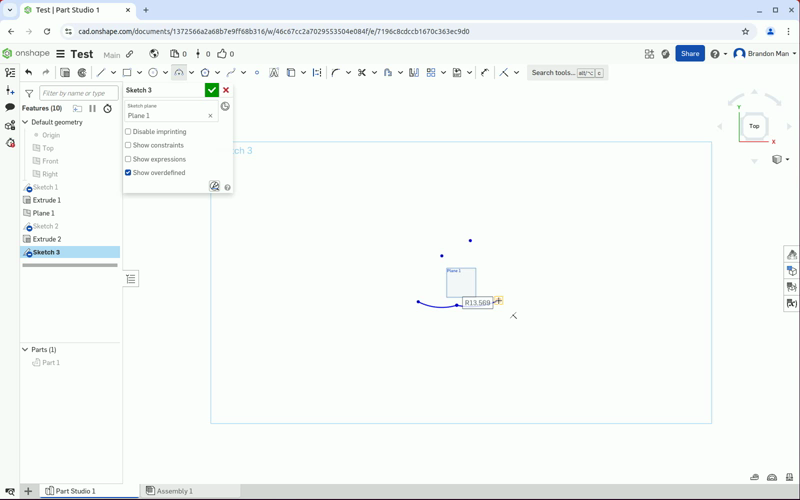
mouse_move(461, 290)
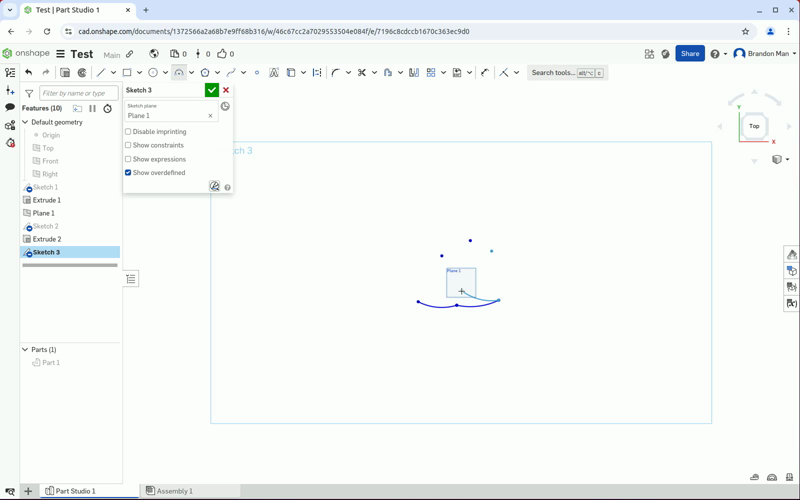
click(461, 290)
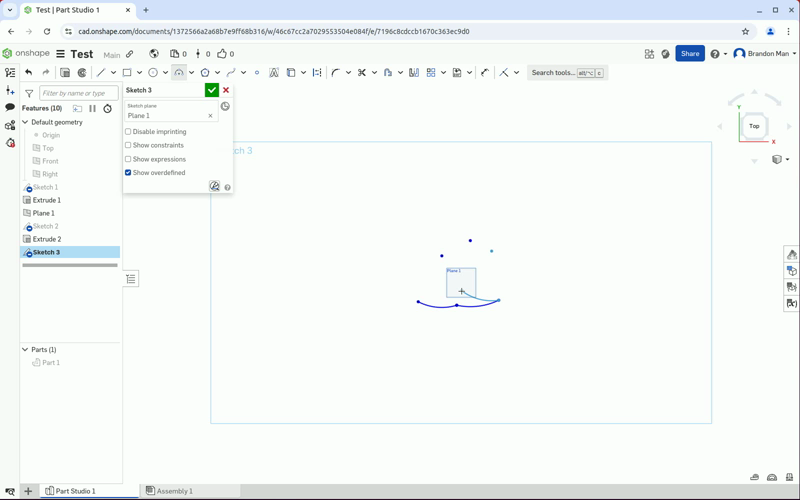
mouse_move(480, 291)
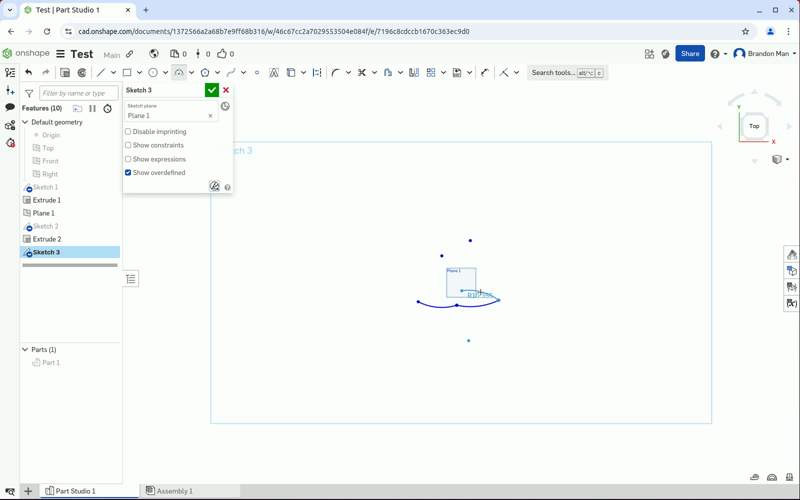
click(480, 291)
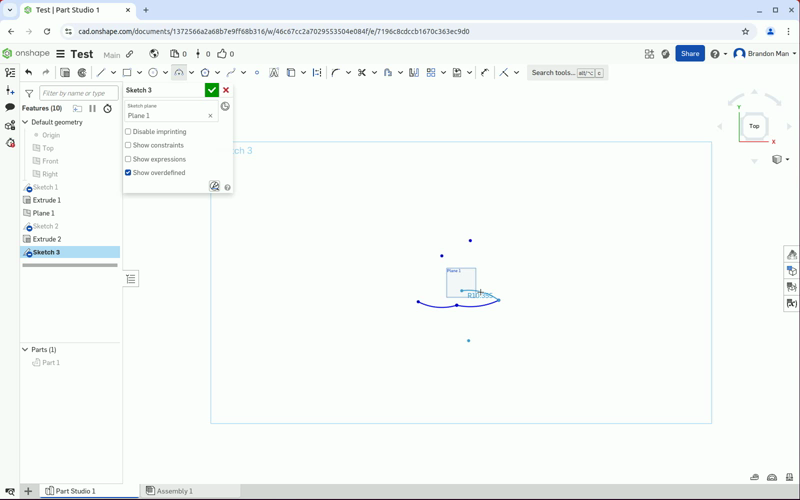
key_up(shift)
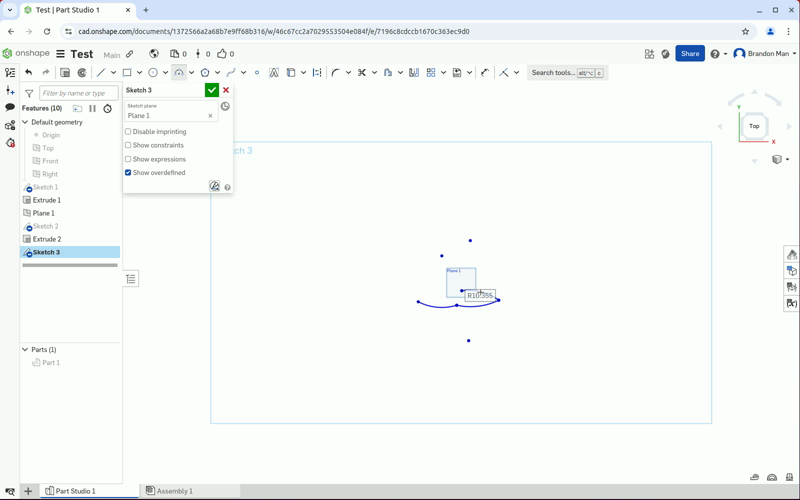
mouse_move(461, 290)
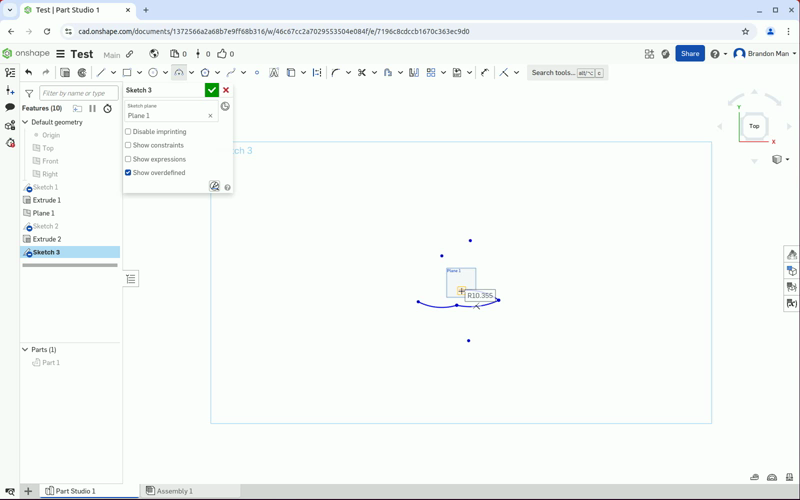
click(461, 290)
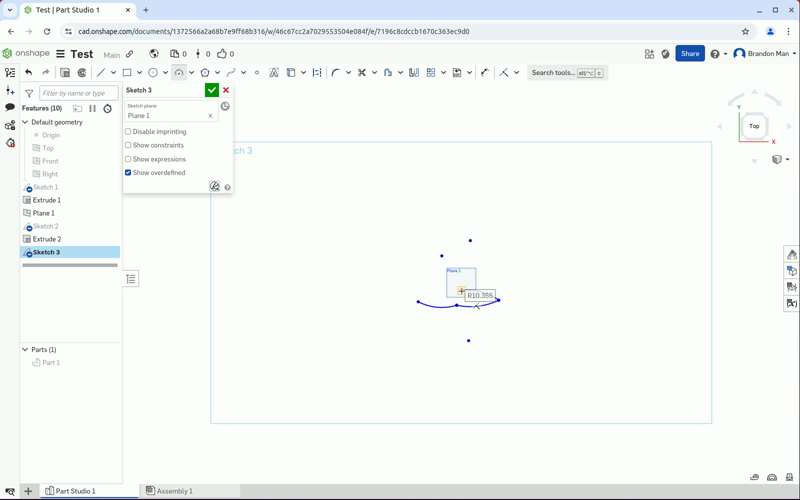
key_down(shift)
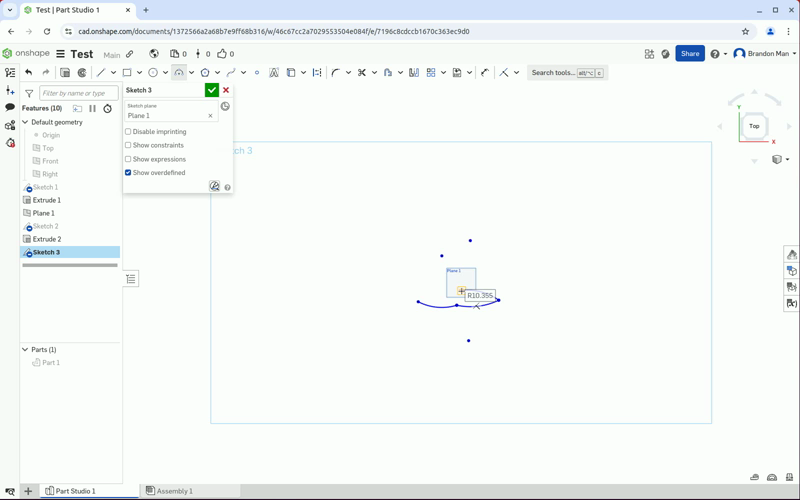
mouse_move(418, 295)
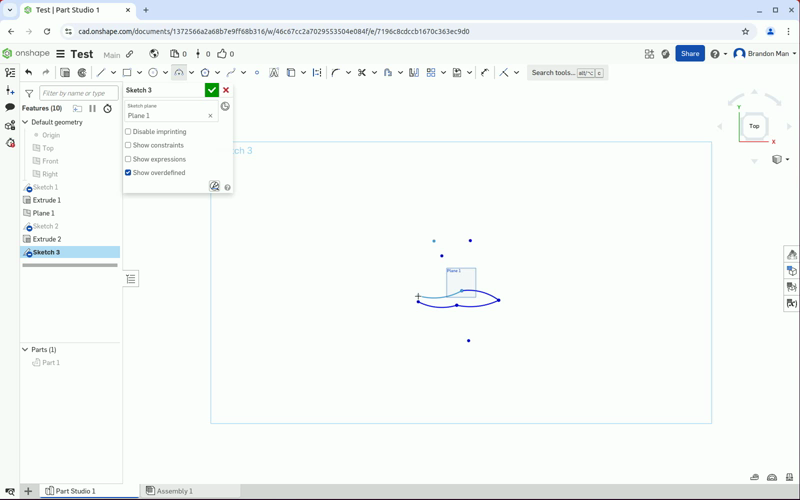
click(418, 295)
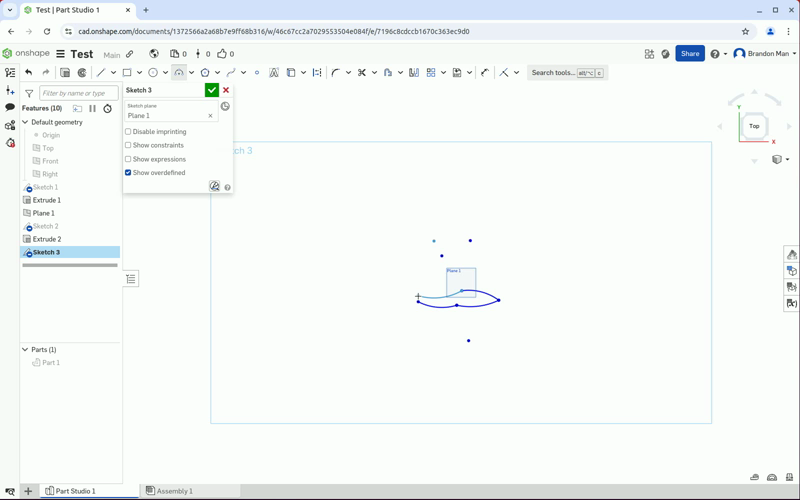
mouse_move(439, 290)
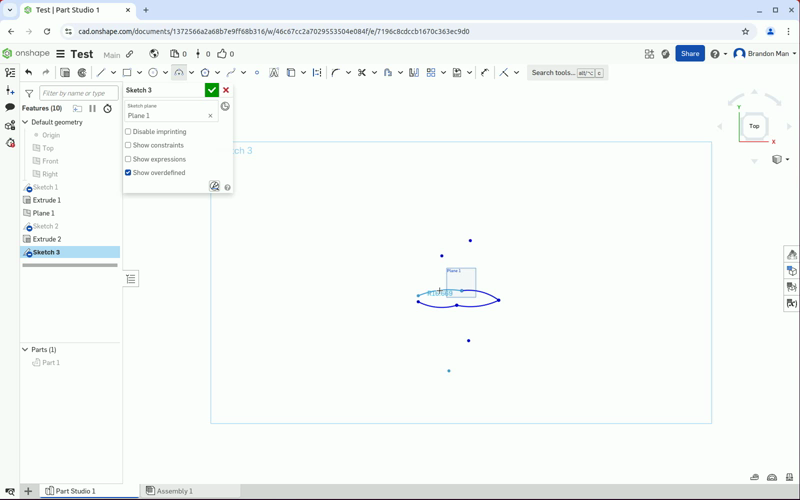
click(439, 290)
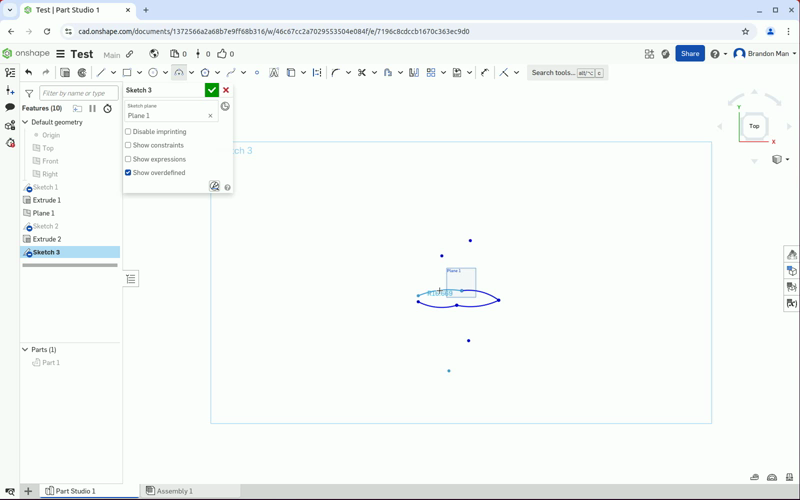
key_up(shift)
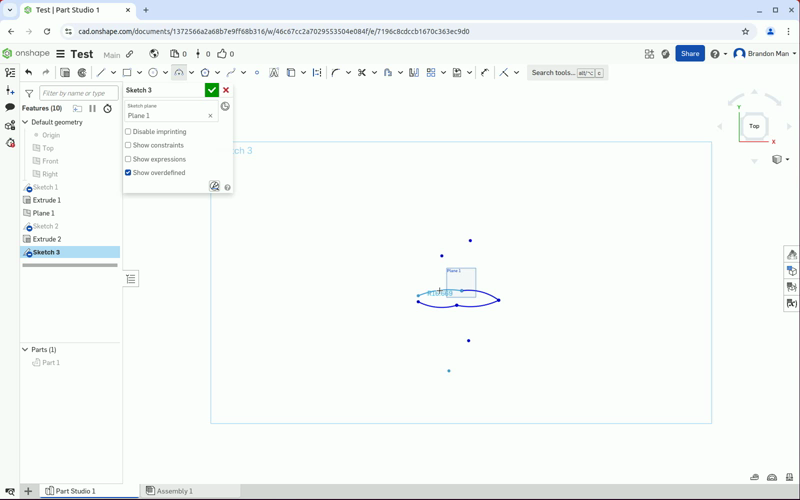
mouse_move(418, 295)
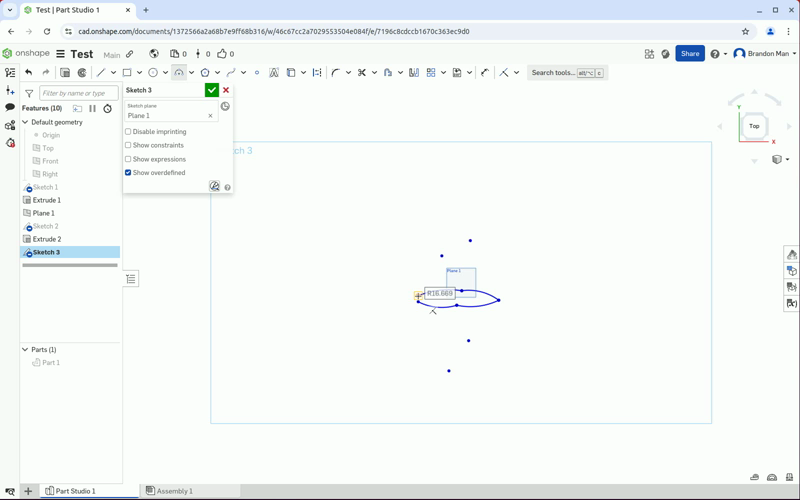
click(418, 295)
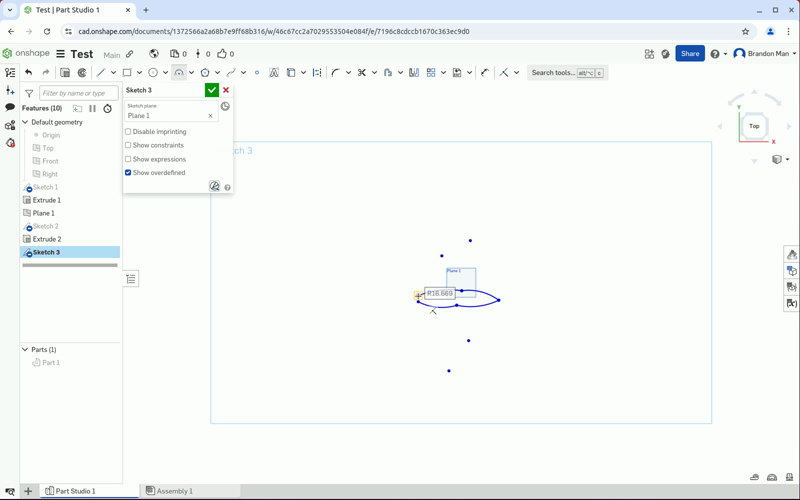
mouse_move(418, 301)
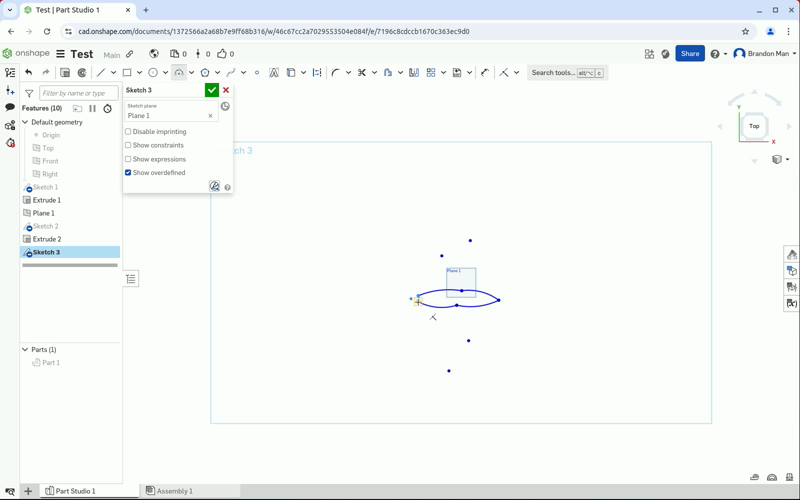
scroll(6)
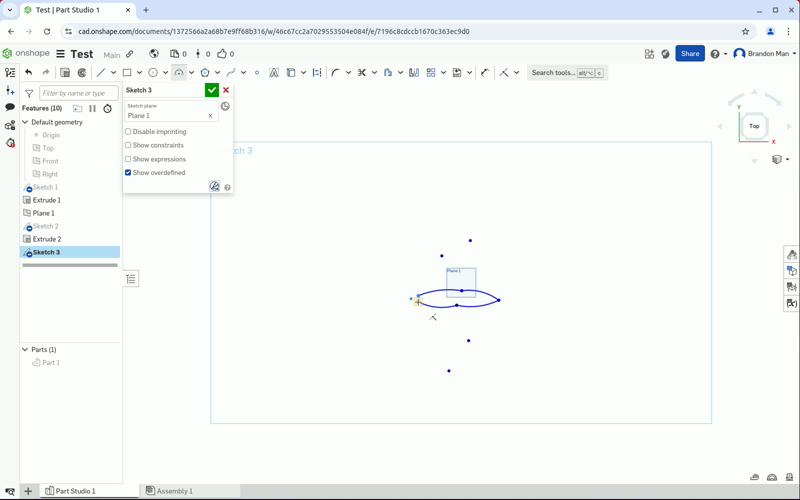
scroll(6)
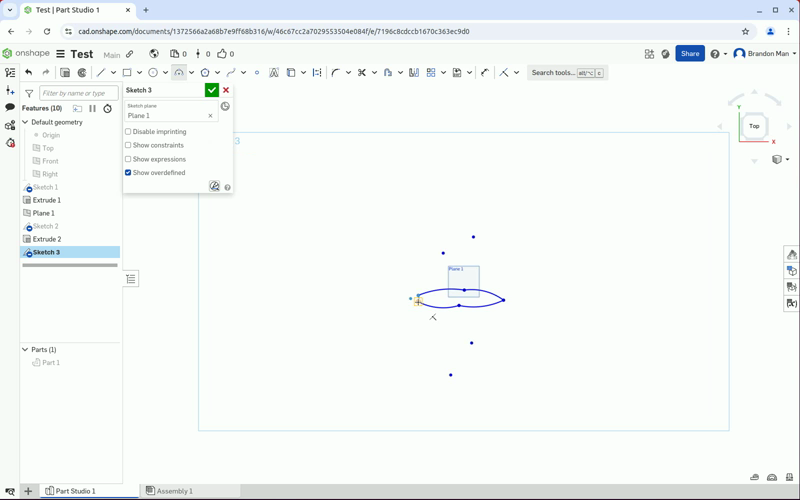
scroll(6)
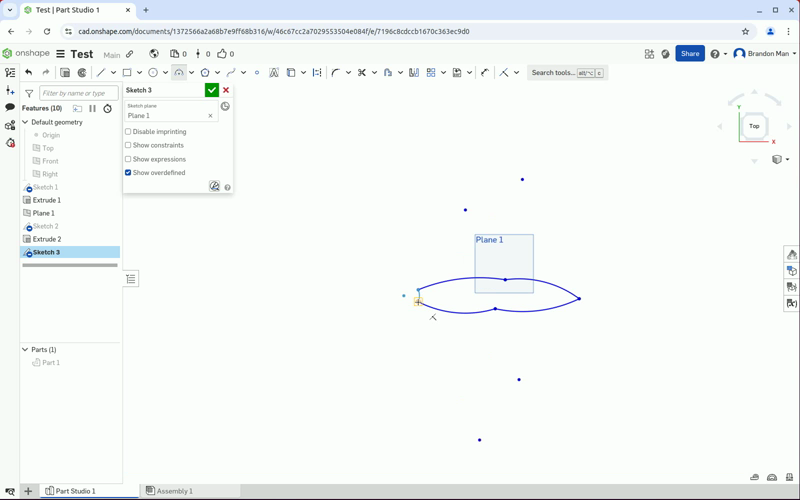
scroll(6)
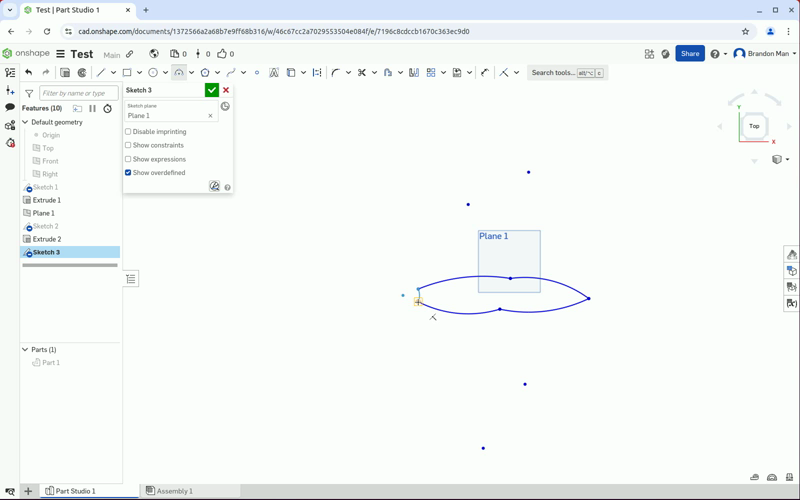
scroll(6)
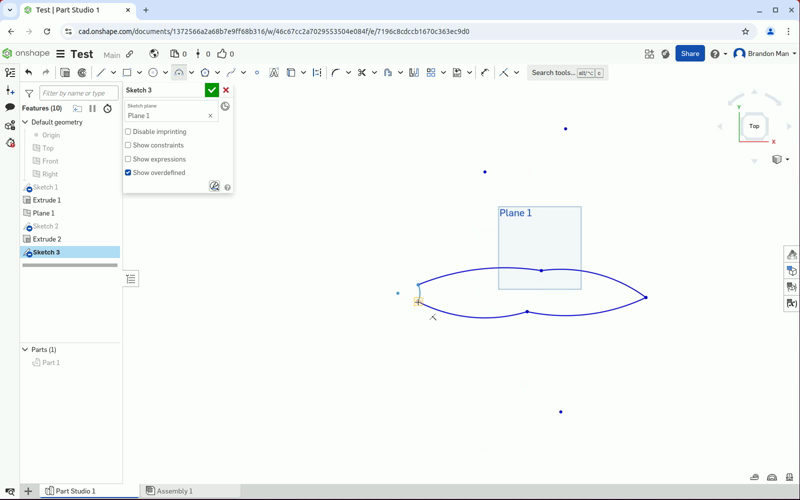
scroll(6)
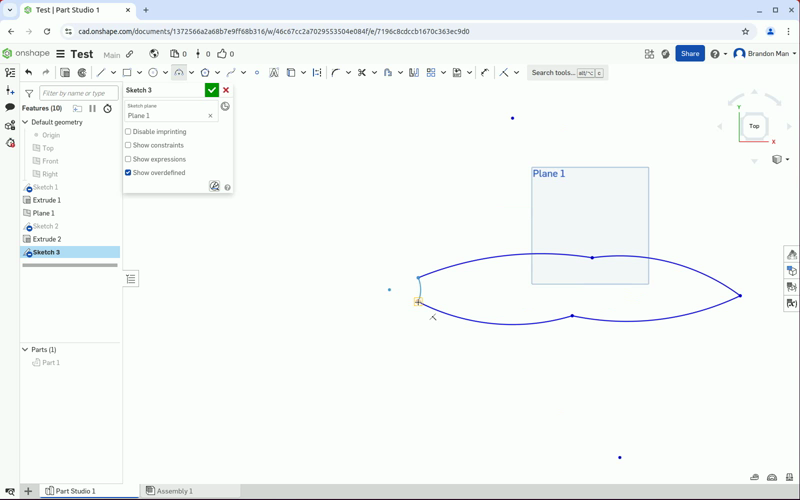
scroll(6)
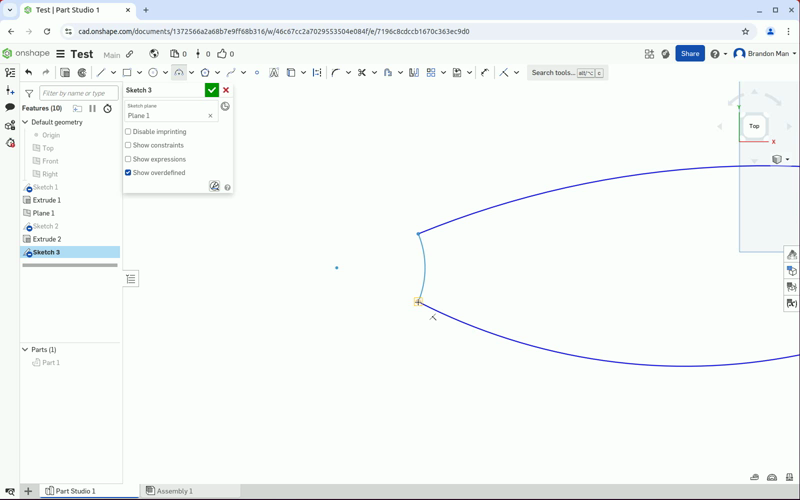
click(418, 301)
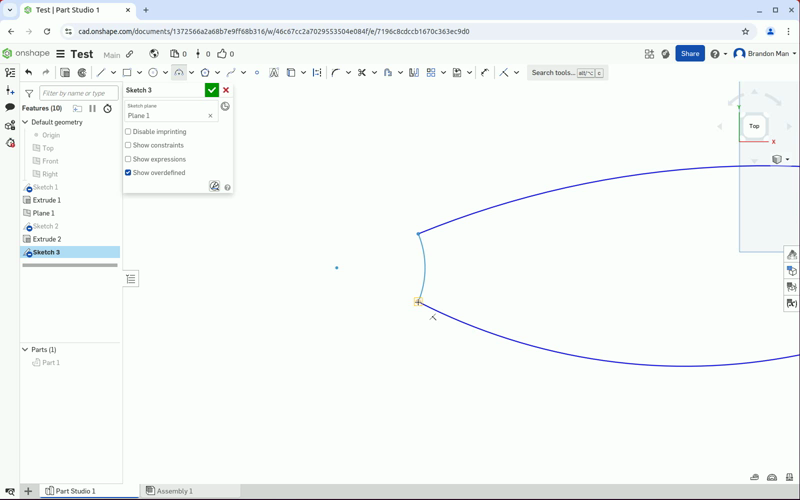
scroll(-6)
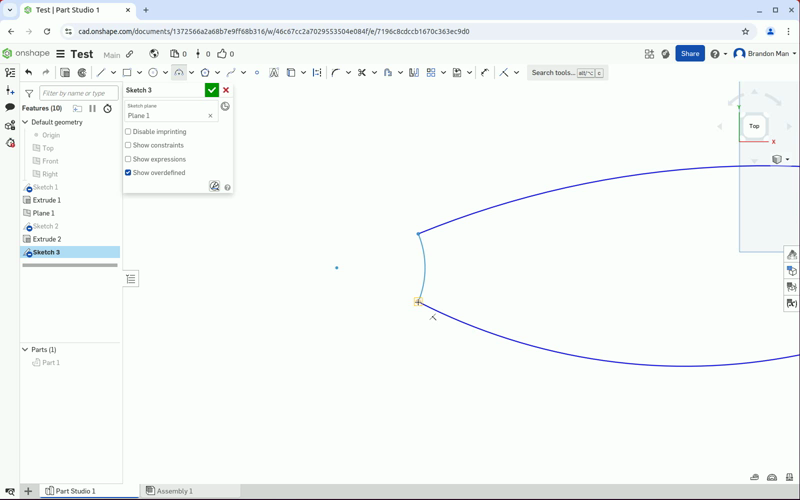
scroll(-6)
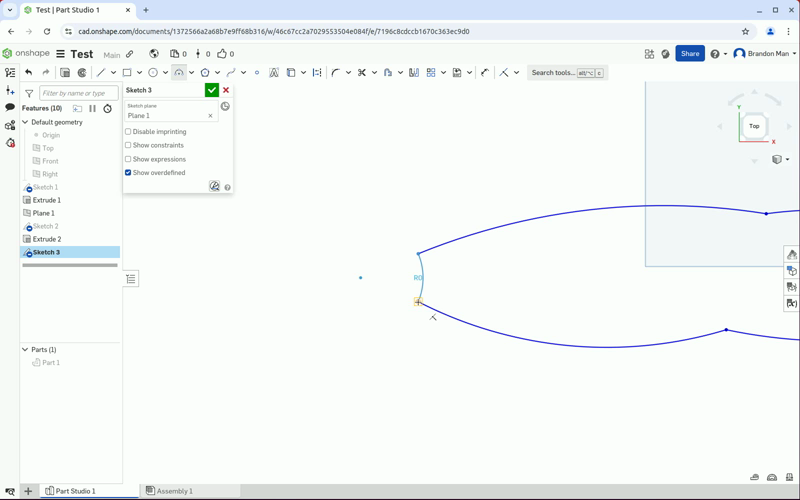
scroll(-6)
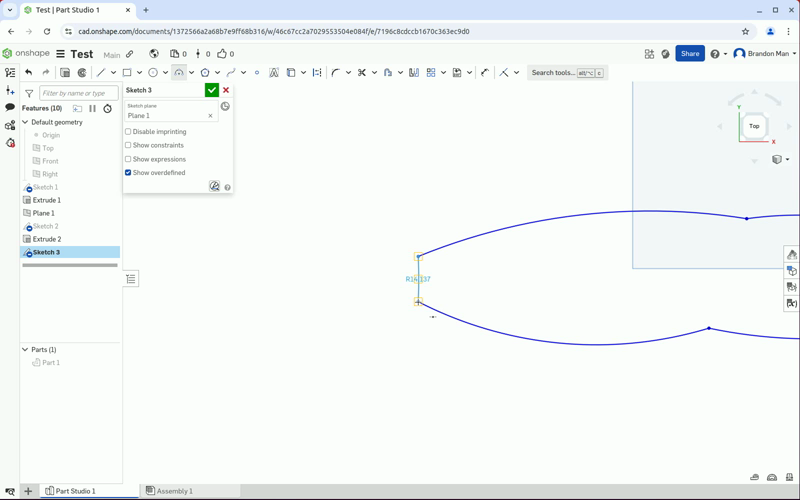
scroll(-6)
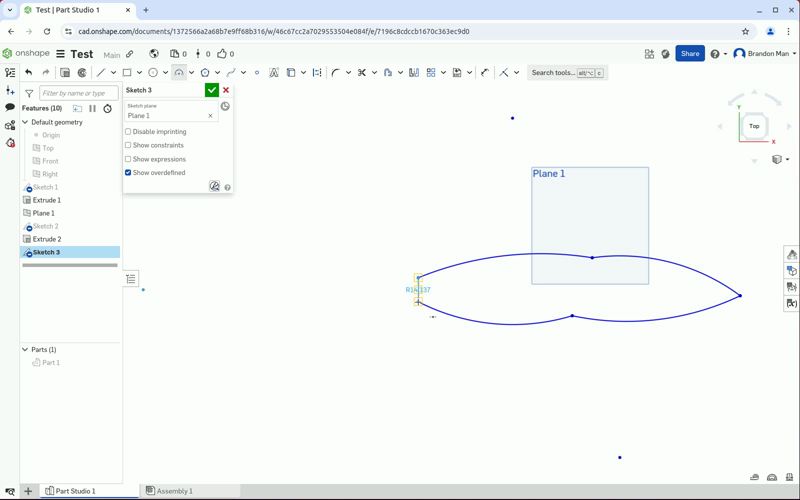
scroll(-6)
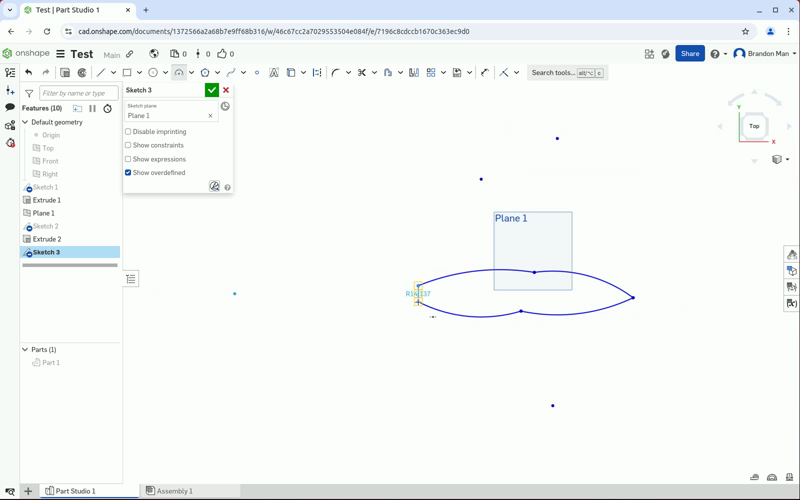
scroll(-6)
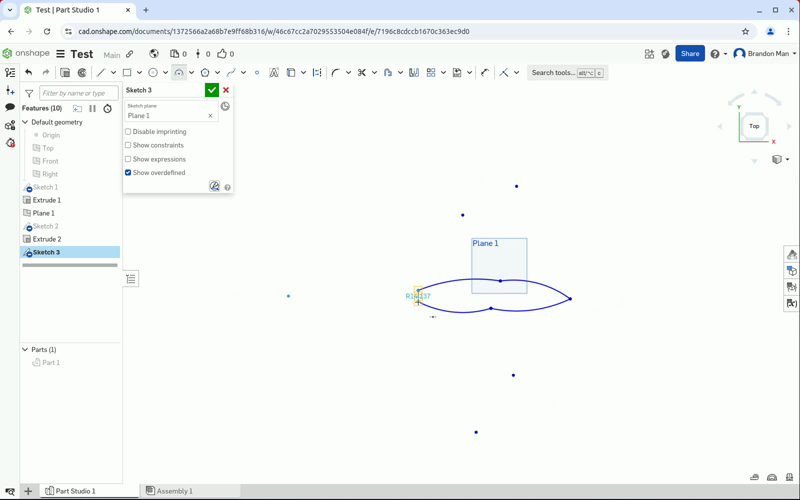
scroll(-6)
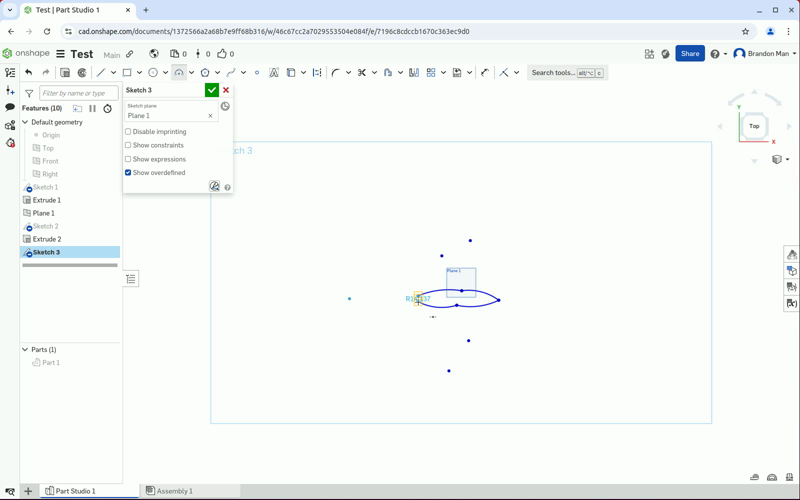
key_down(shift)
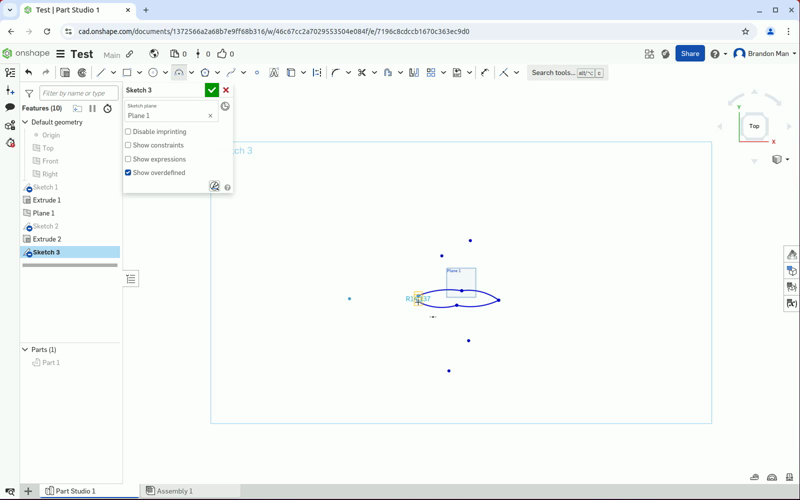
mouse_move(417, 298)
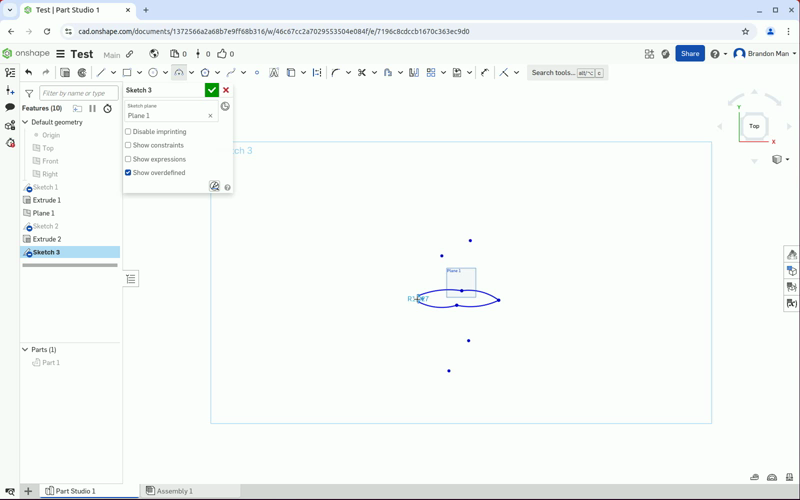
scroll(6)
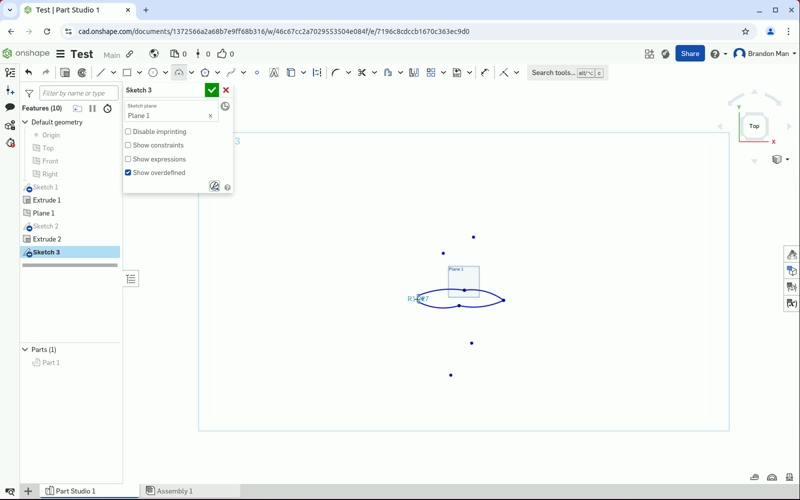
scroll(6)
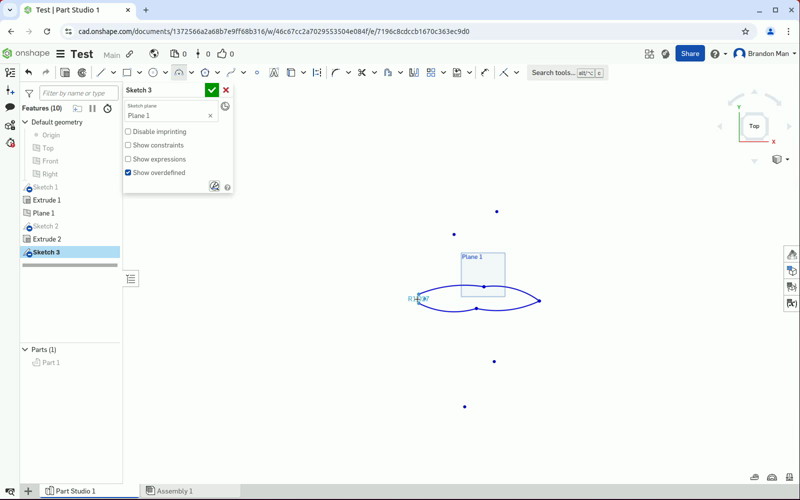
scroll(6)
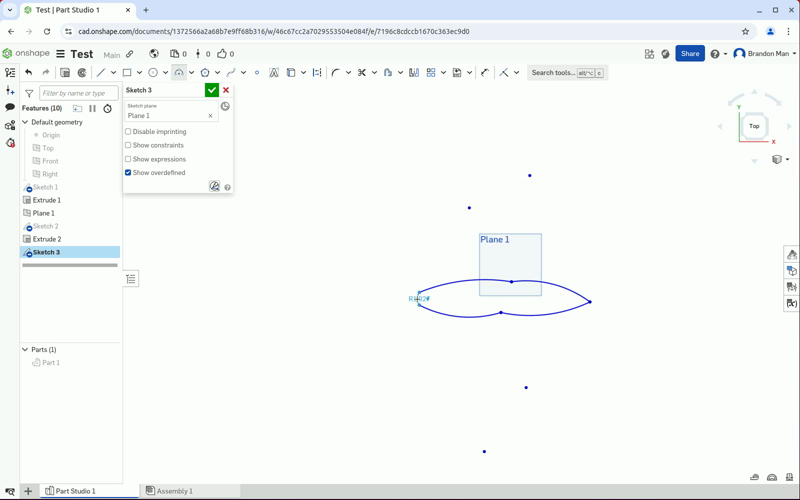
scroll(6)
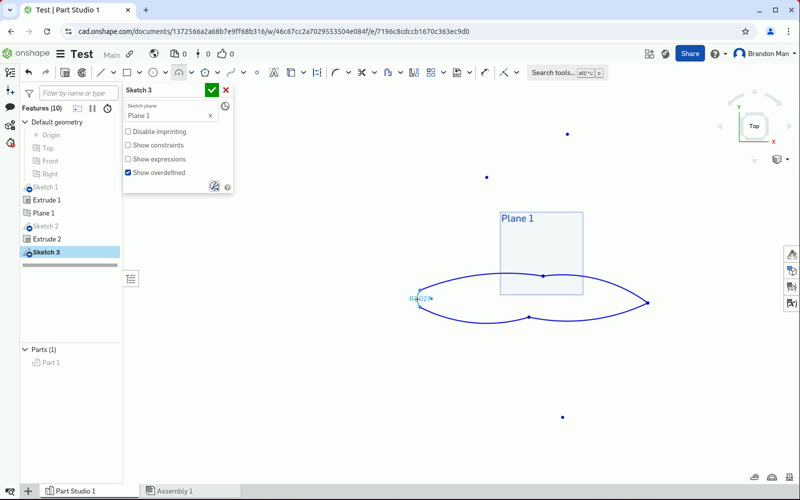
scroll(6)
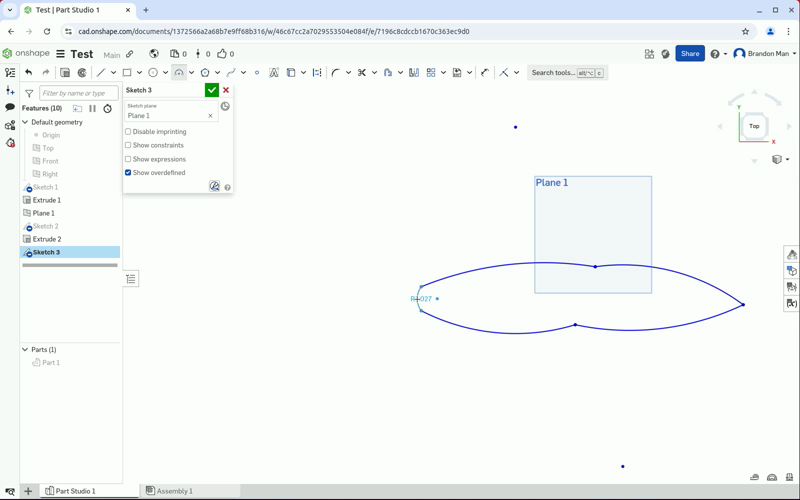
scroll(6)
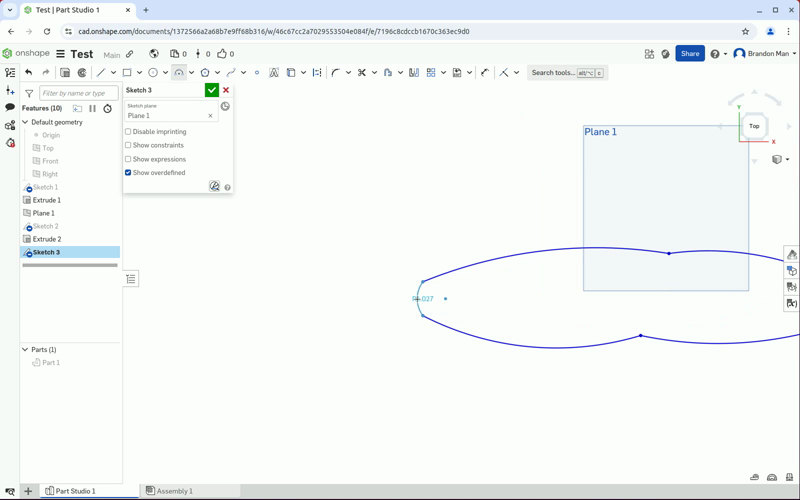
scroll(6)
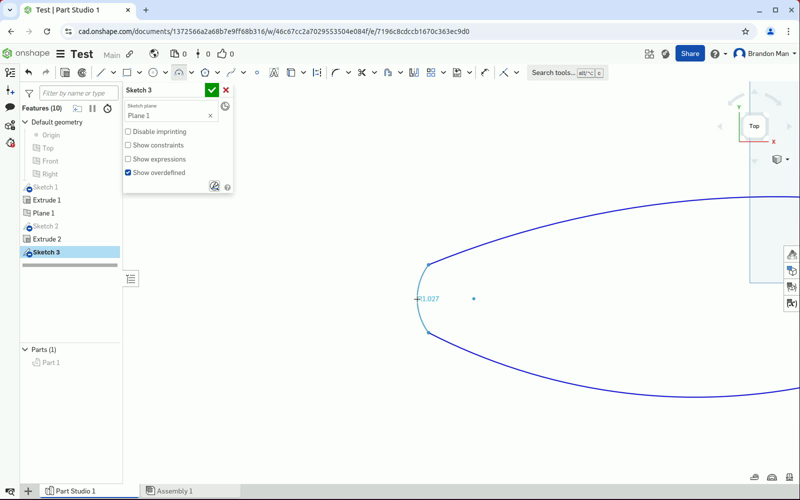
click(417, 298)
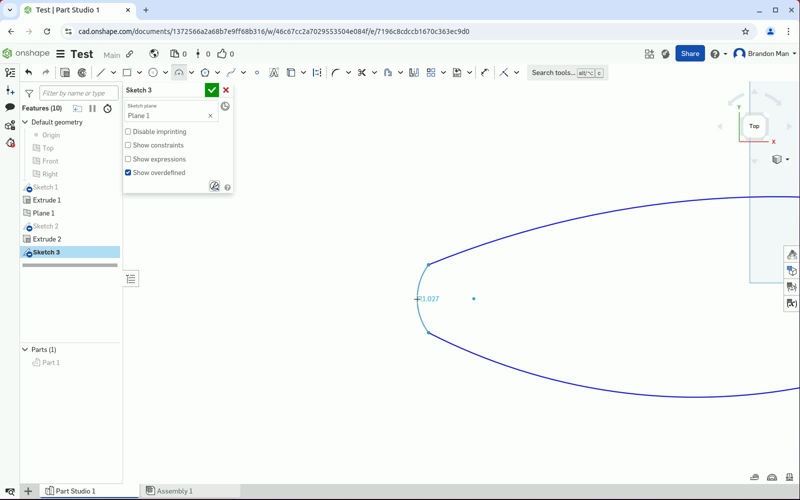
scroll(-6)
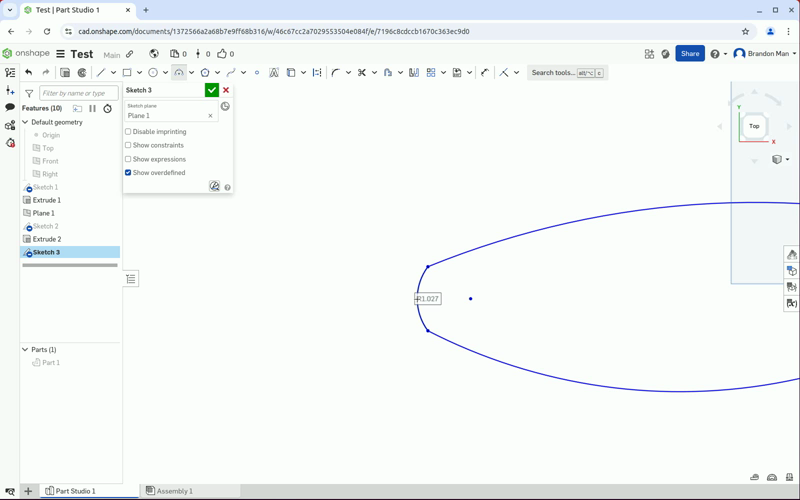
scroll(-6)
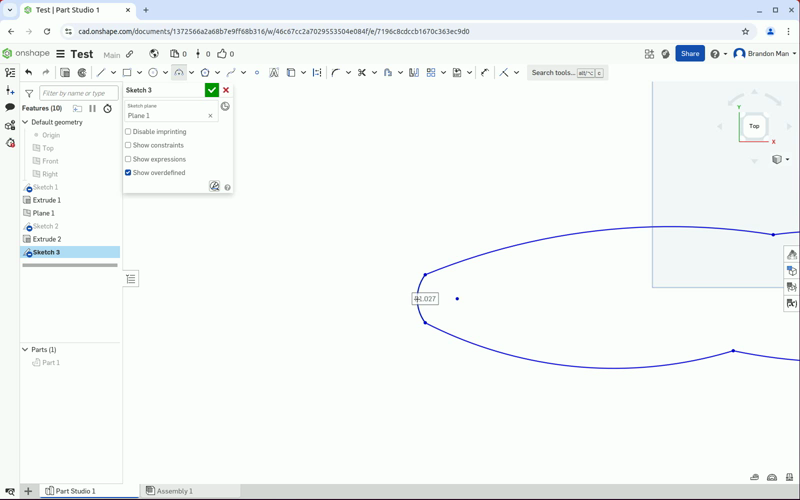
scroll(-6)
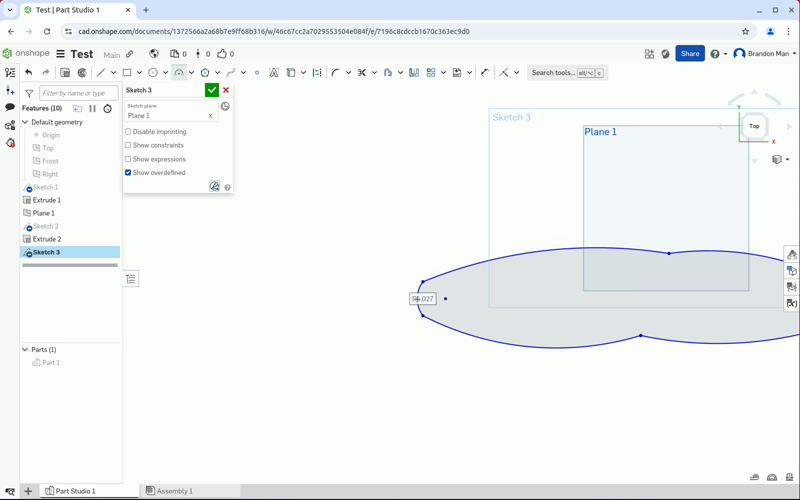
scroll(-6)
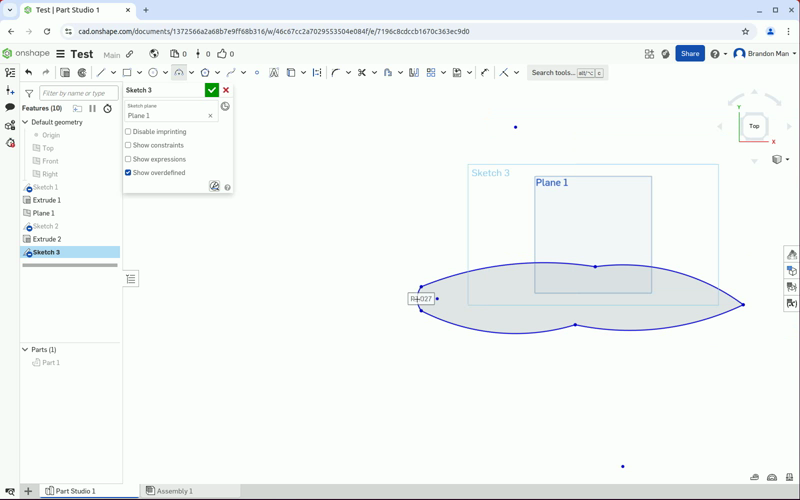
scroll(-6)
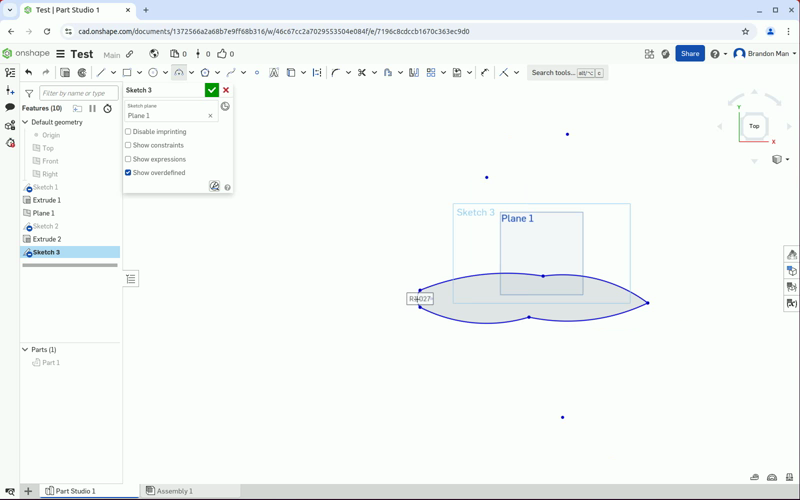
scroll(-6)
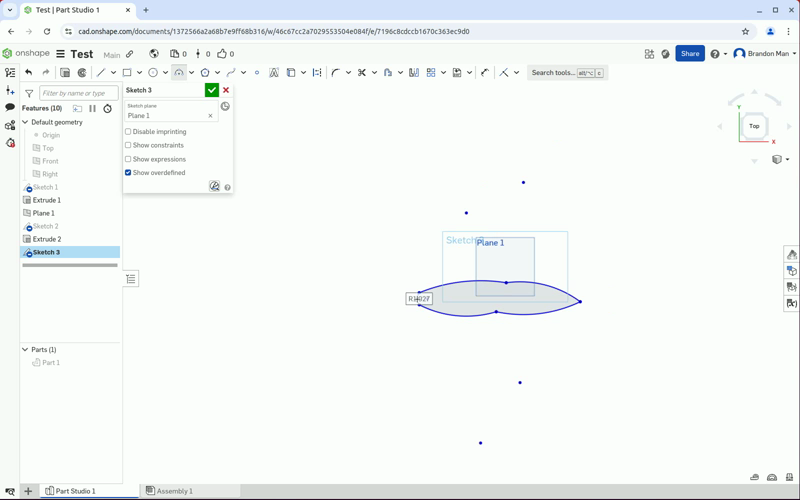
scroll(-6)
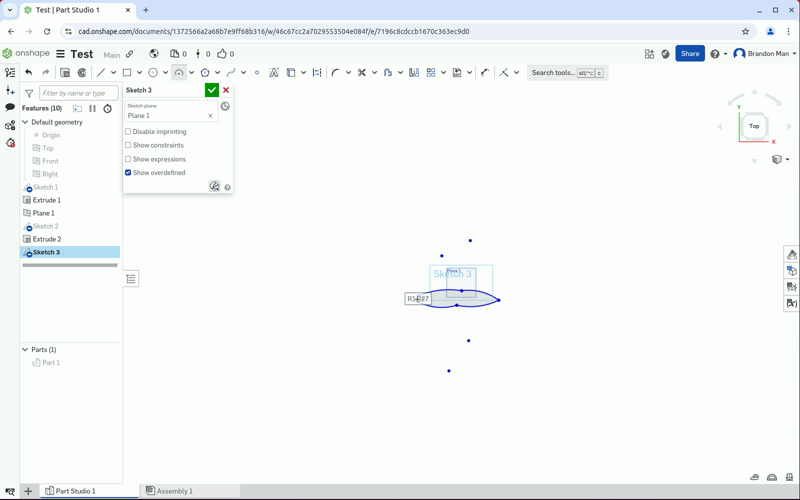
key_up(shift)
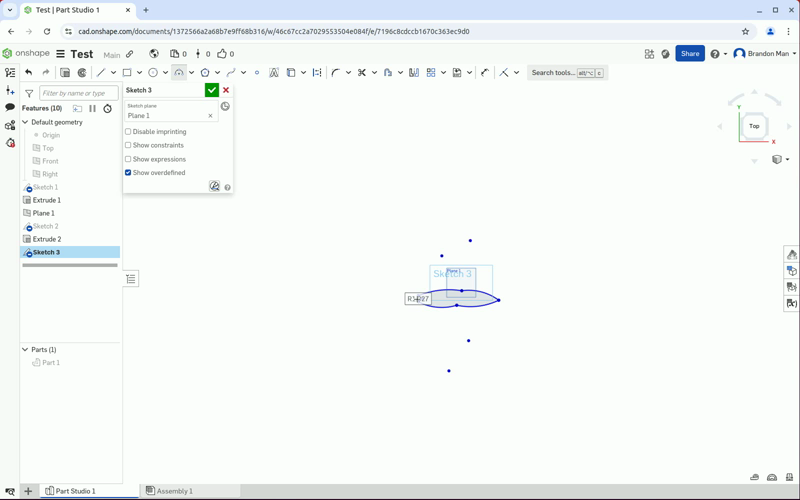
key(esc)
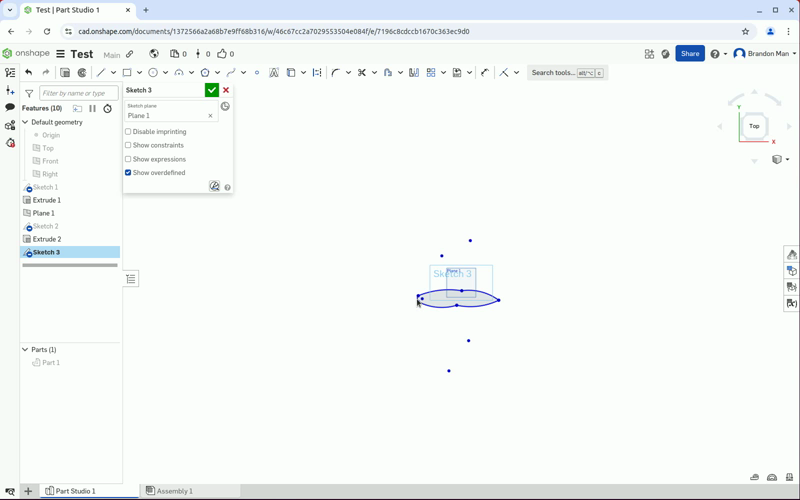
mouse_move(462, 304)
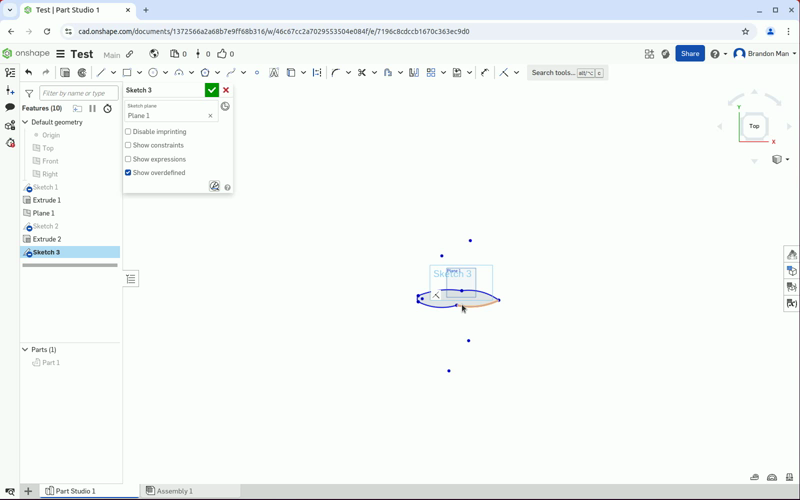
scroll(6)
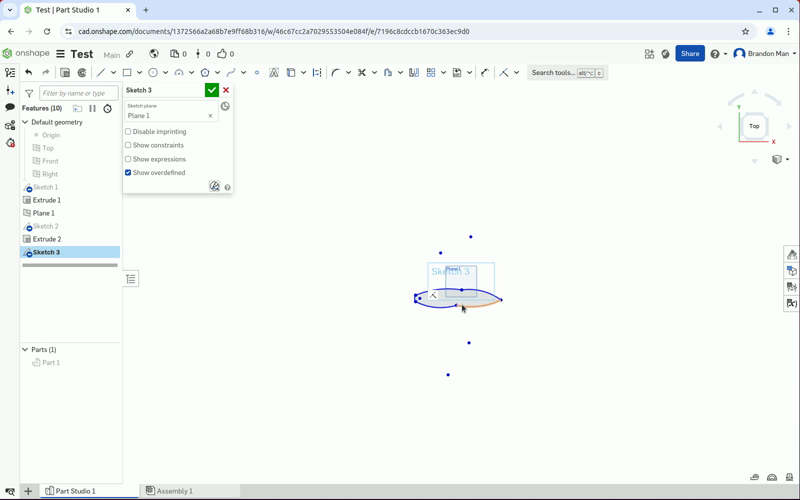
scroll(6)
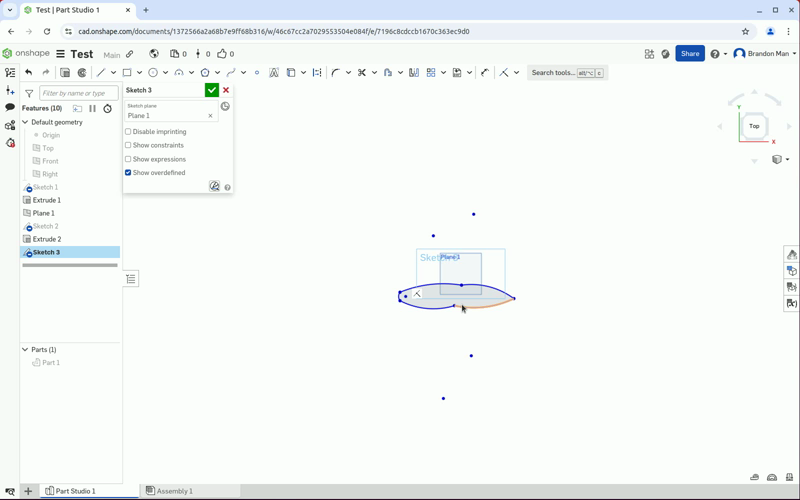
scroll(6)
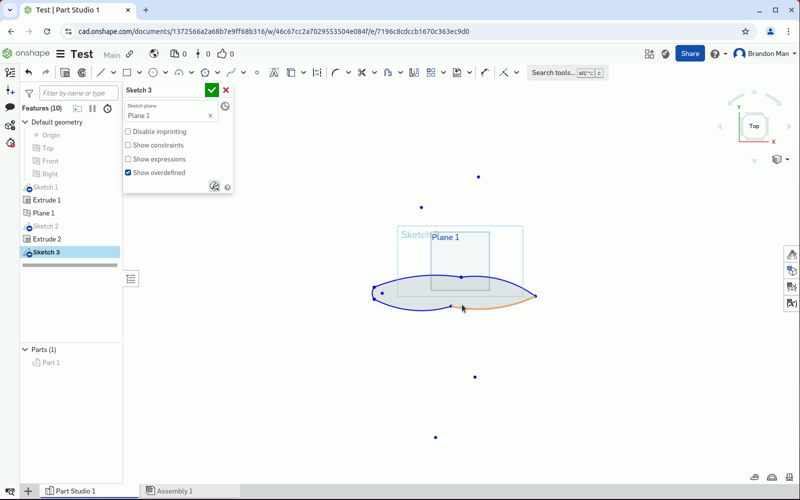
scroll(6)
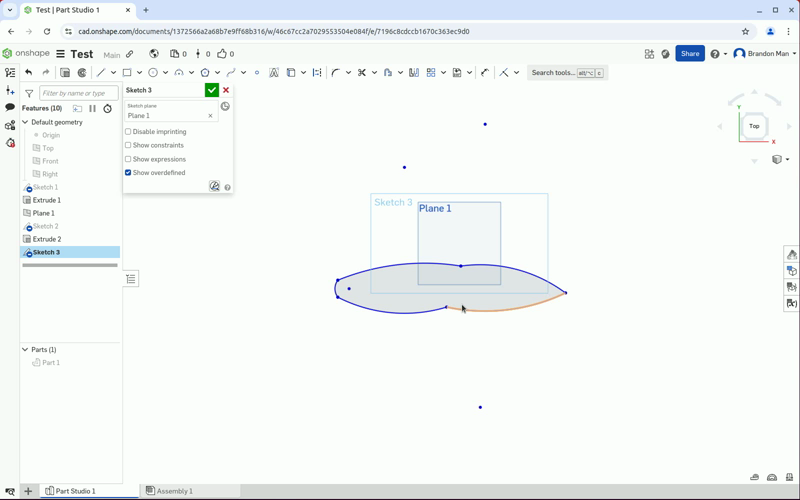
scroll(6)
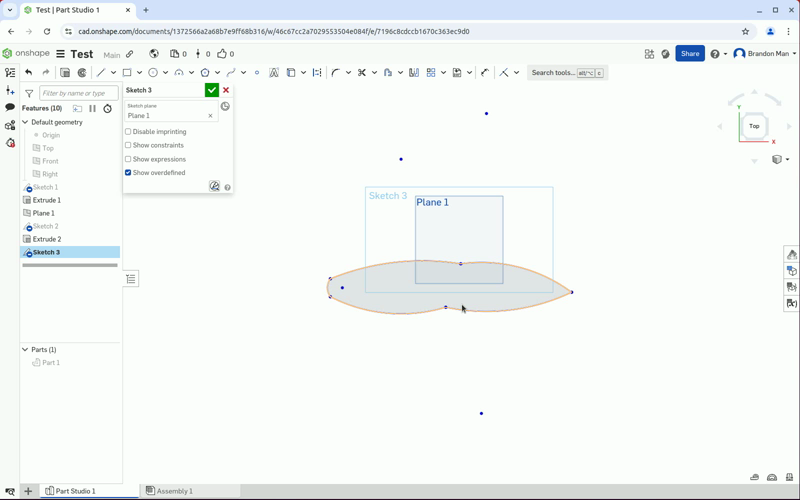
scroll(6)
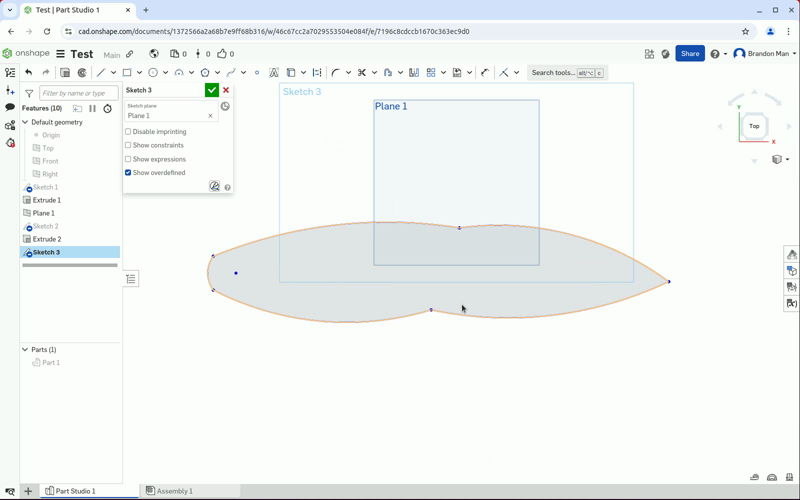
scroll(6)
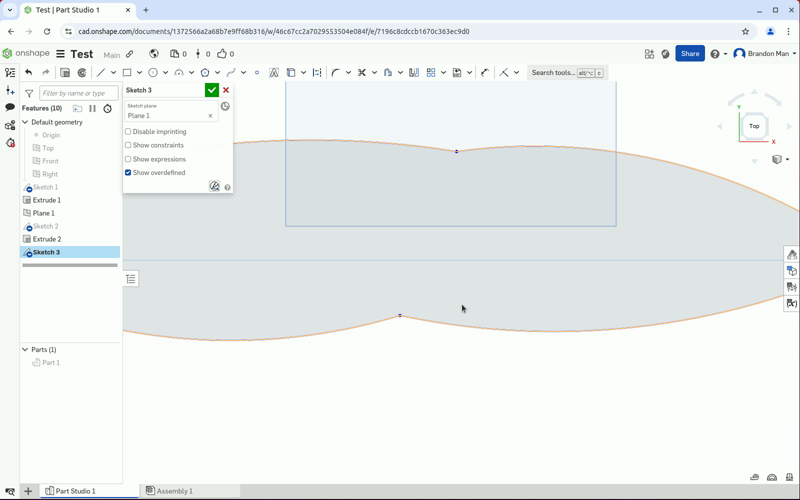
click(462, 304)
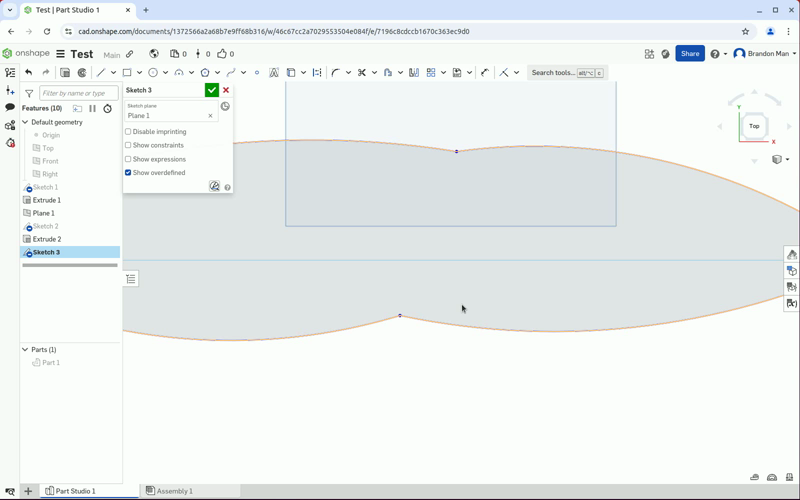
scroll(-6)
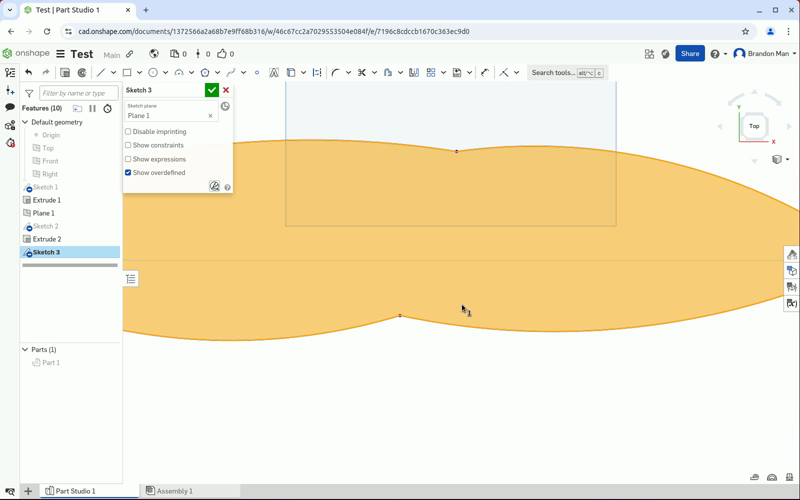
scroll(-6)
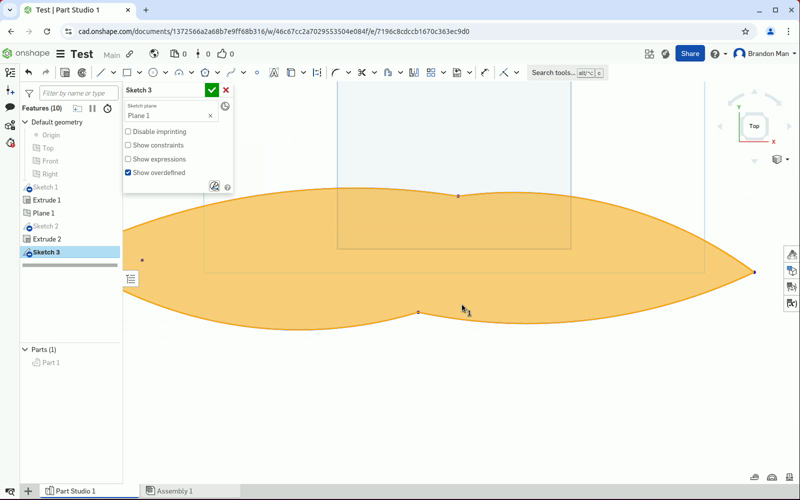
scroll(-6)
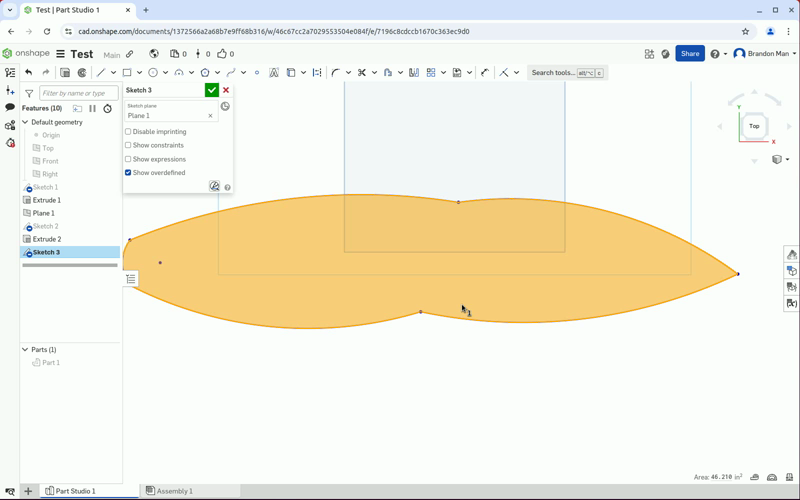
scroll(-6)
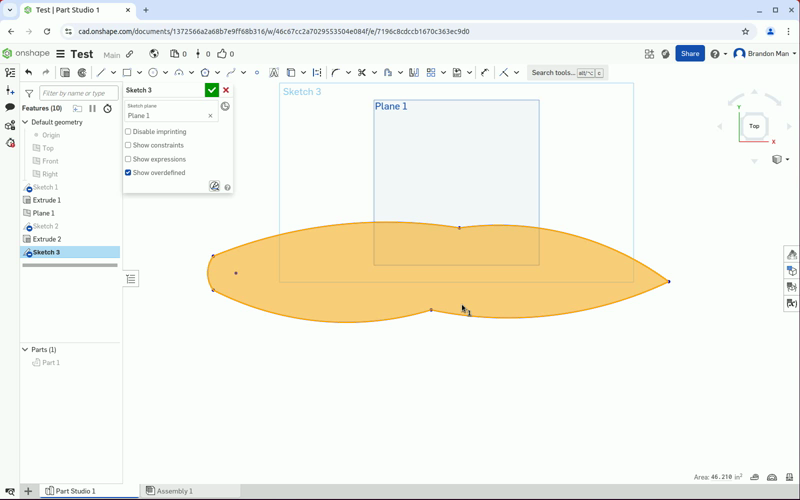
scroll(-6)
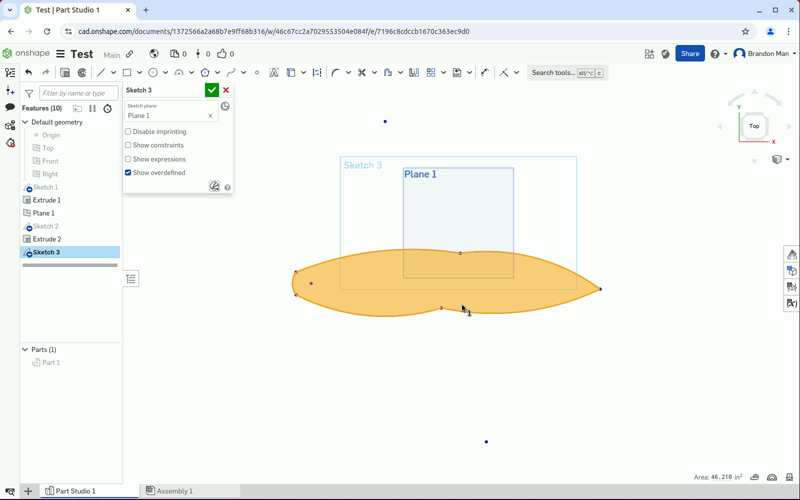
scroll(-6)
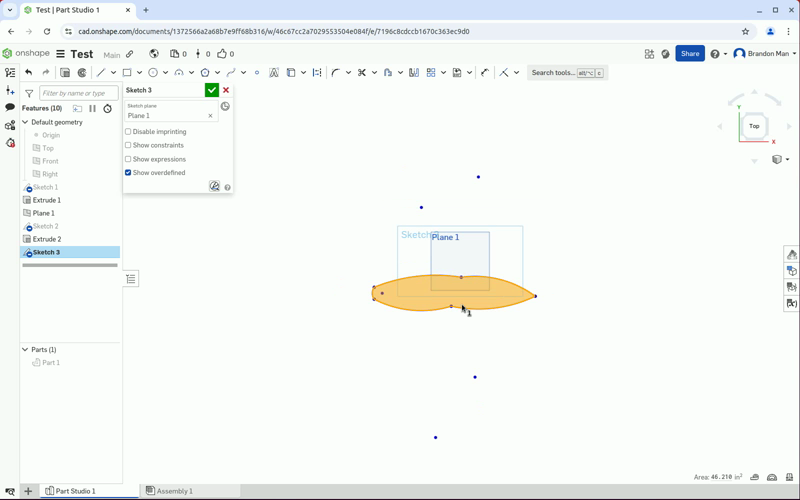
scroll(-6)
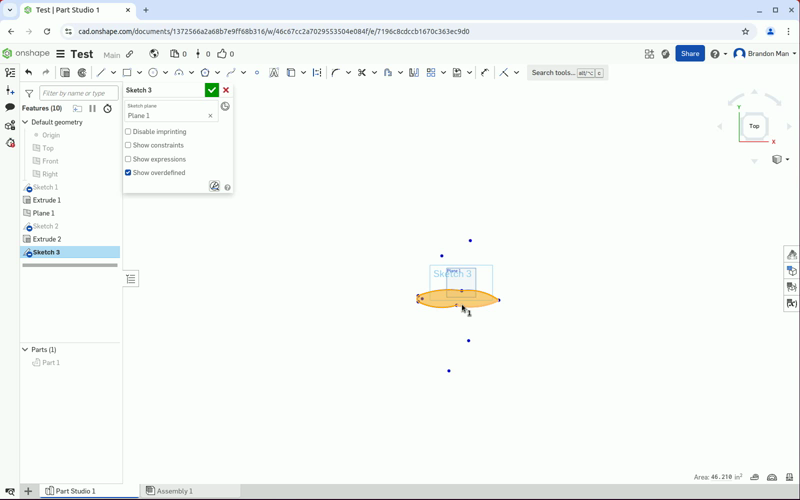
mouse_move(73, 352)
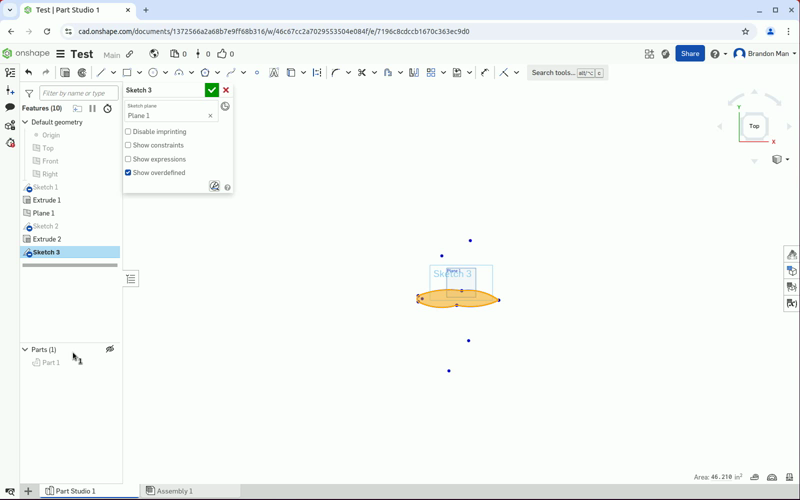
key(shift+y)
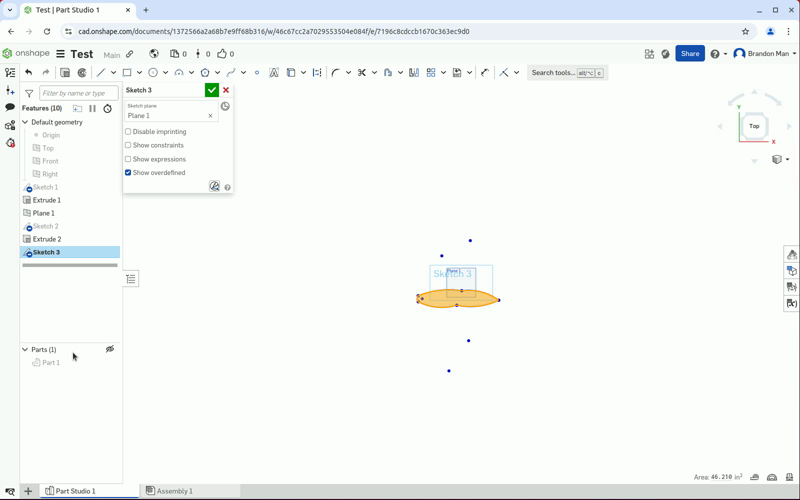
key(shift+e)
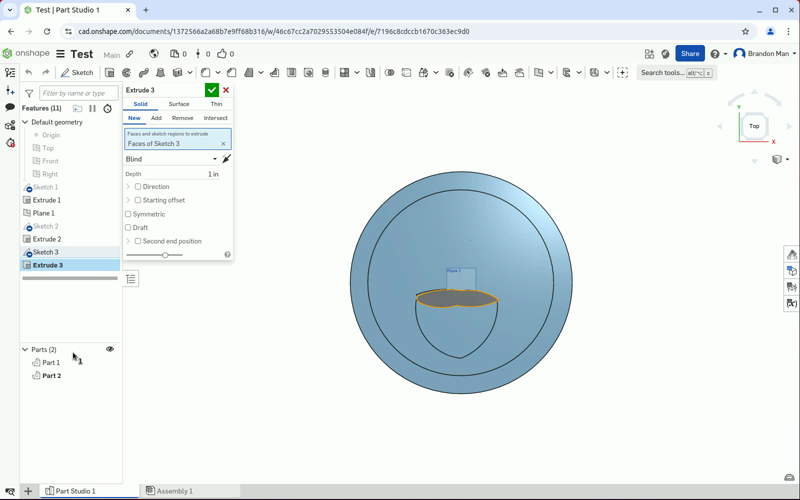
mouse_move(143, 106)
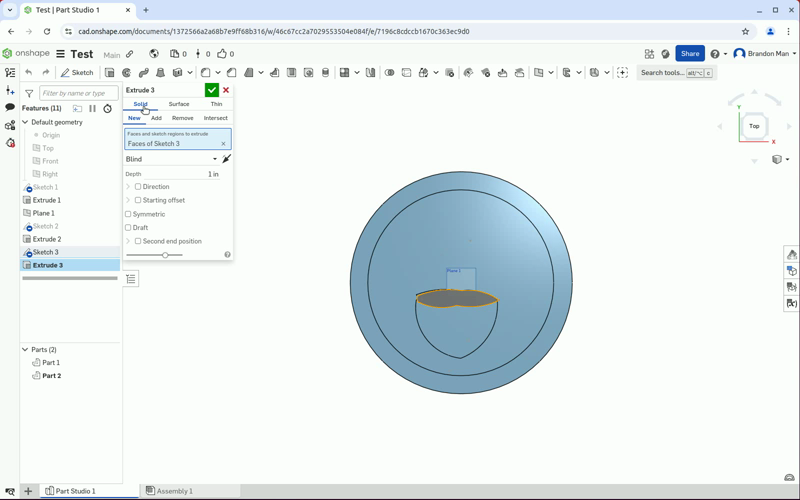
click(143, 106)
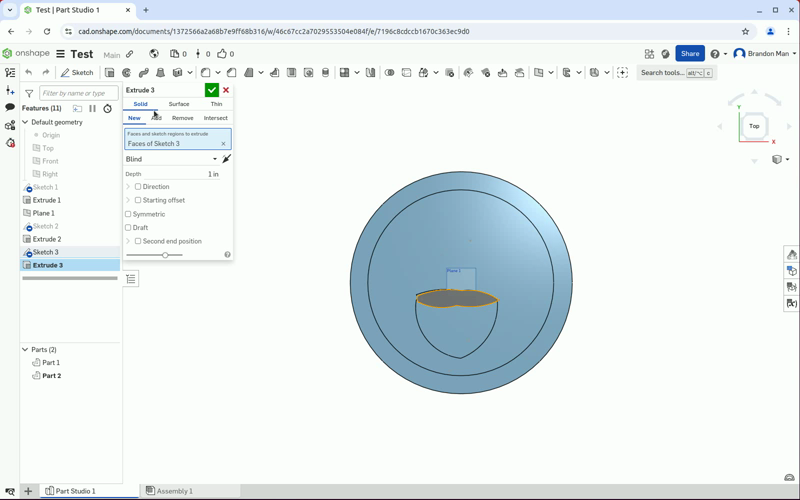
mouse_move(186, 120)
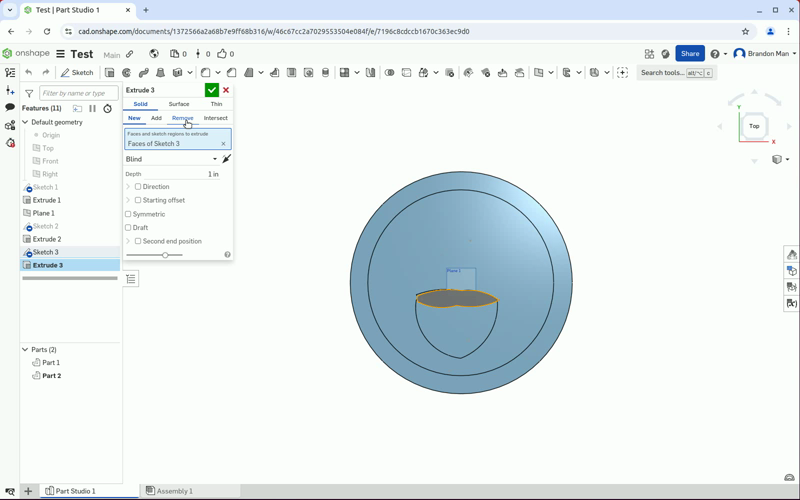
click(186, 120)
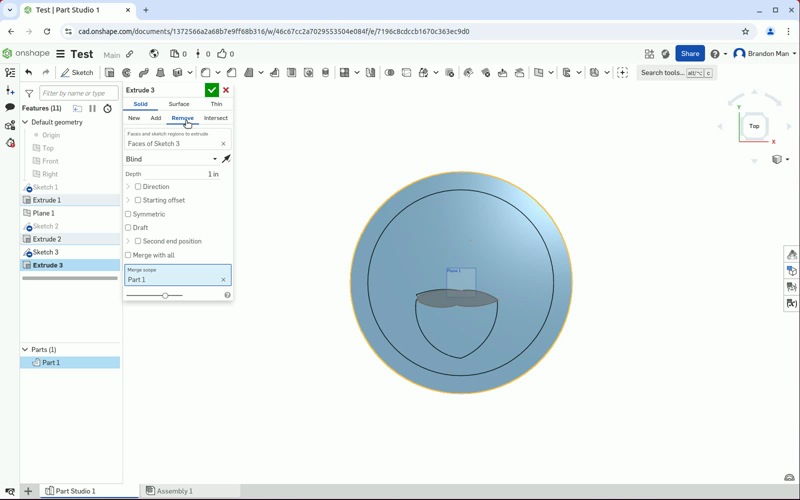
key(tab, 4)
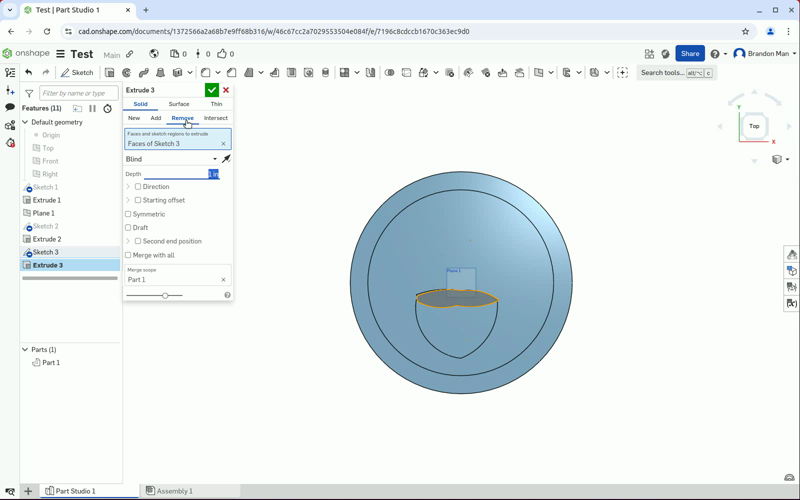
text(0.481)
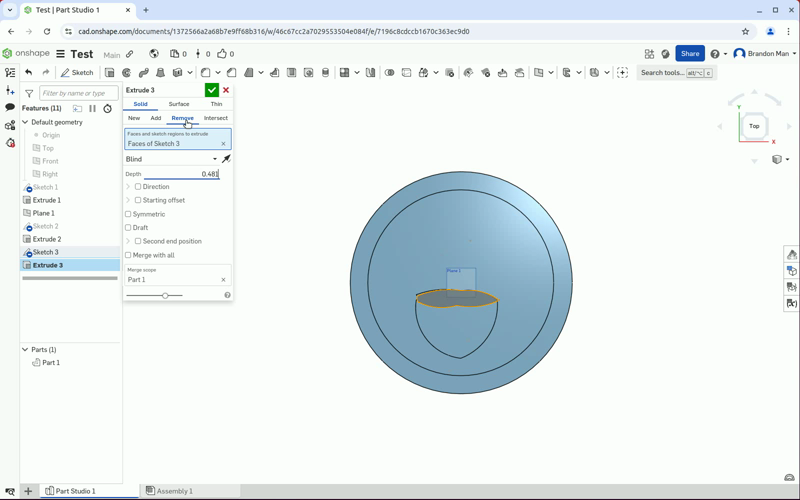
key(tab, 6)
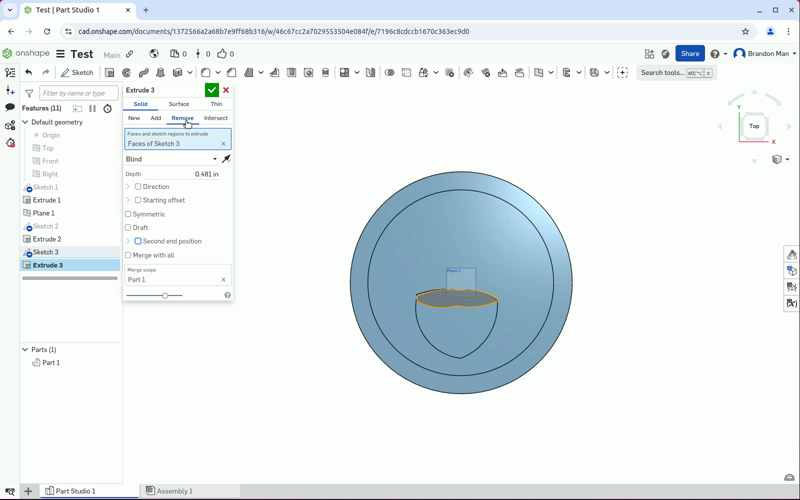
key(space)
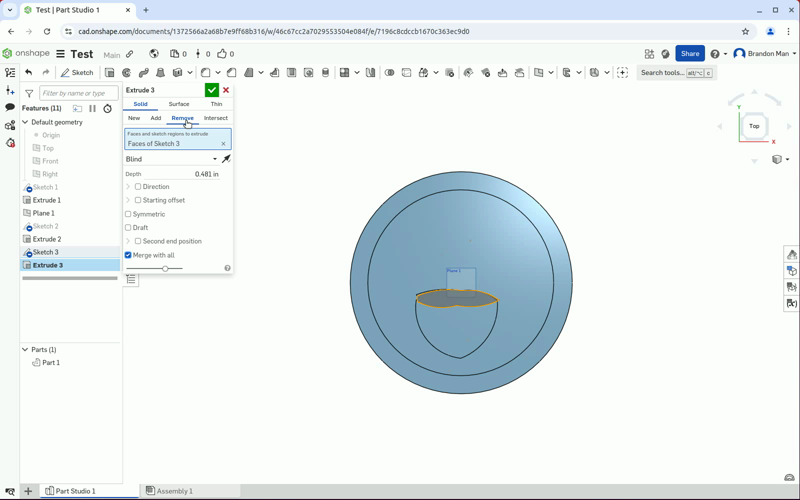
key(enter)
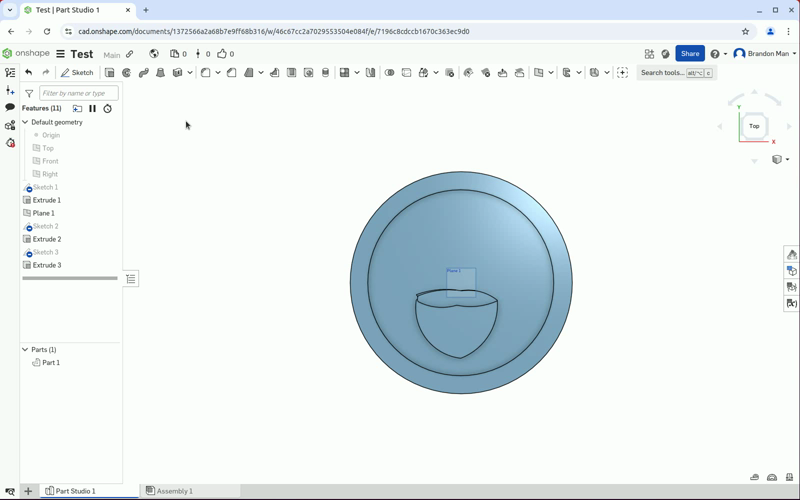
key(shift+h)
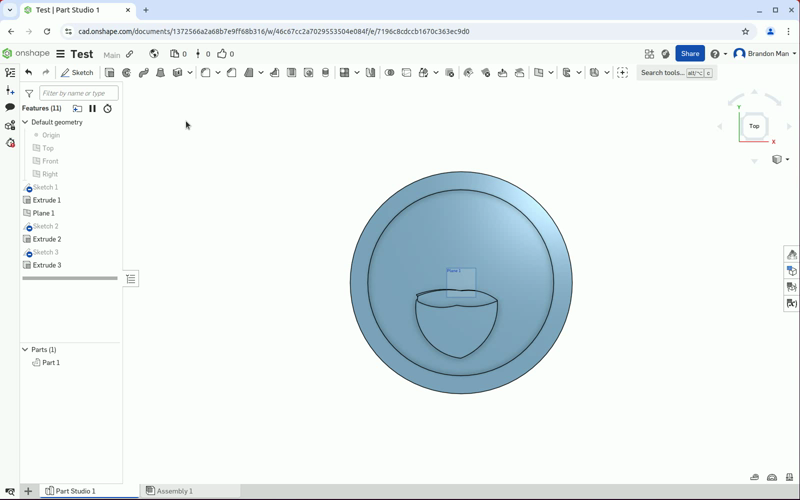
key(shift+h)
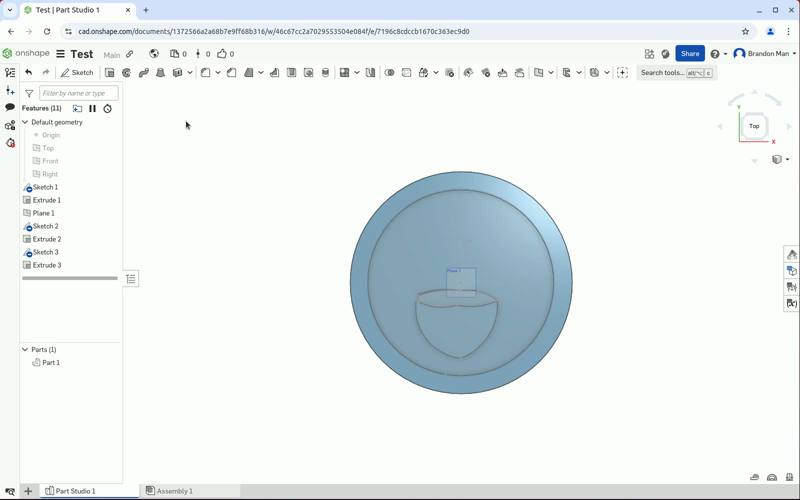
key(shift+7)
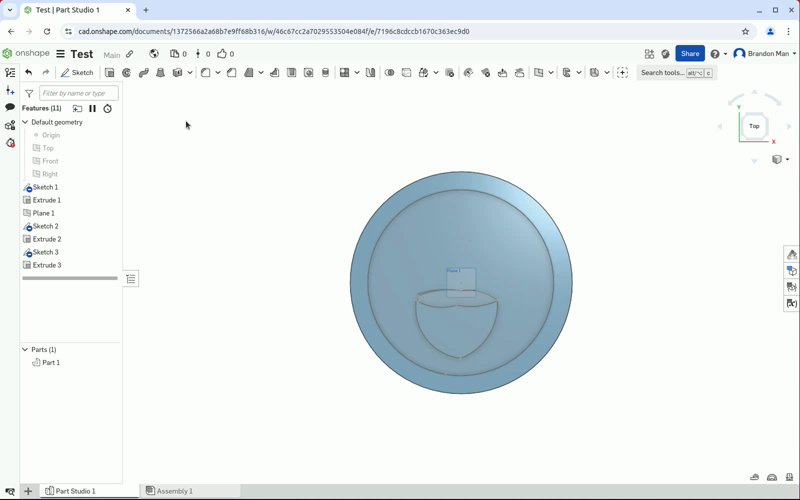
key(up, 3)
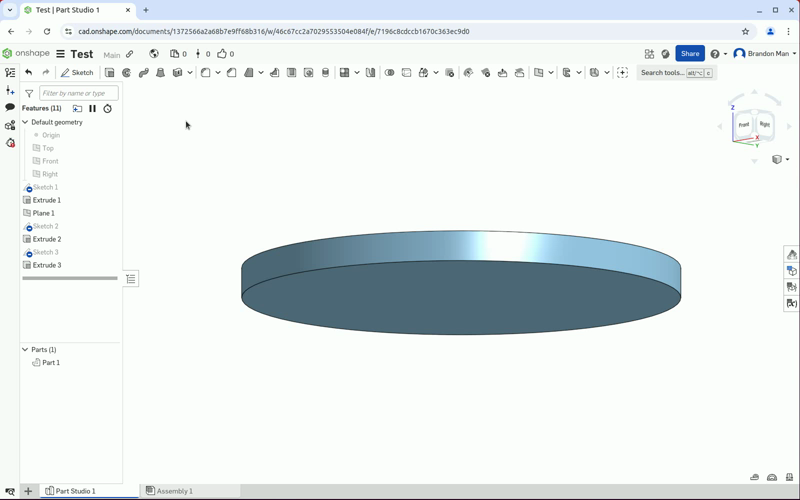
key(left, 3)
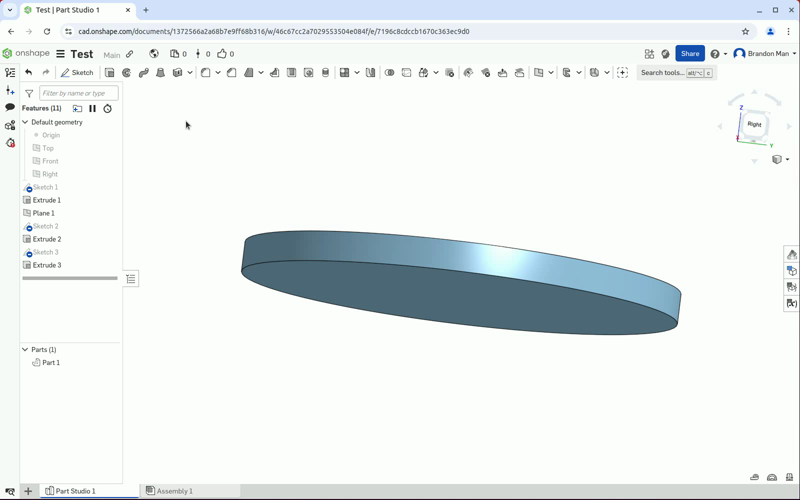
key(right, 3)
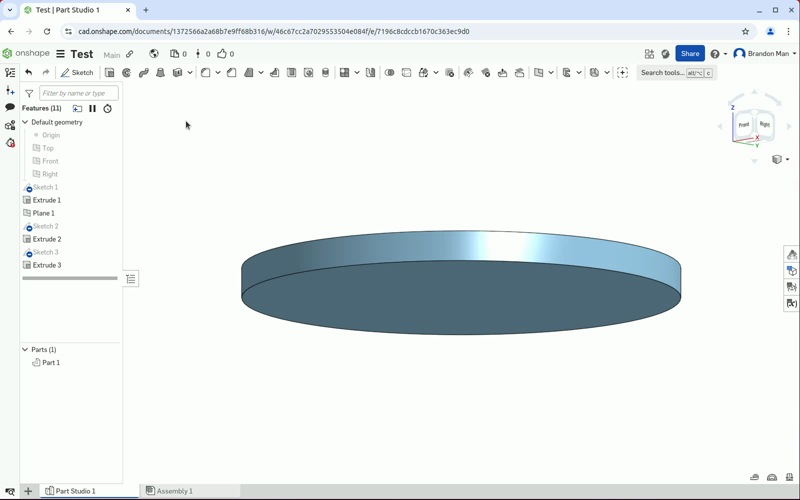
key(down, 3)
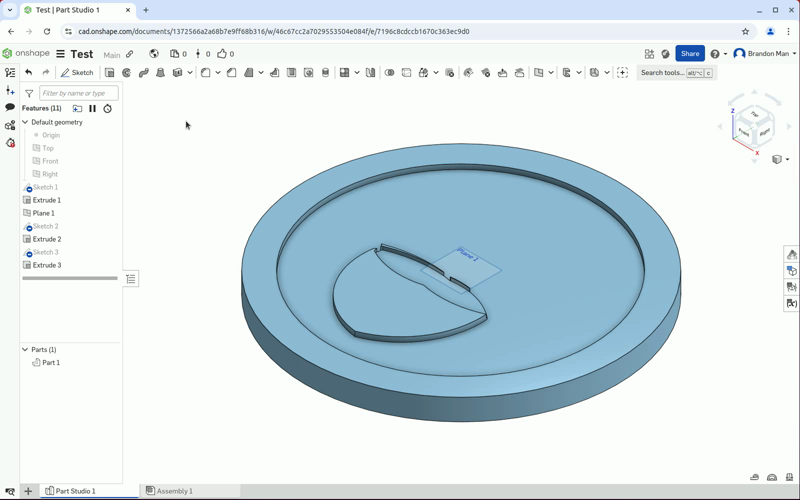
mouse_move(73, 189)
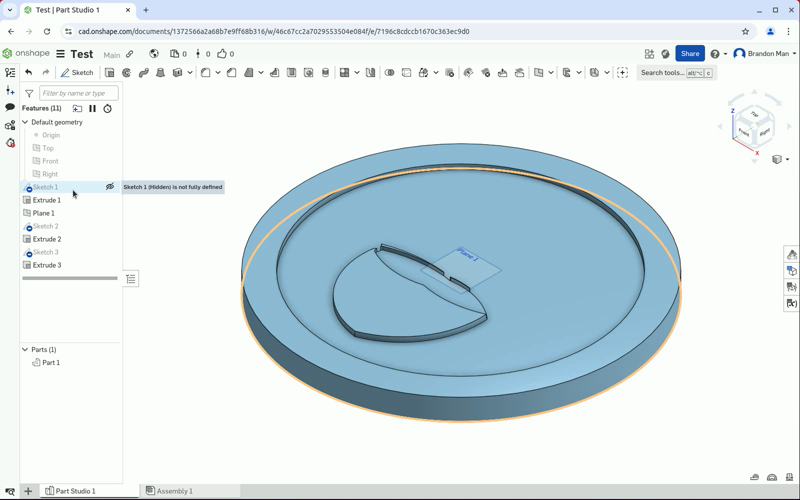
click(73, 189)